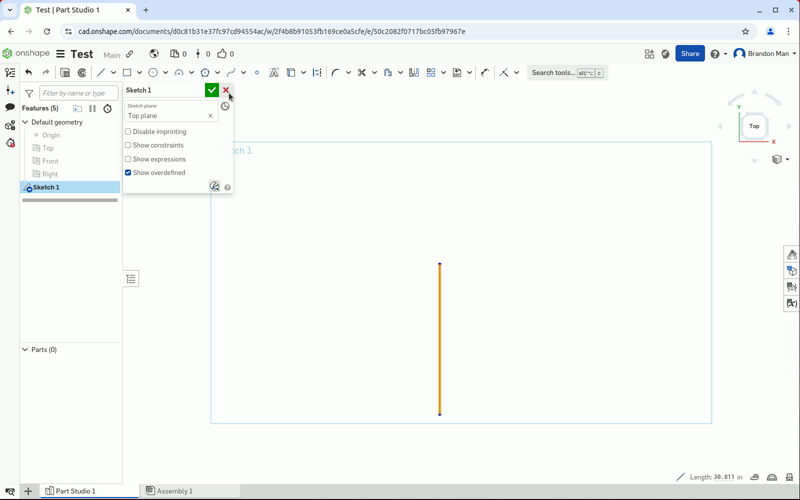
key(shift+h)
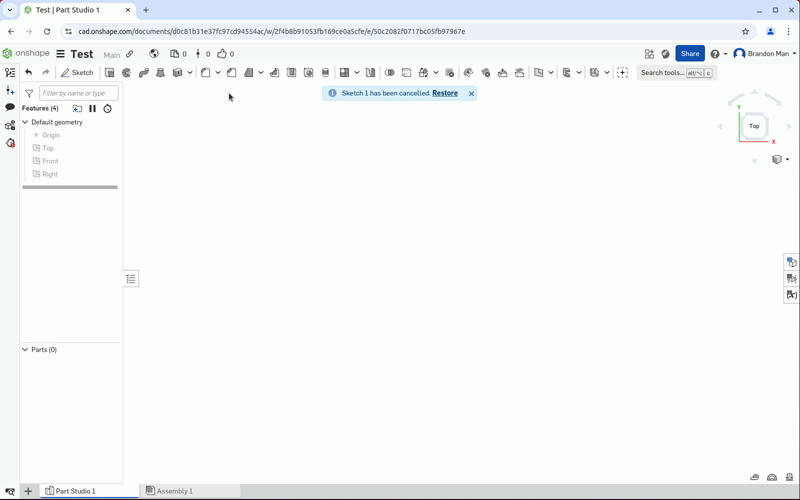
mouse_move(73, 352)
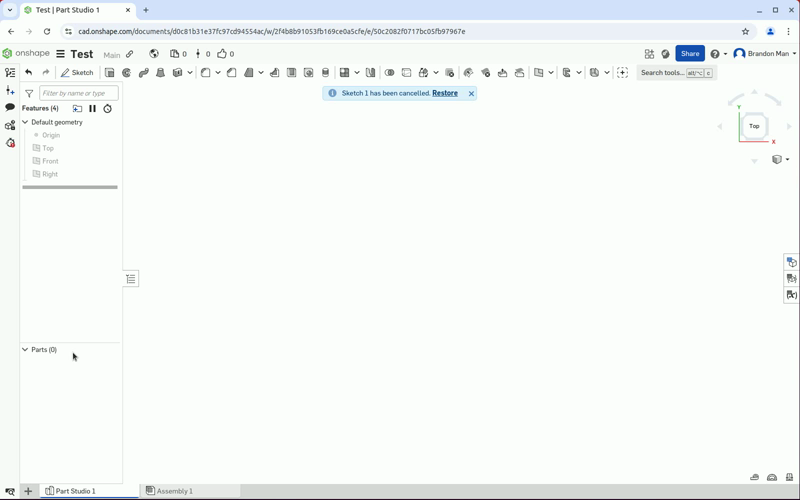
key(y)
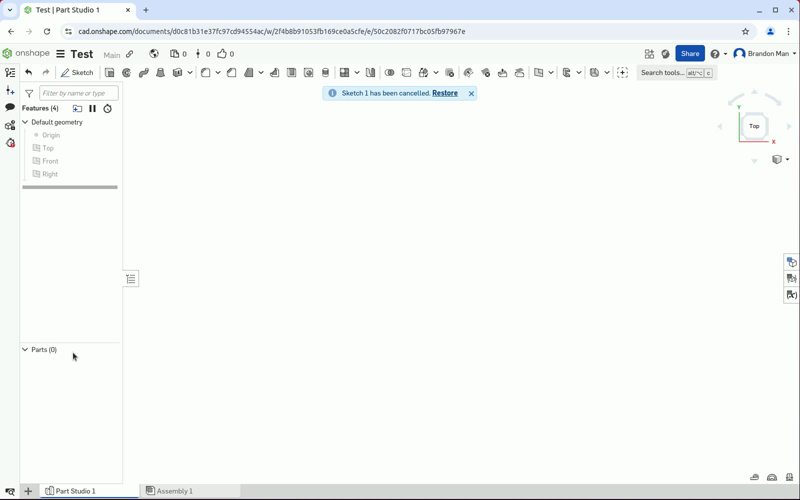
key(shift+p)
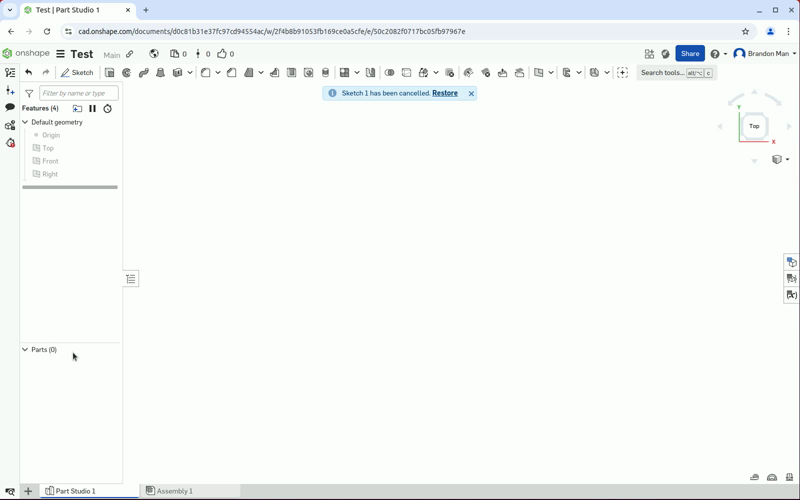
key(space)
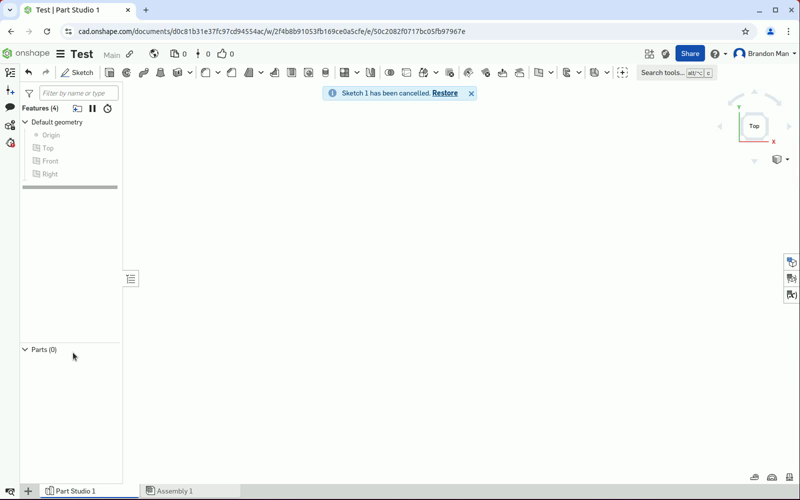
key_down(shift)
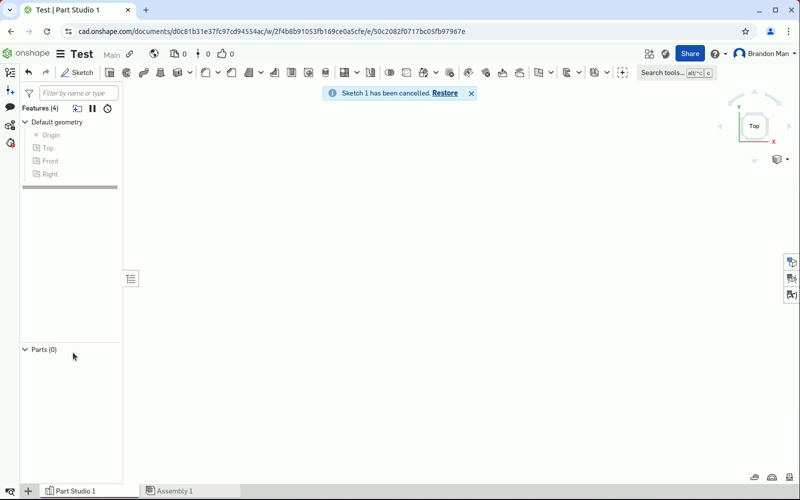
key(up)
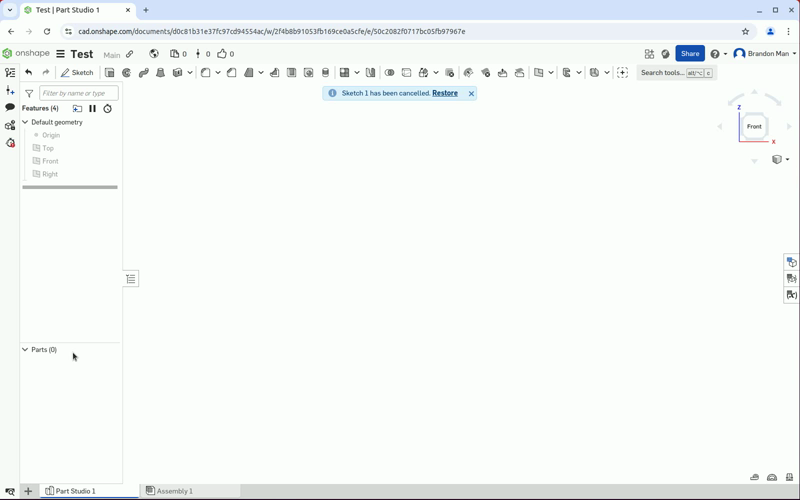
key_up(shift)
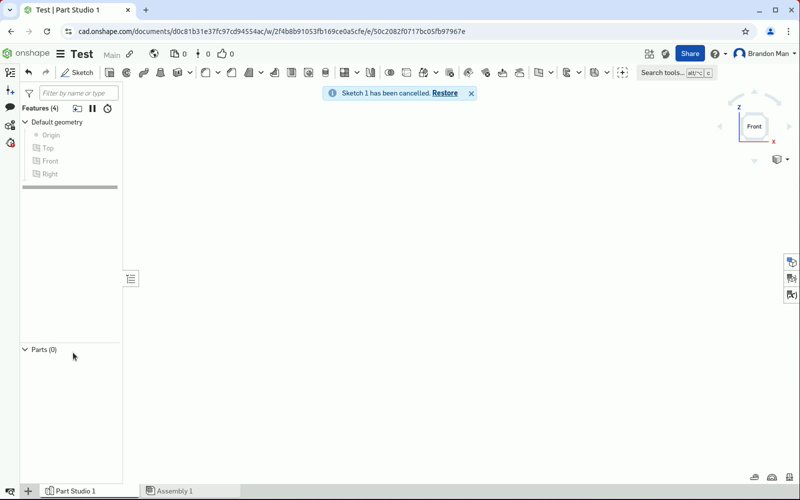
mouse_move(73, 352)
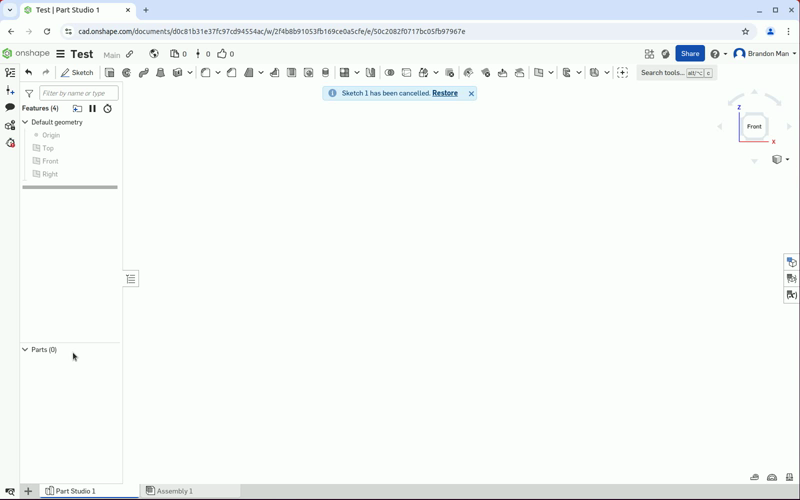
key(shift+y)
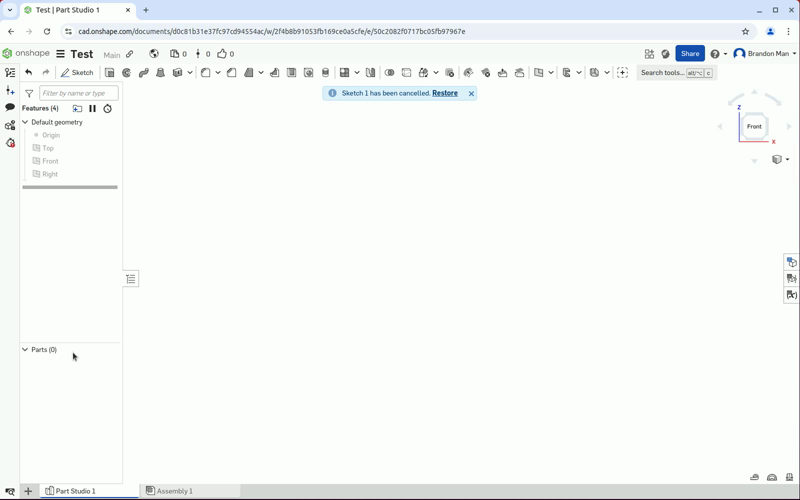
key(shift+s)
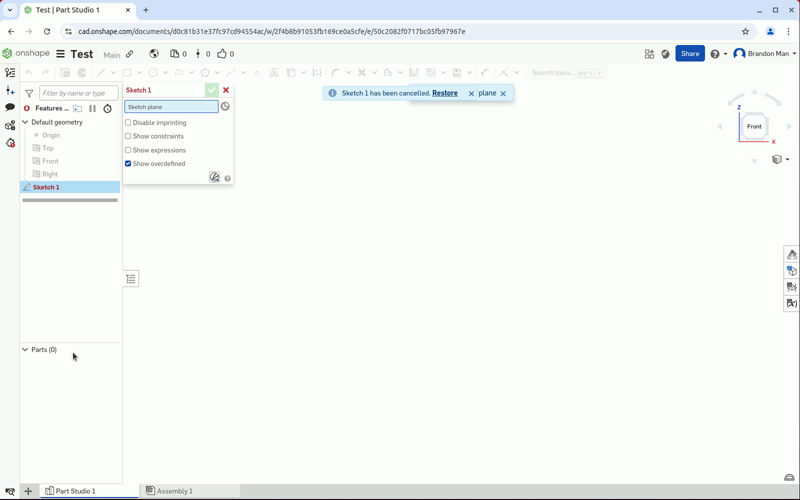
mouse_move(73, 163)
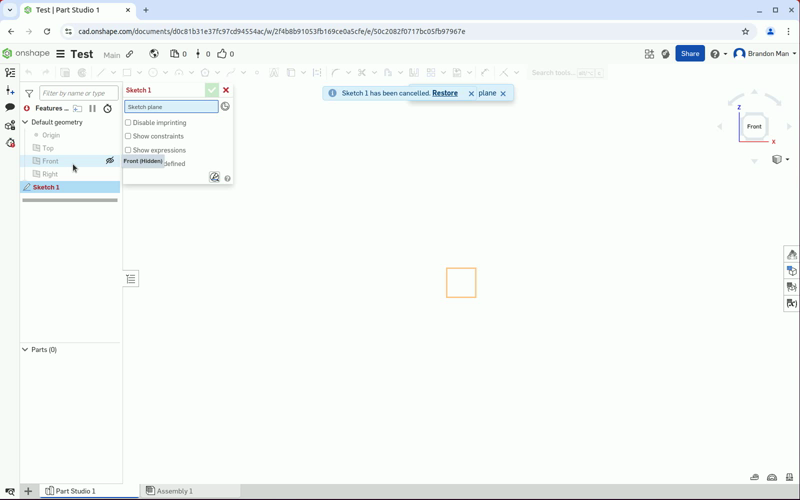
click(73, 163)
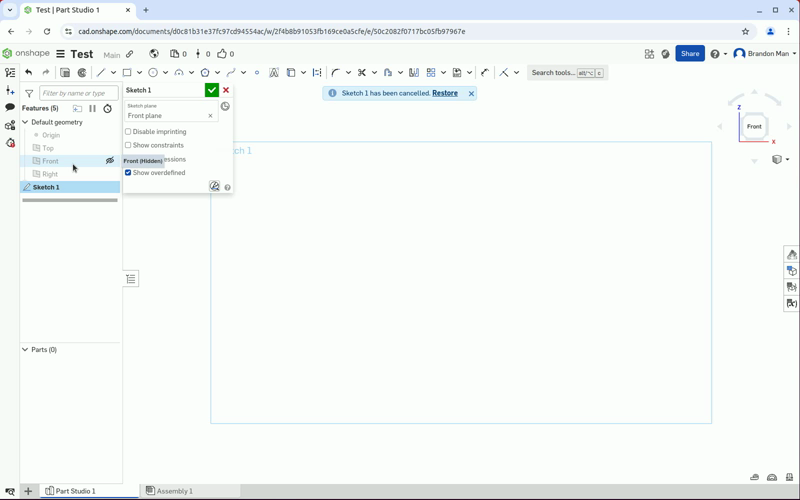
mouse_move(73, 352)
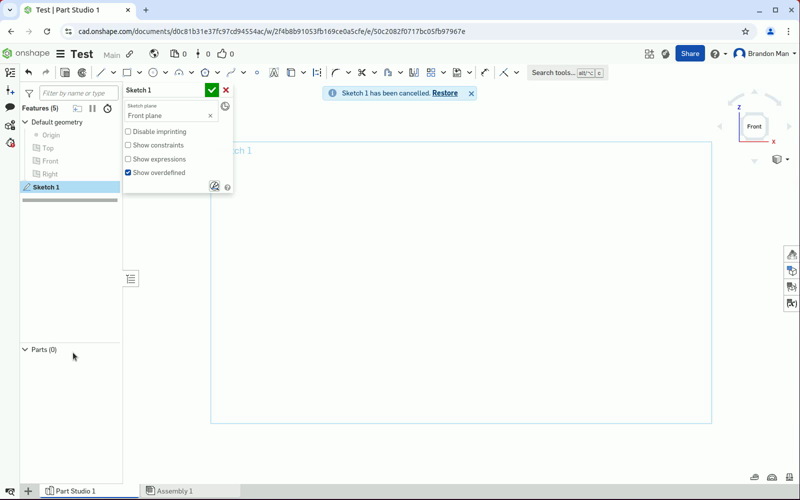
key(y)
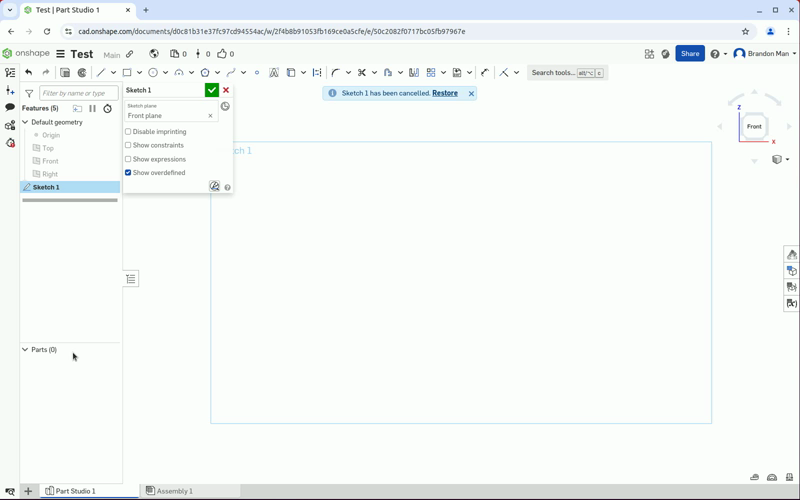
key(l)
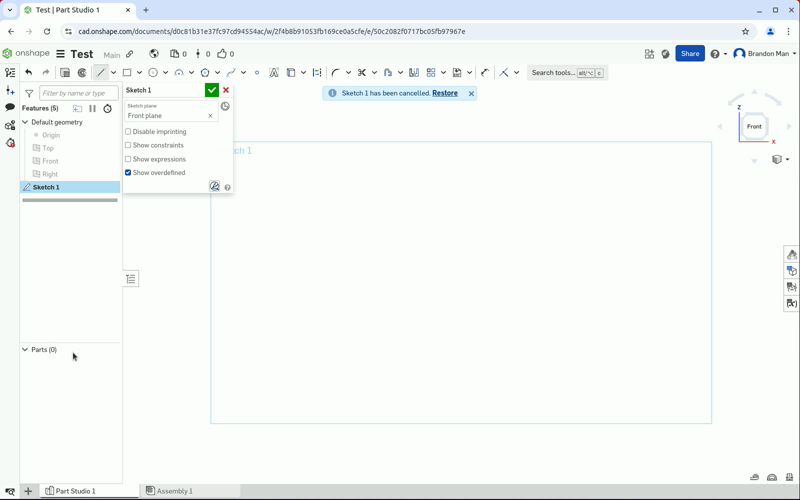
key_down(shift)
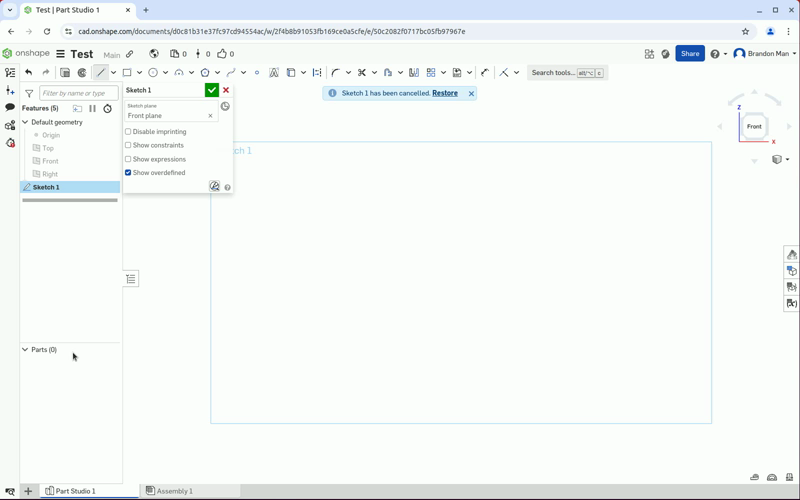
mouse_move(348, 282)
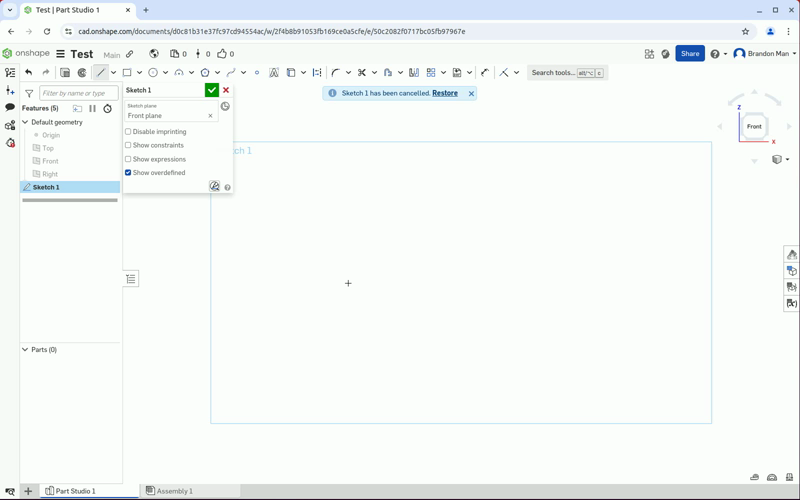
click(348, 282)
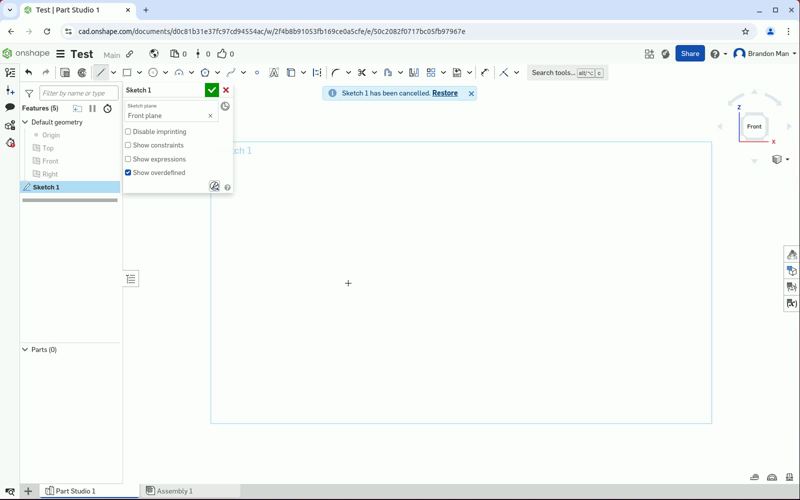
key_up(shift)
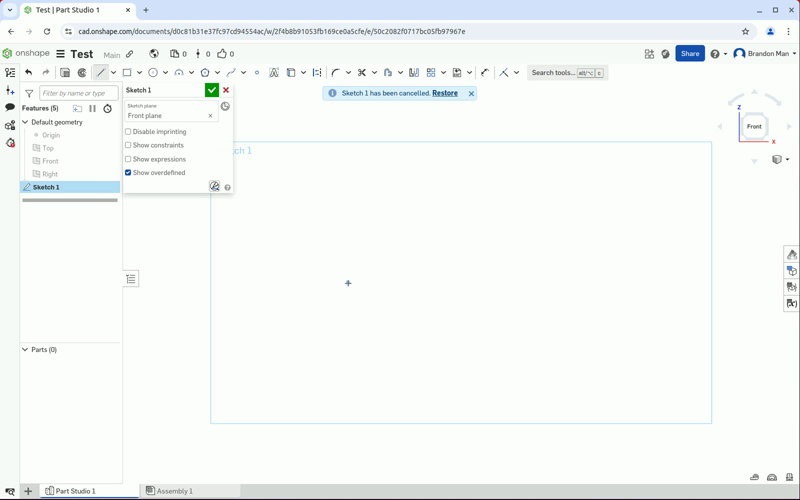
key_down(shift)
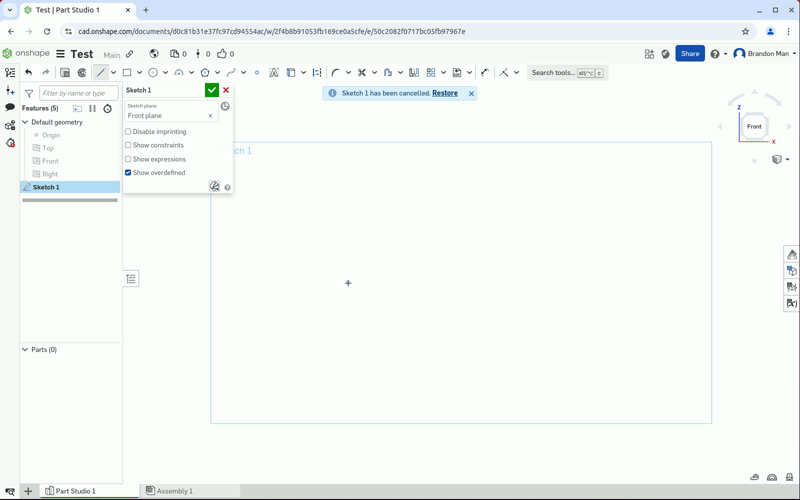
mouse_move(378, 282)
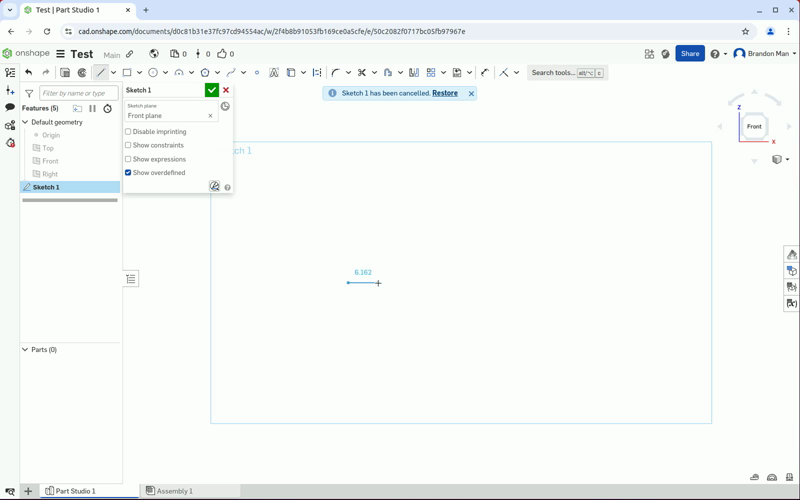
mouse_move(357, 282)
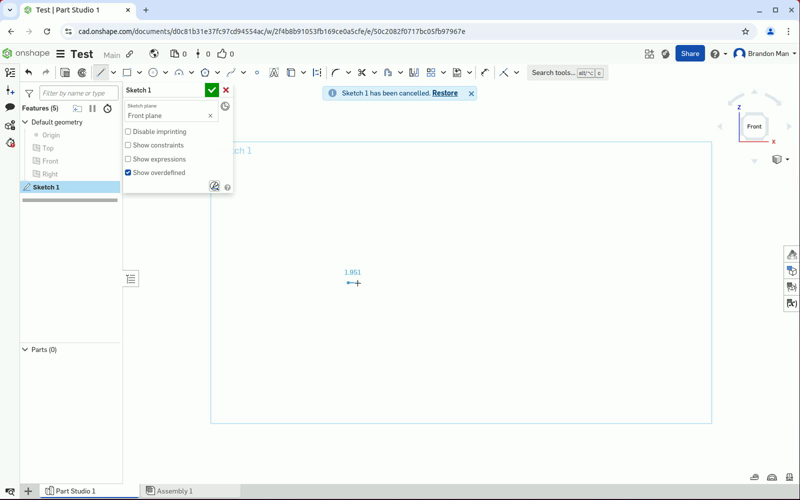
click(357, 282)
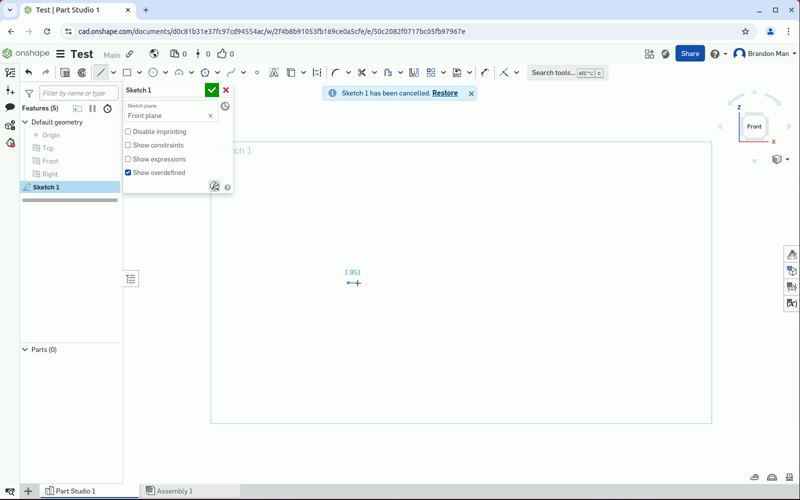
key_up(shift)
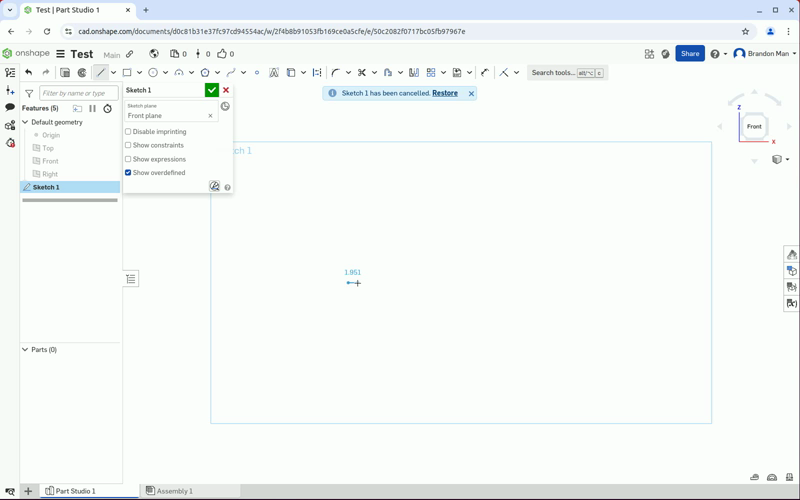
key(esc)
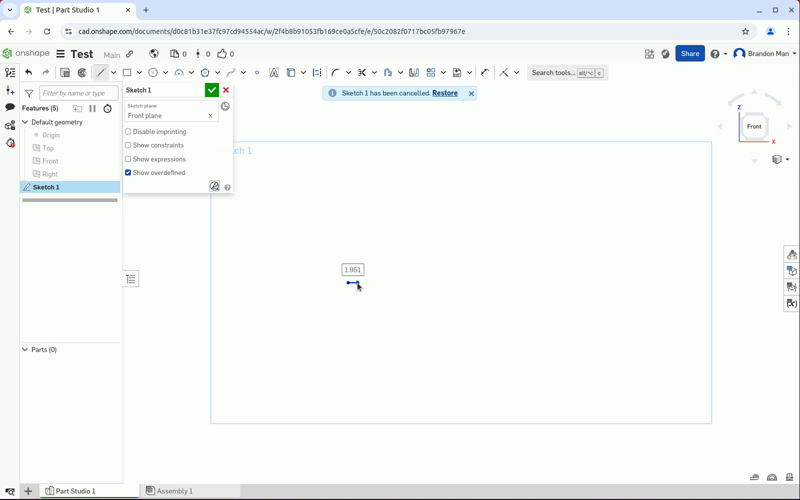
key(a)
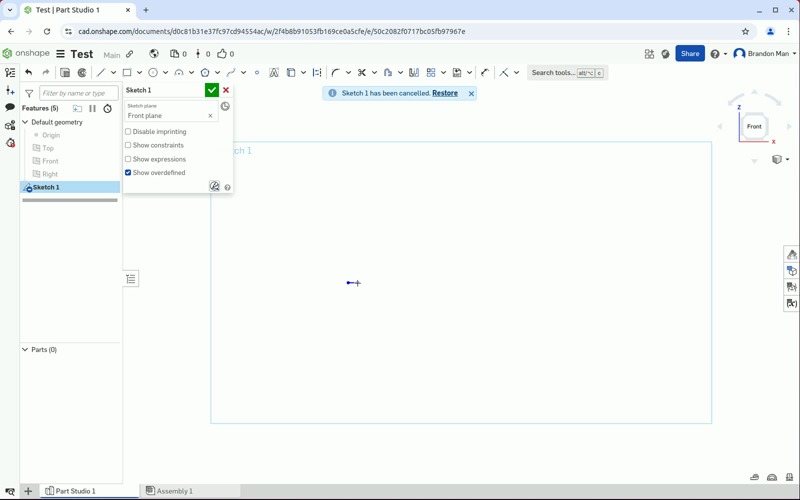
mouse_move(357, 282)
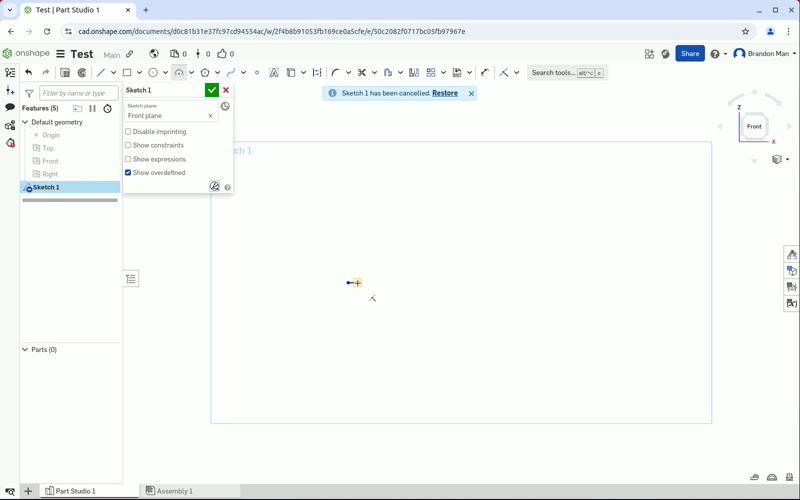
click(357, 282)
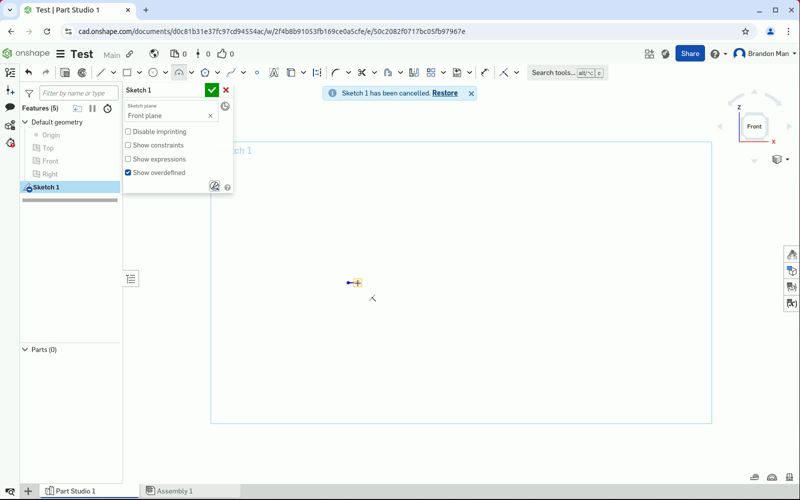
key_down(shift)
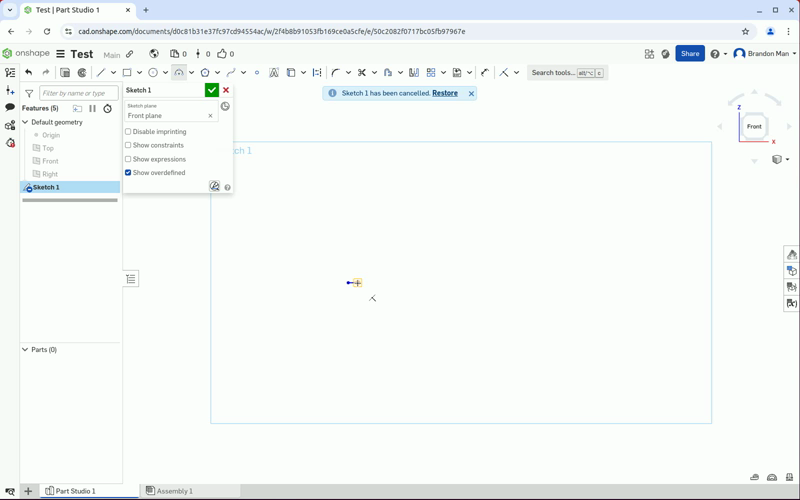
mouse_move(430, 282)
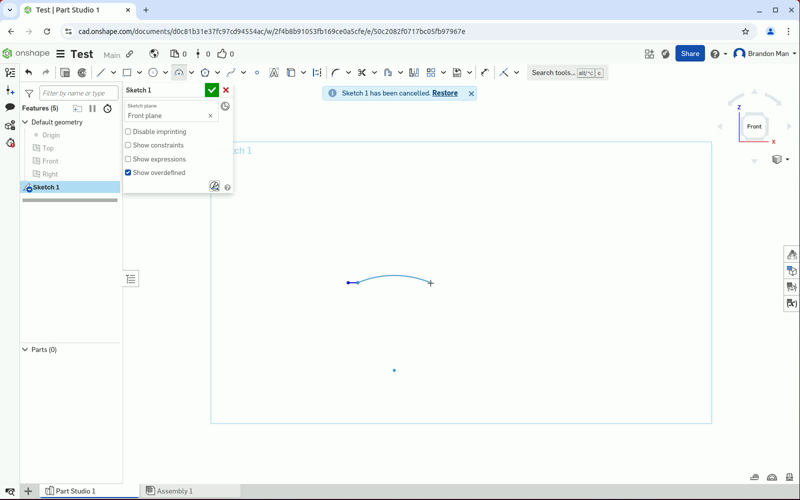
click(430, 282)
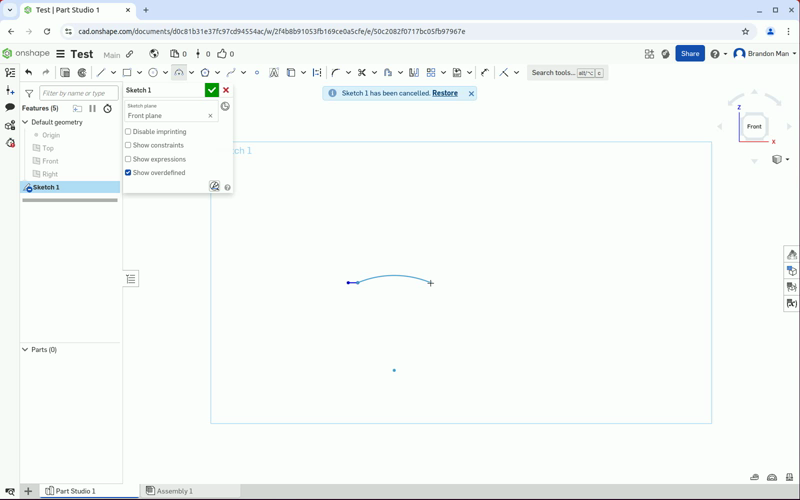
mouse_move(394, 246)
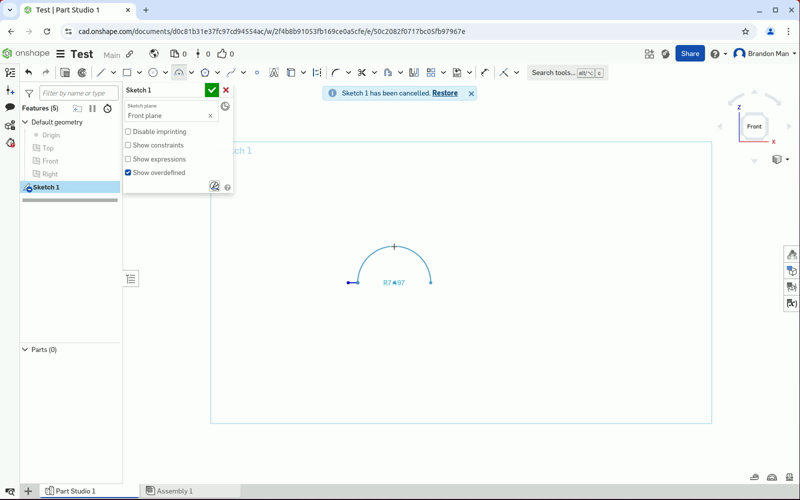
click(394, 246)
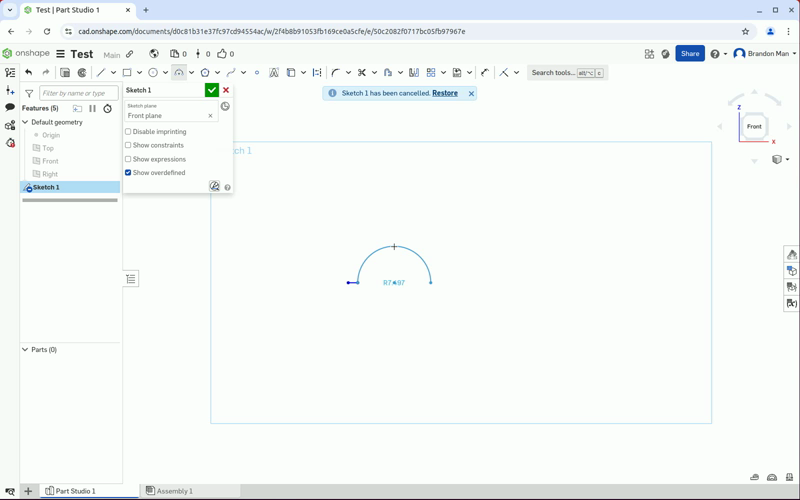
key_up(shift)
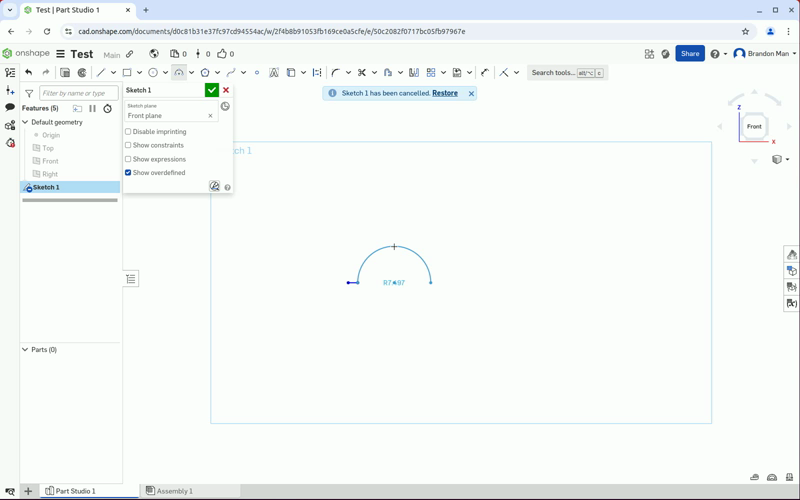
key(esc)
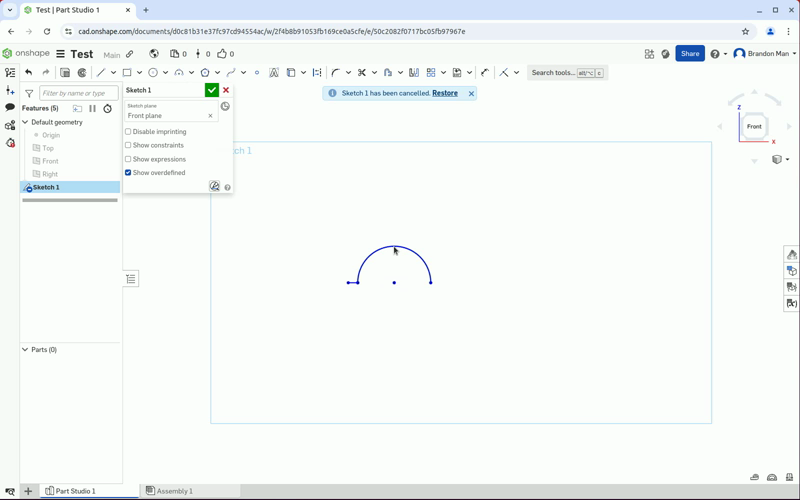
key(l)
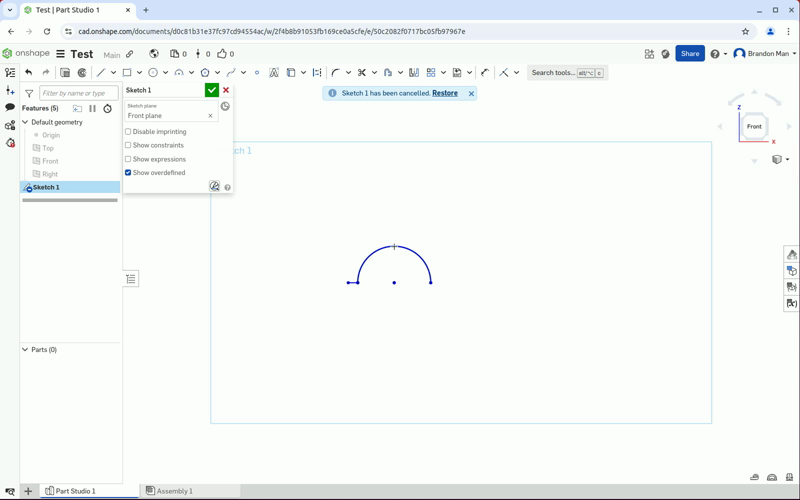
mouse_move(430, 282)
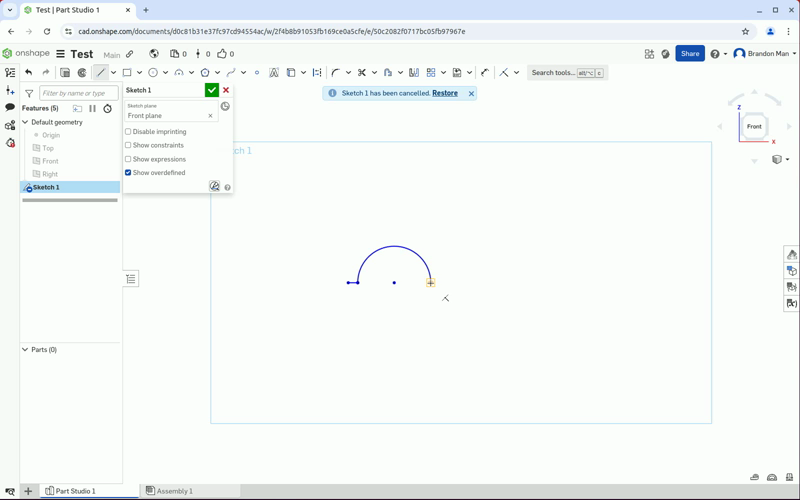
click(430, 282)
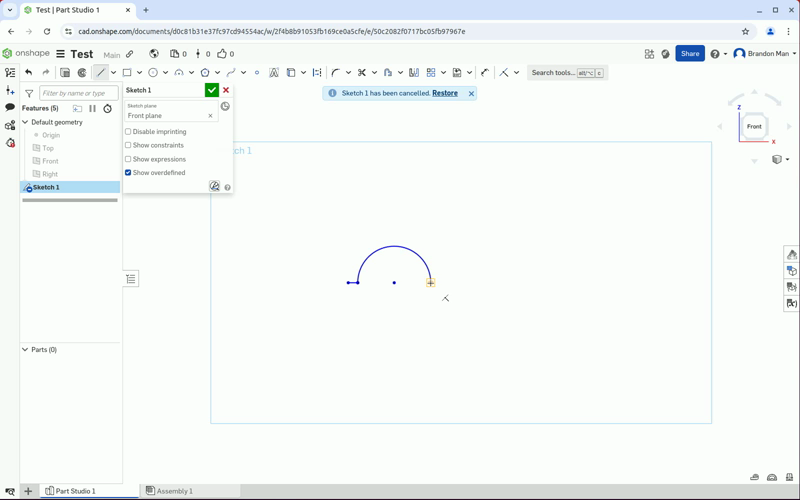
key_down(shift)
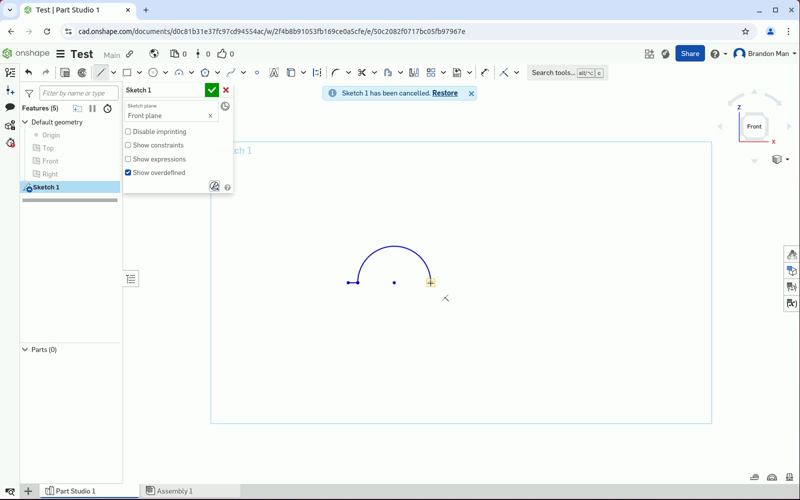
mouse_move(460, 282)
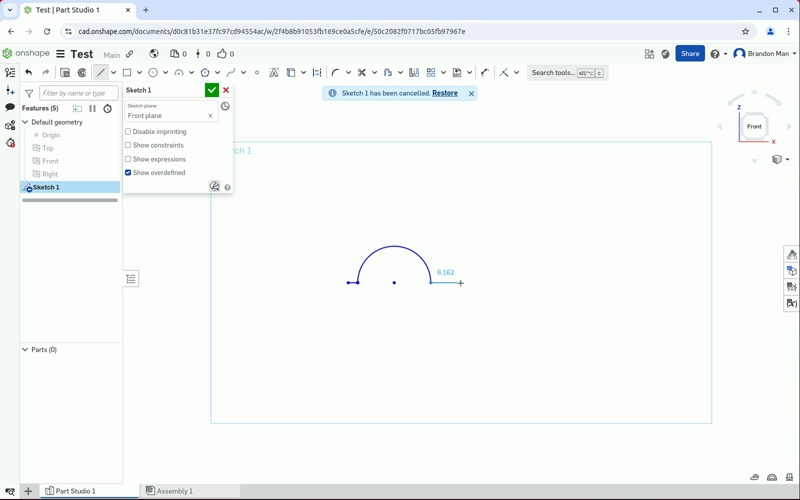
mouse_move(489, 282)
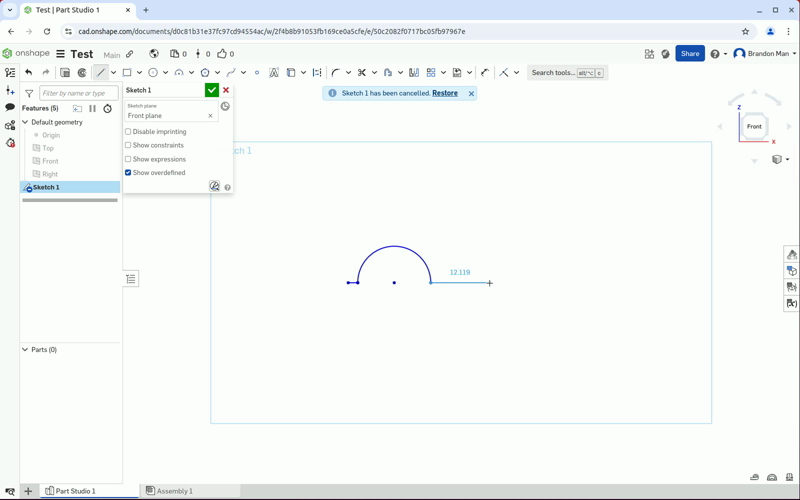
click(489, 282)
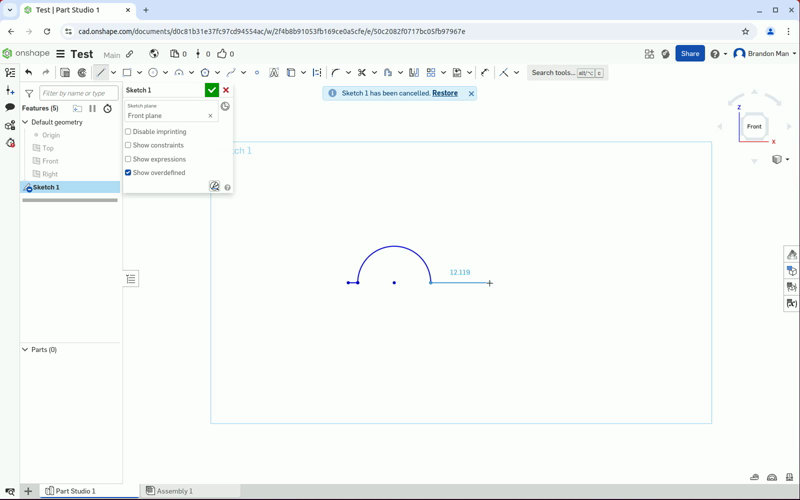
key_up(shift)
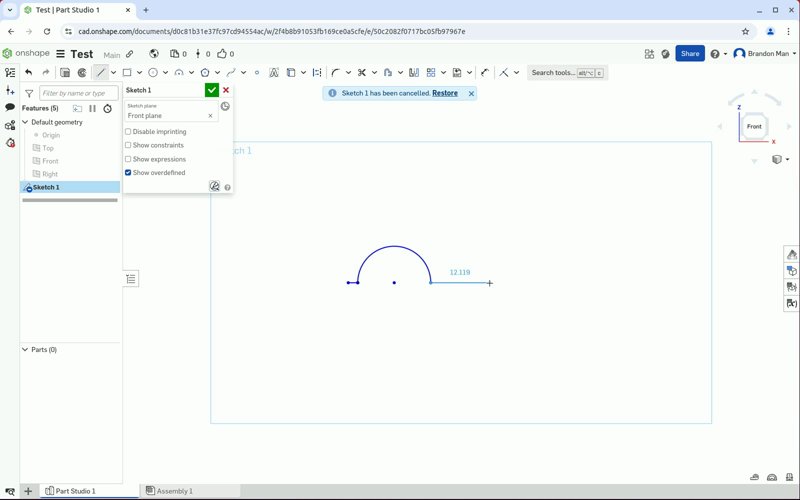
key(esc)
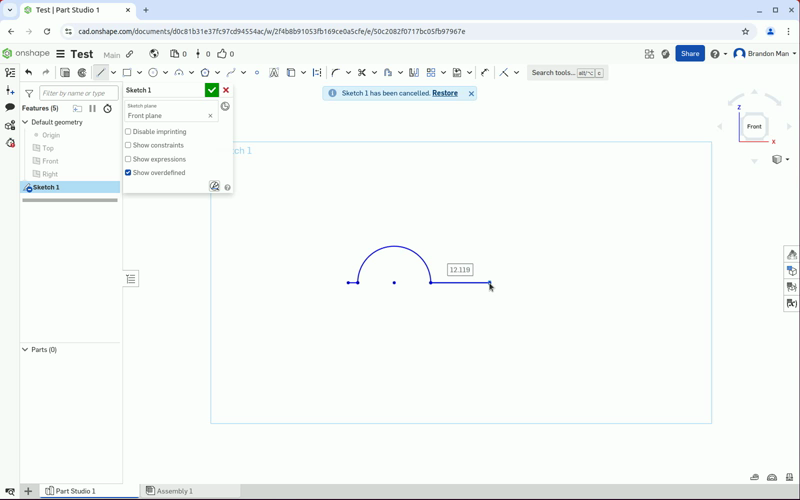
key(a)
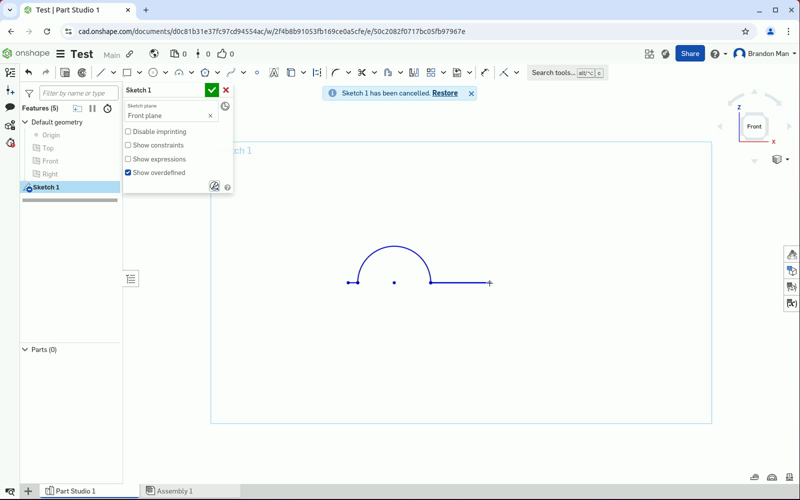
mouse_move(489, 282)
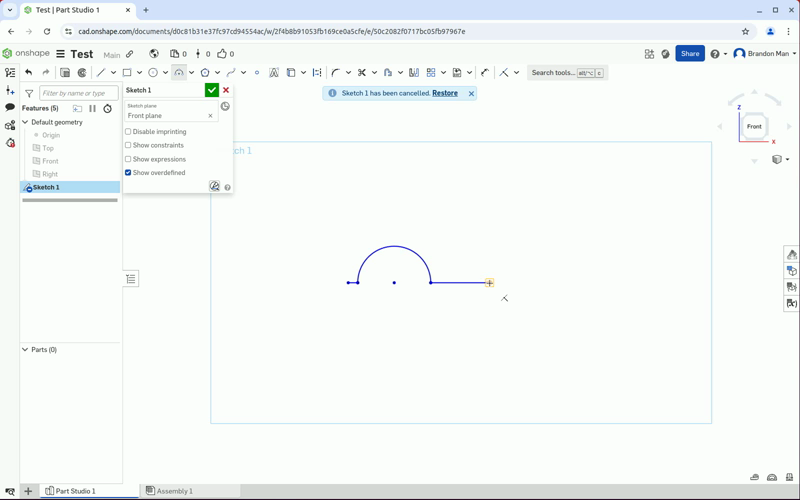
click(489, 282)
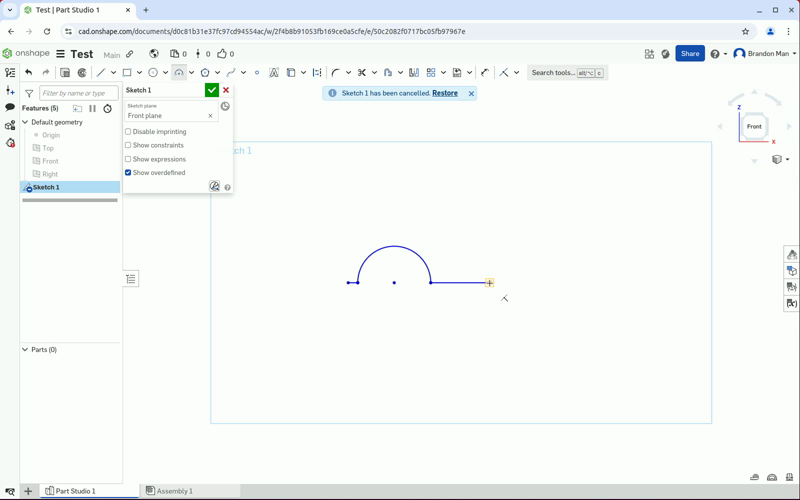
key_down(shift)
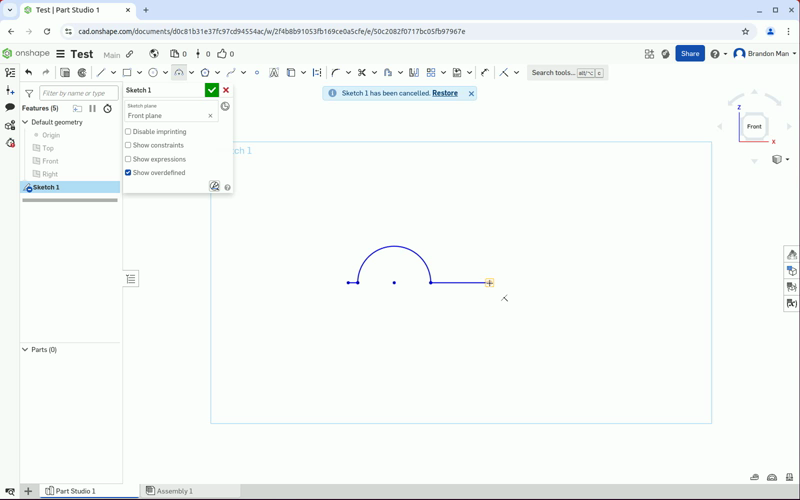
mouse_move(560, 282)
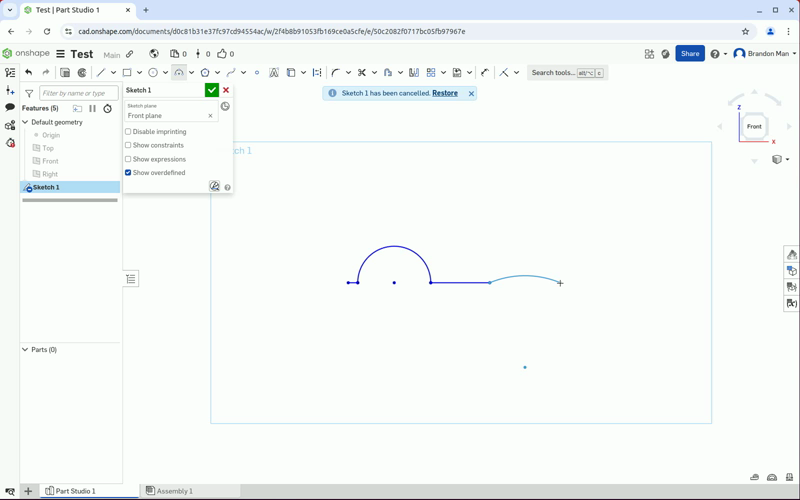
click(560, 282)
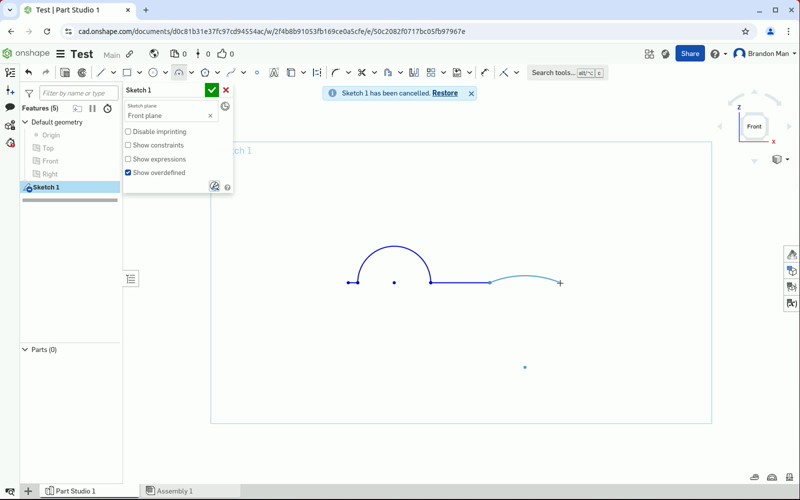
mouse_move(525, 247)
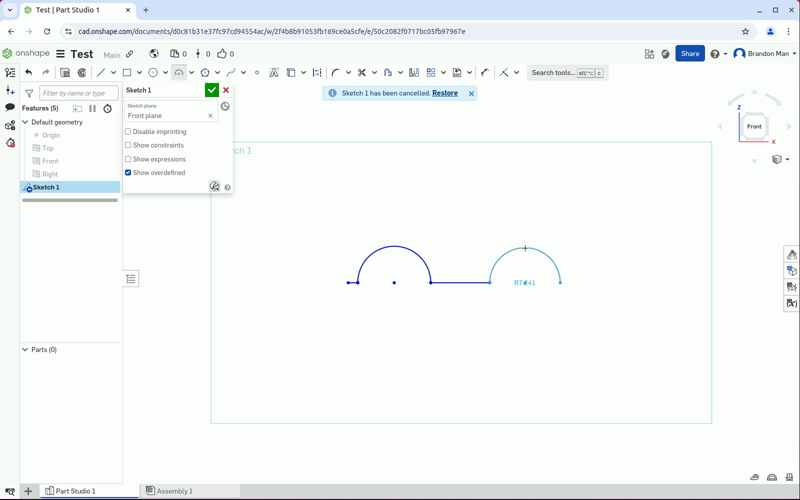
click(525, 247)
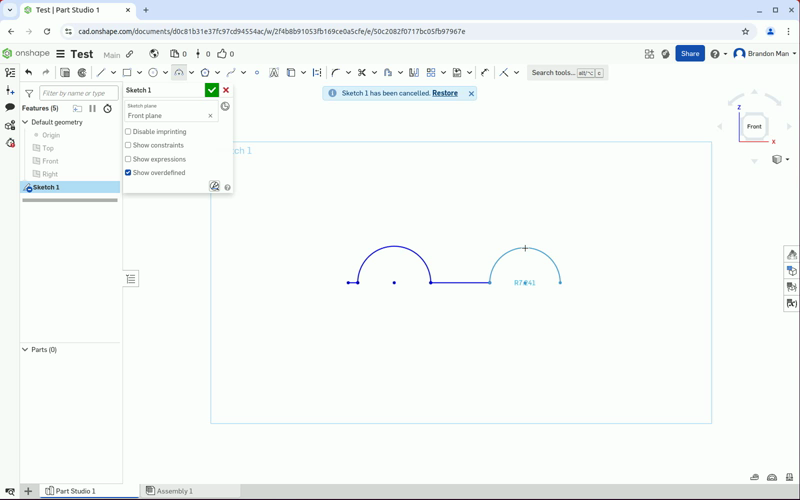
key_up(shift)
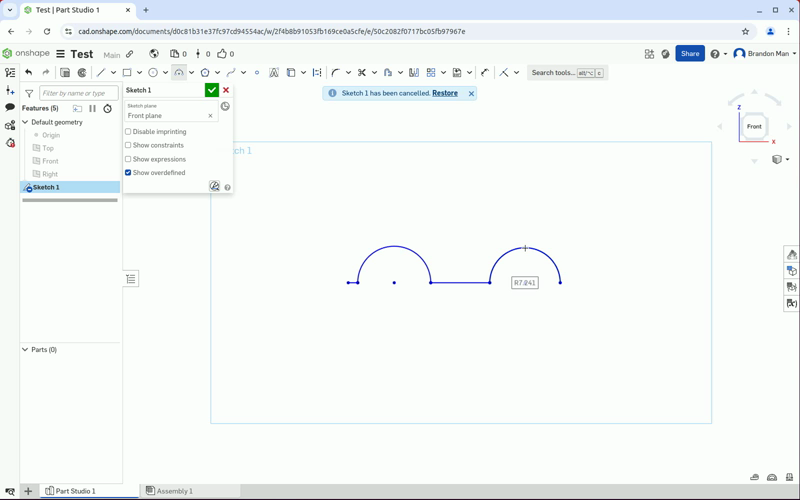
key(esc)
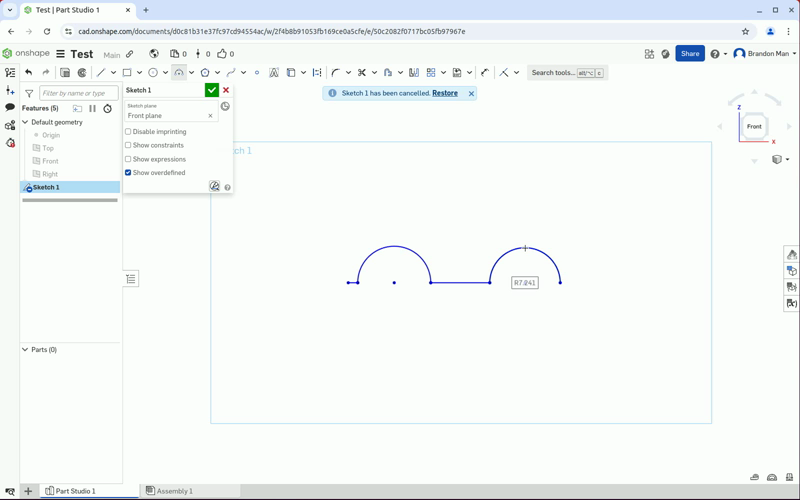
key(l)
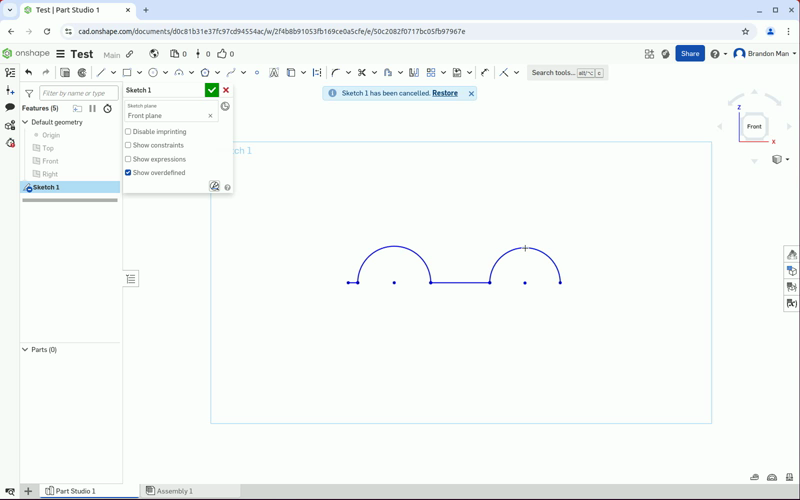
mouse_move(560, 282)
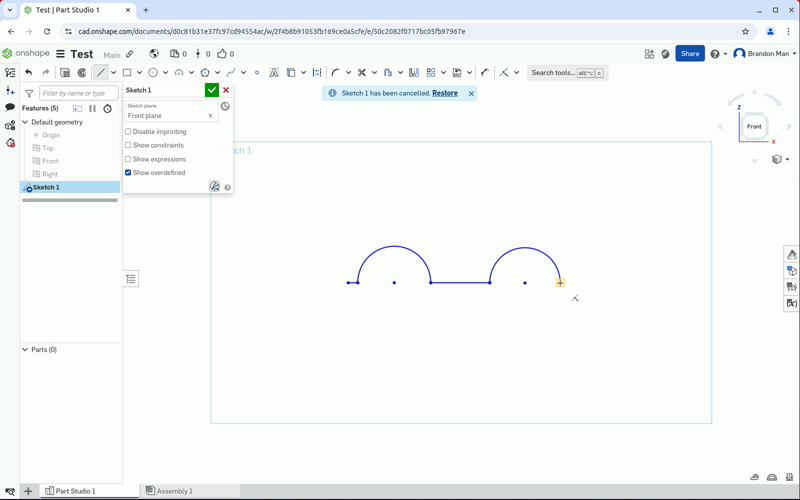
click(560, 282)
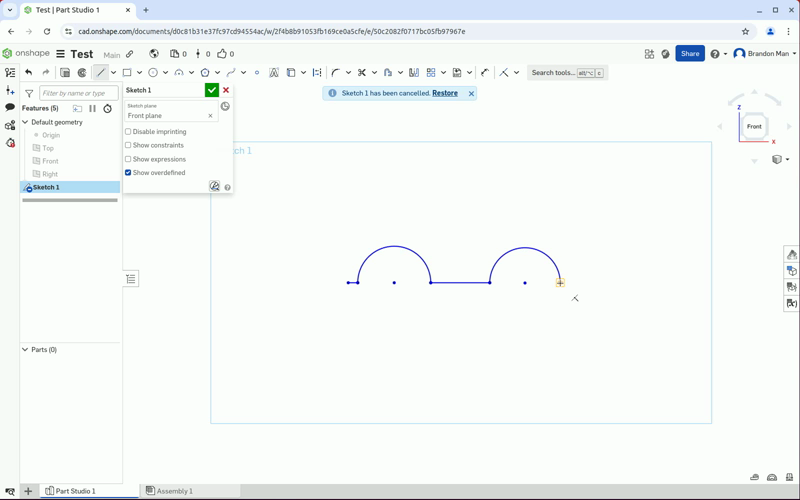
key_down(shift)
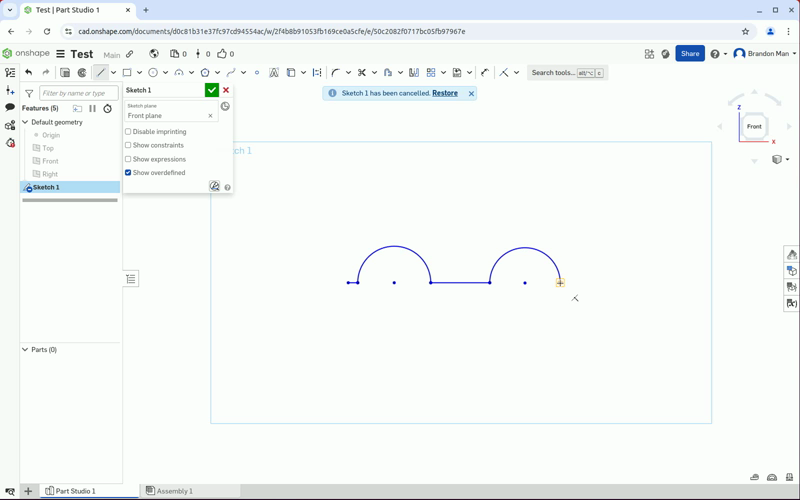
mouse_move(589, 282)
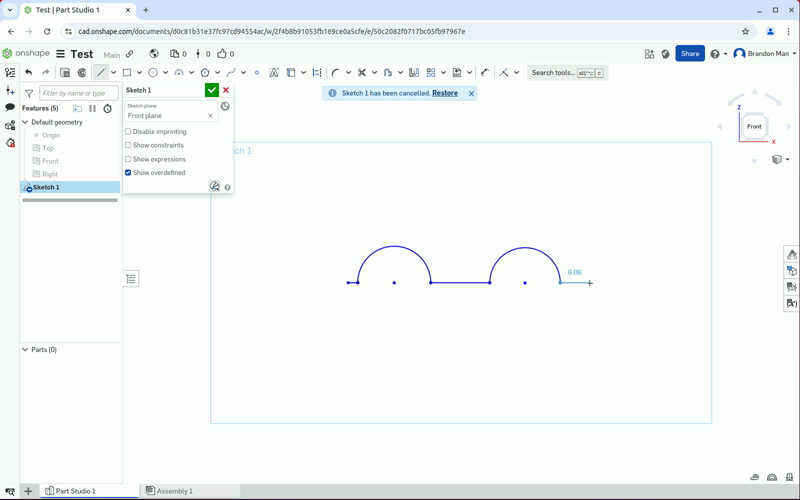
mouse_move(572, 282)
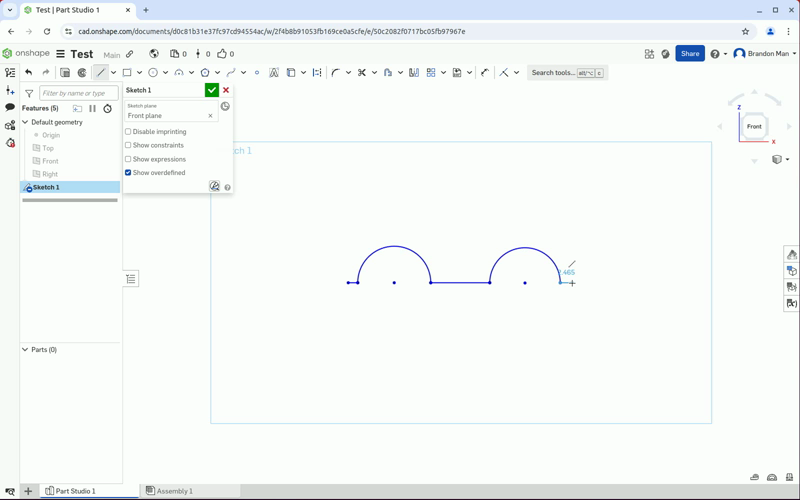
click(572, 282)
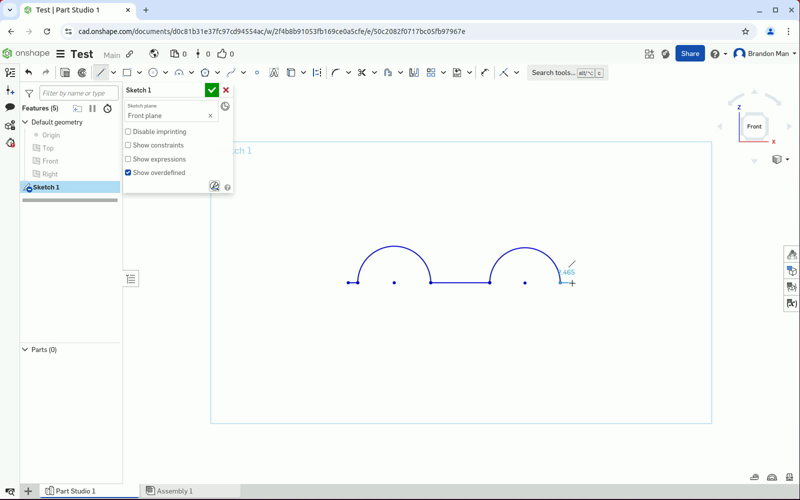
key_up(shift)
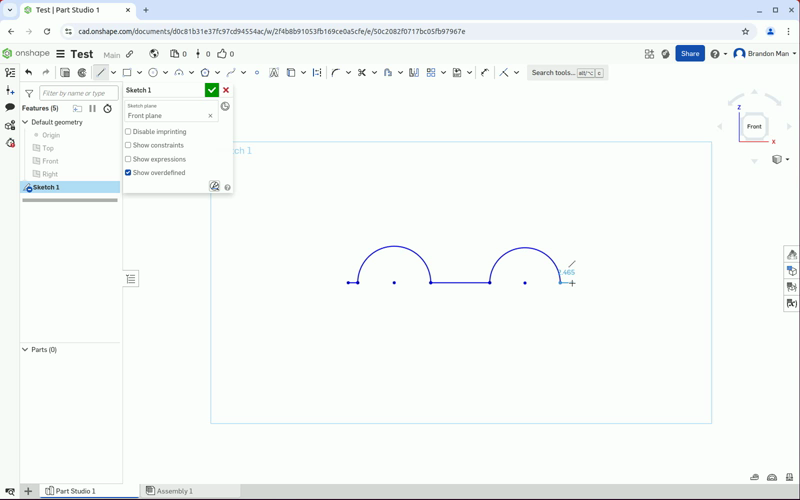
key_down(shift)
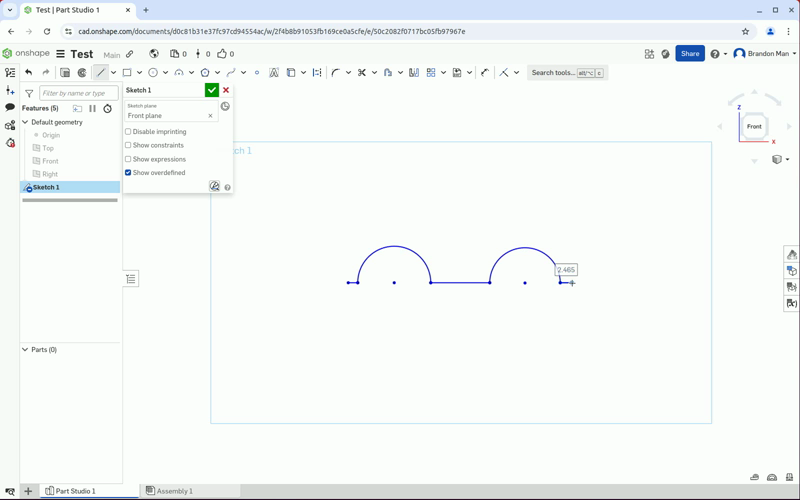
mouse_move(589, 282)
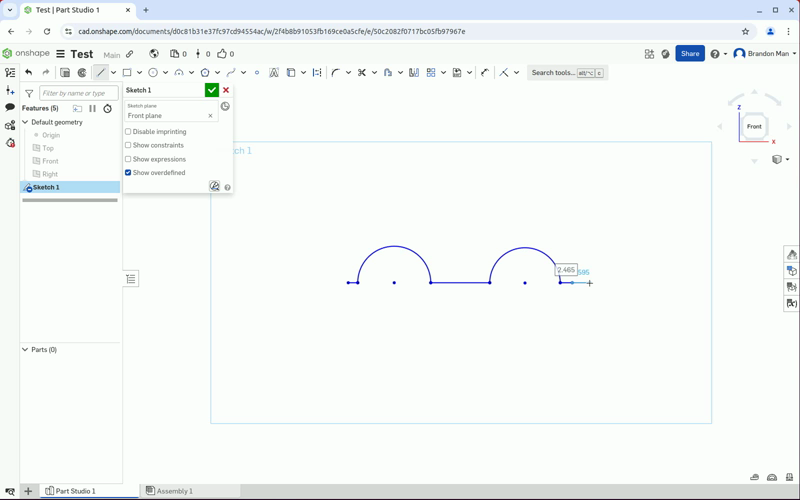
mouse_move(572, 240)
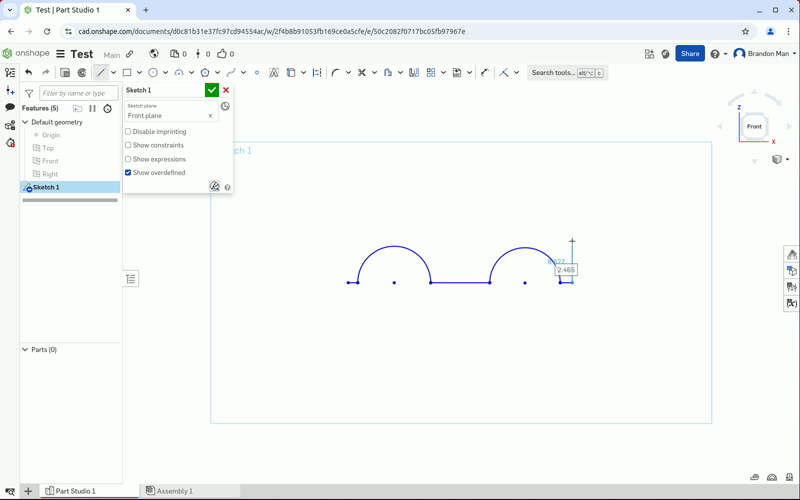
click(572, 240)
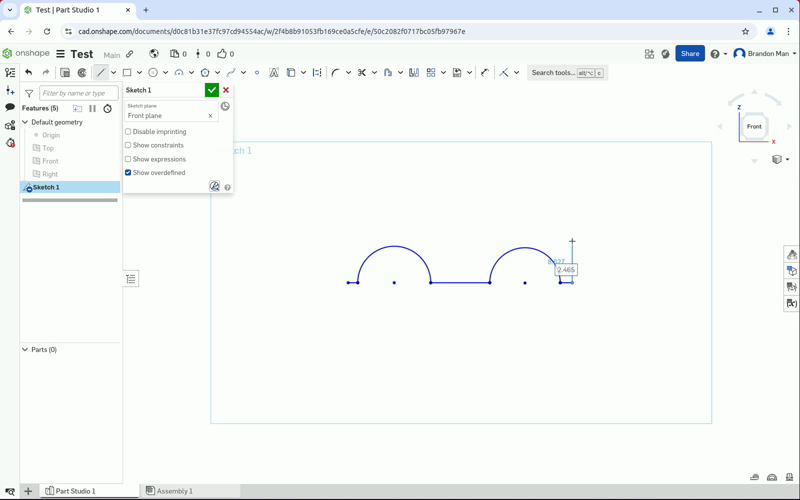
key_up(shift)
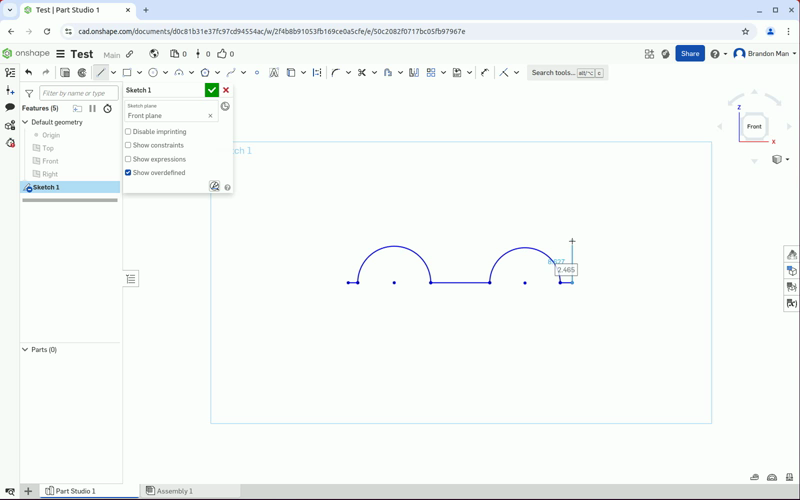
key_down(shift)
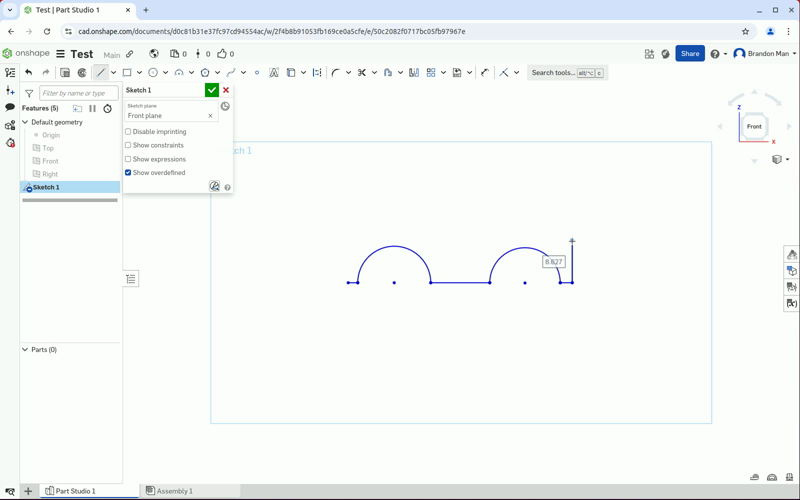
mouse_move(348, 240)
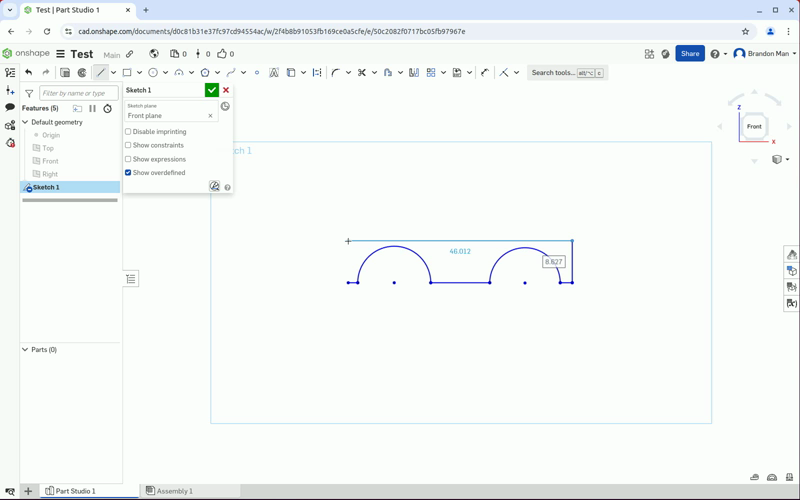
click(348, 240)
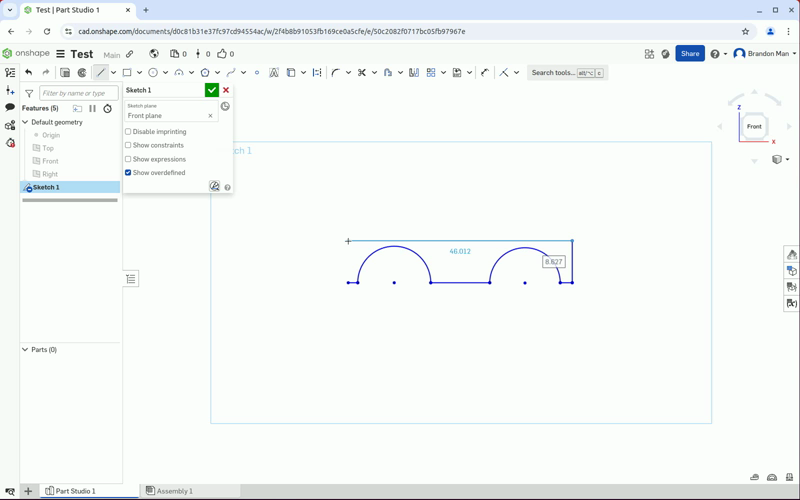
key_up(shift)
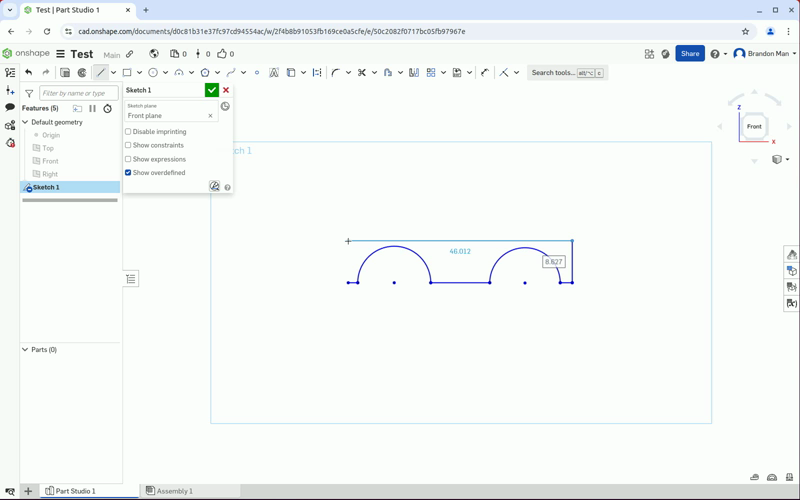
mouse_move(378, 240)
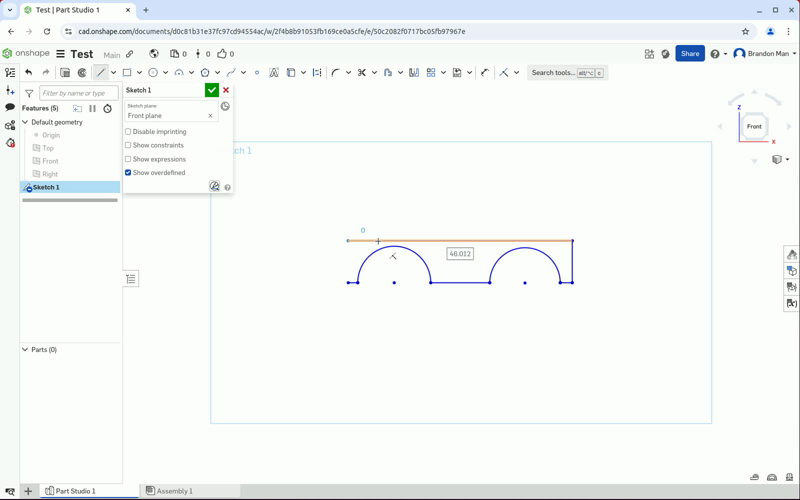
key_down(shift)
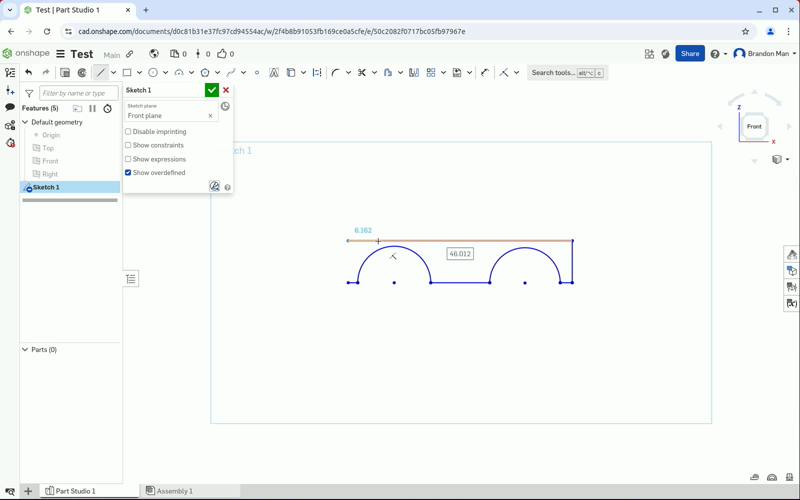
mouse_move(348, 282)
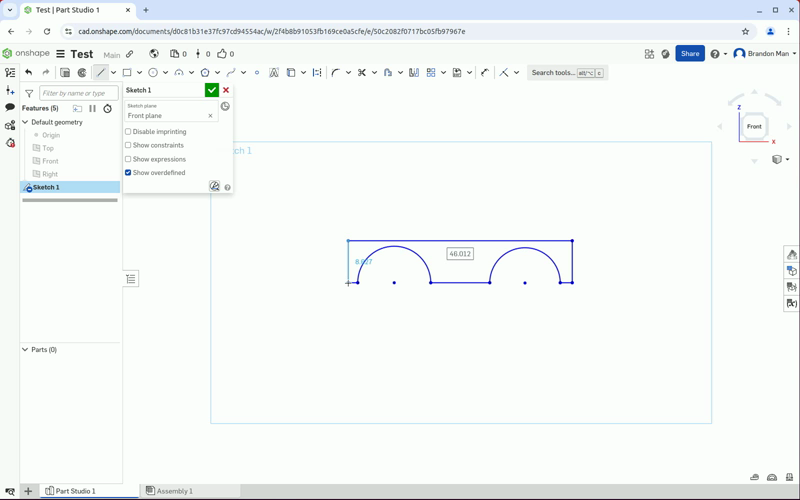
key_up(shift)
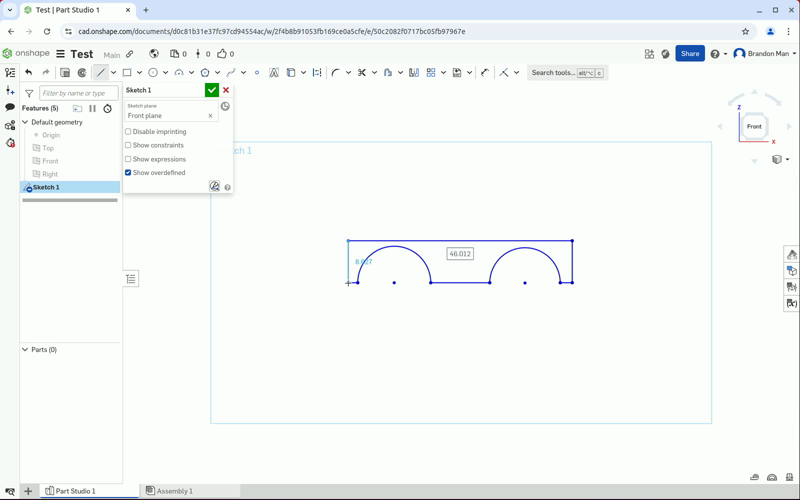
click(348, 282)
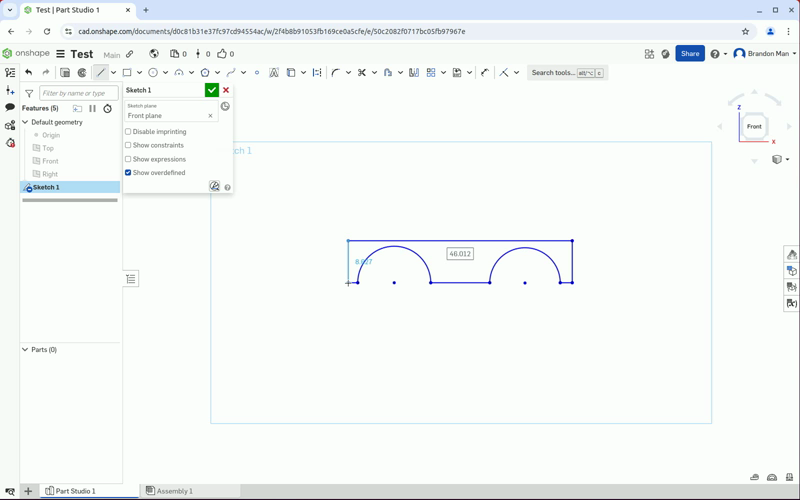
key(esc)
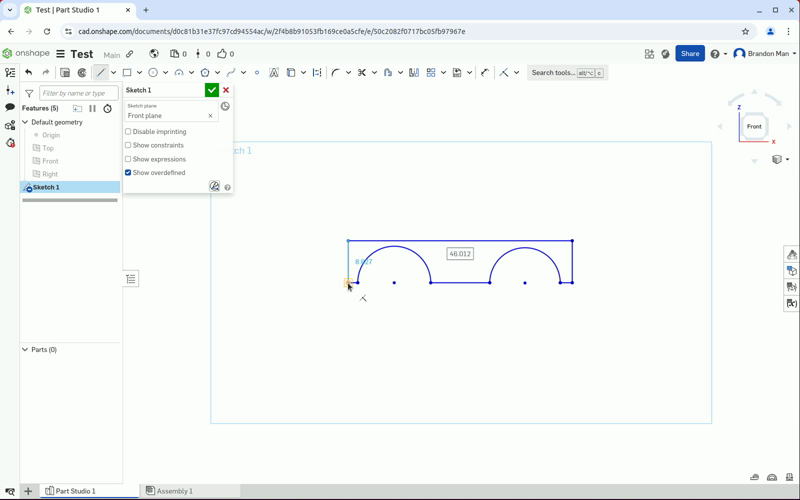
mouse_move(355, 264)
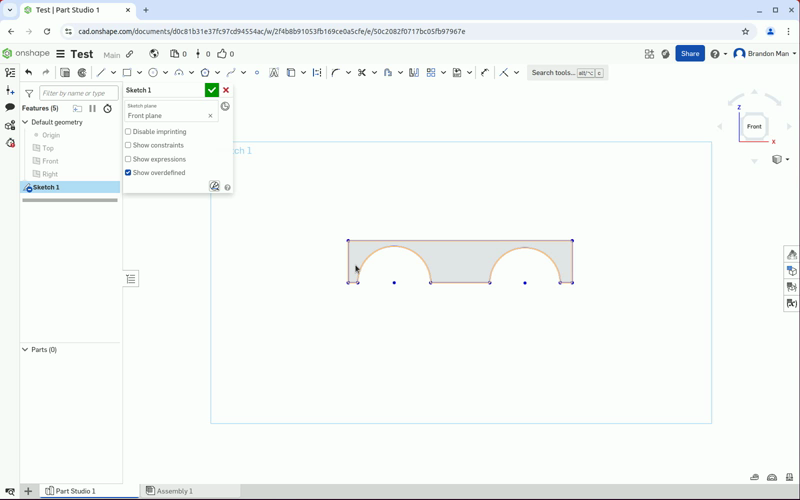
scroll(6)
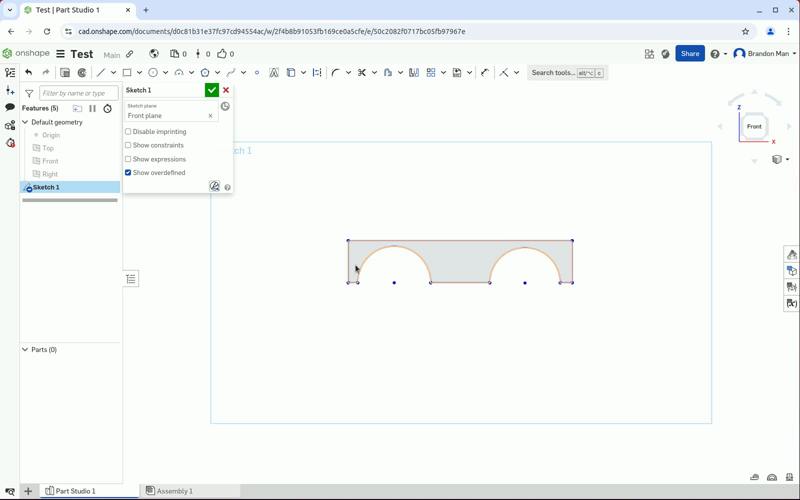
scroll(6)
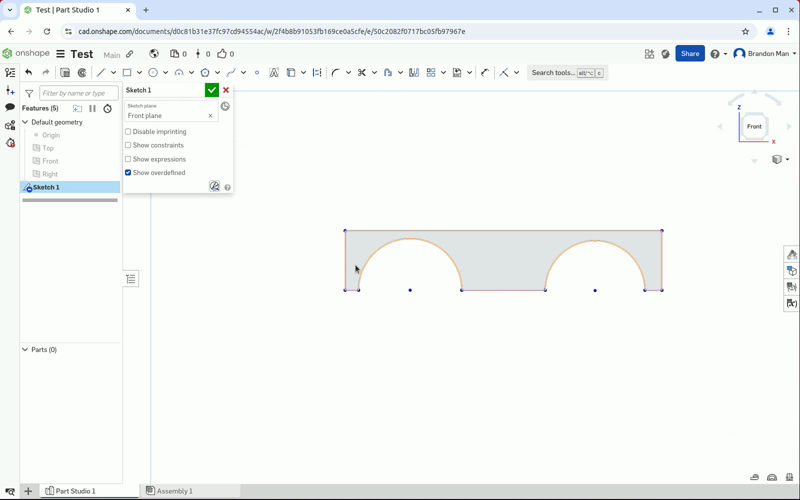
scroll(6)
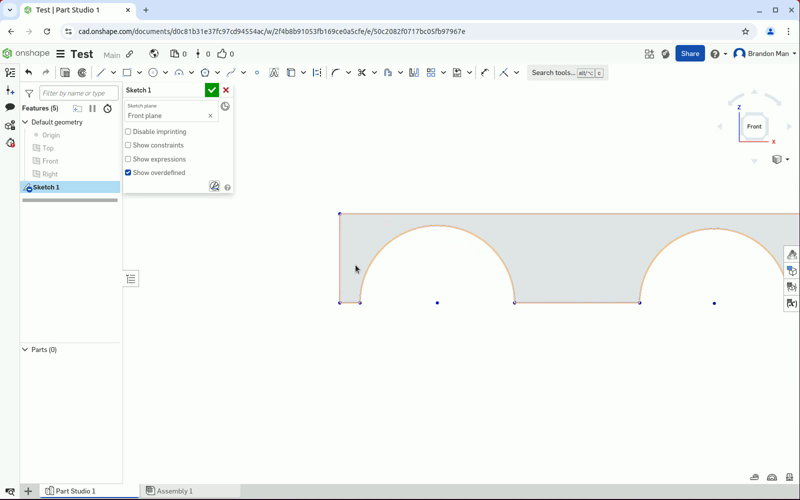
scroll(6)
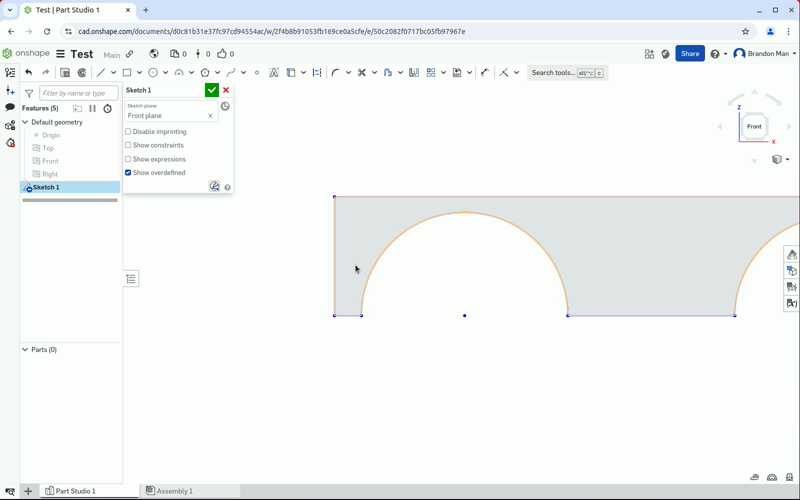
scroll(6)
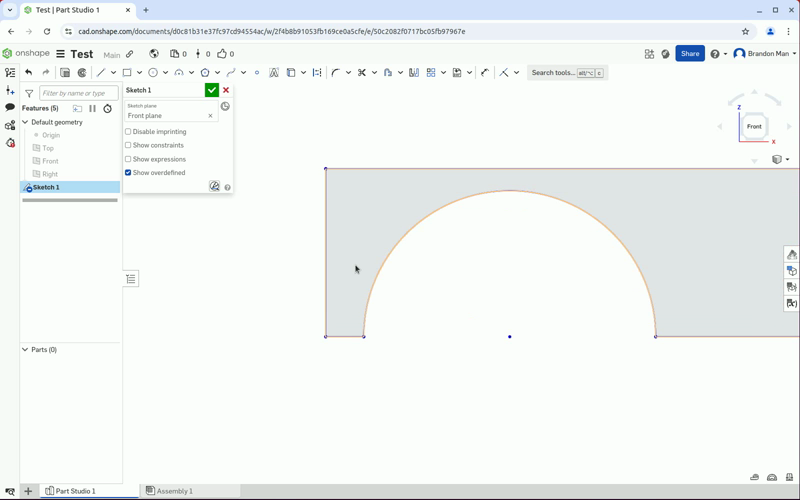
scroll(6)
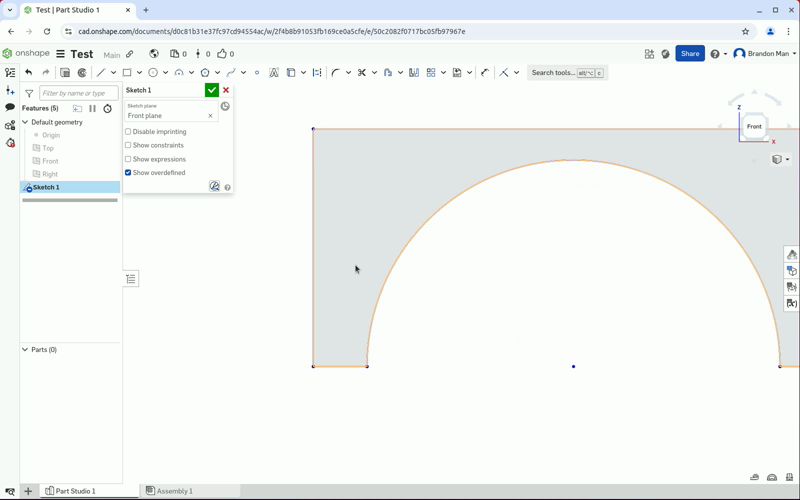
scroll(6)
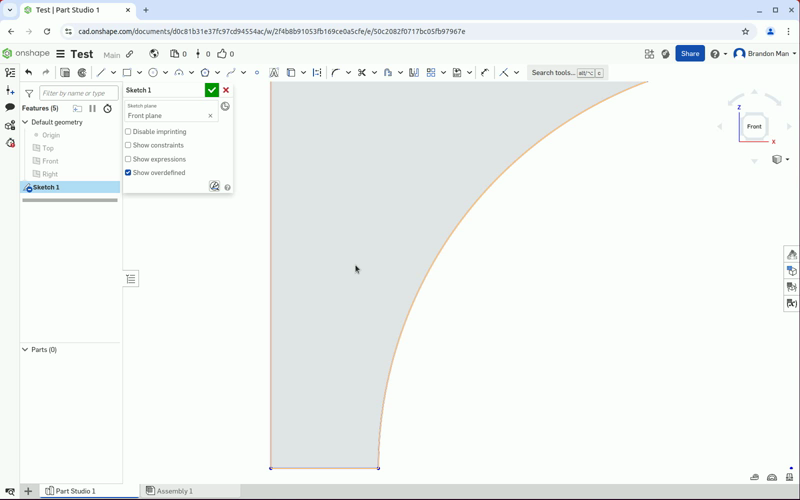
click(355, 264)
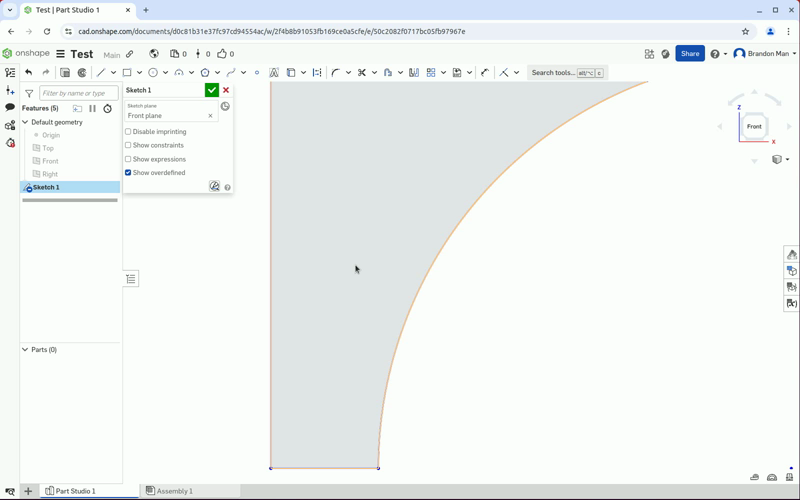
scroll(-6)
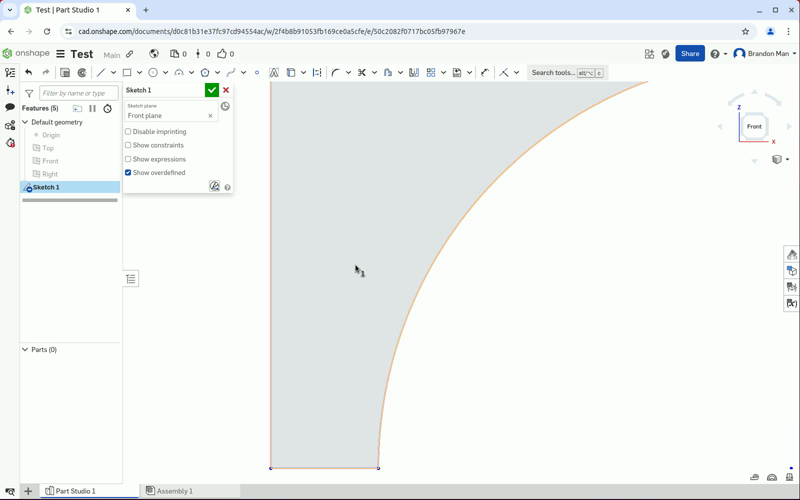
scroll(-6)
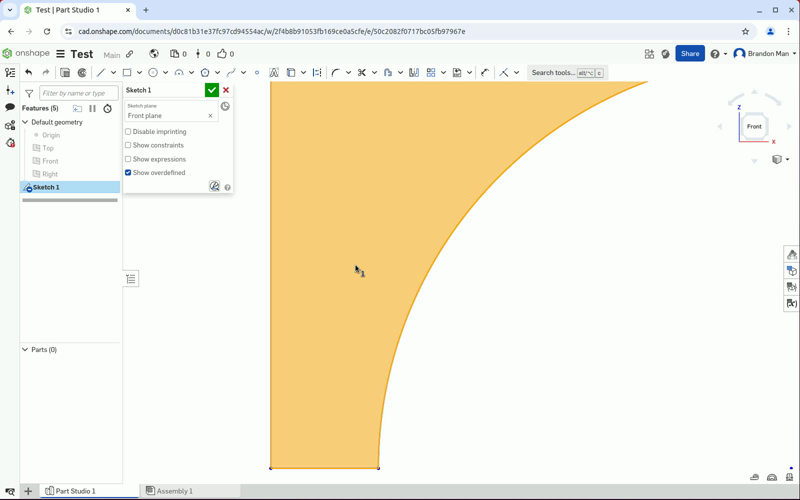
scroll(-6)
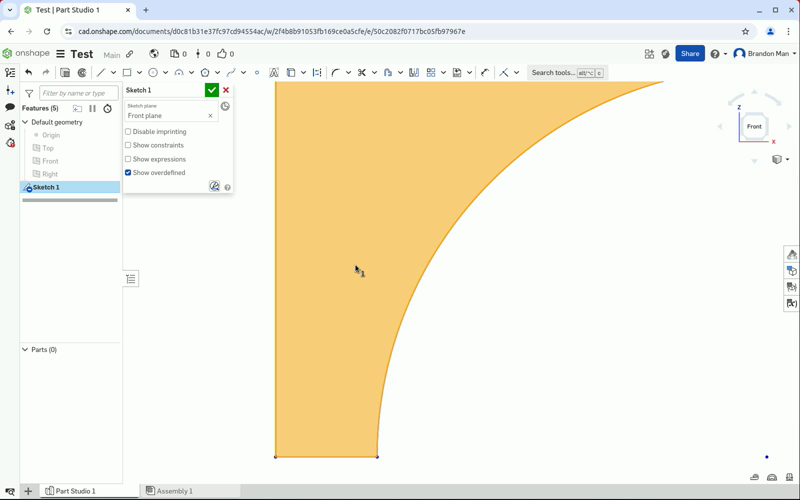
scroll(-6)
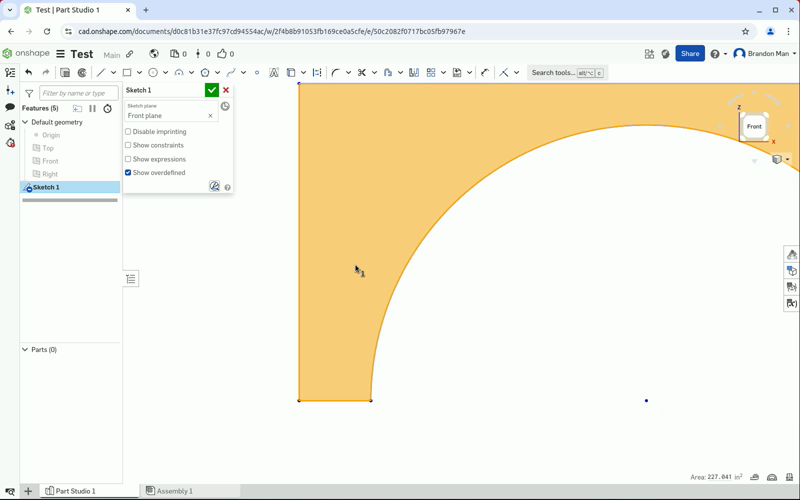
scroll(-6)
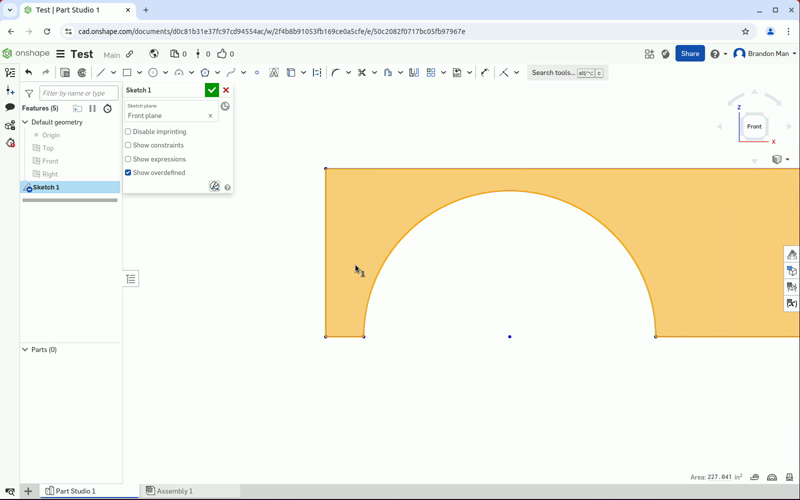
scroll(-6)
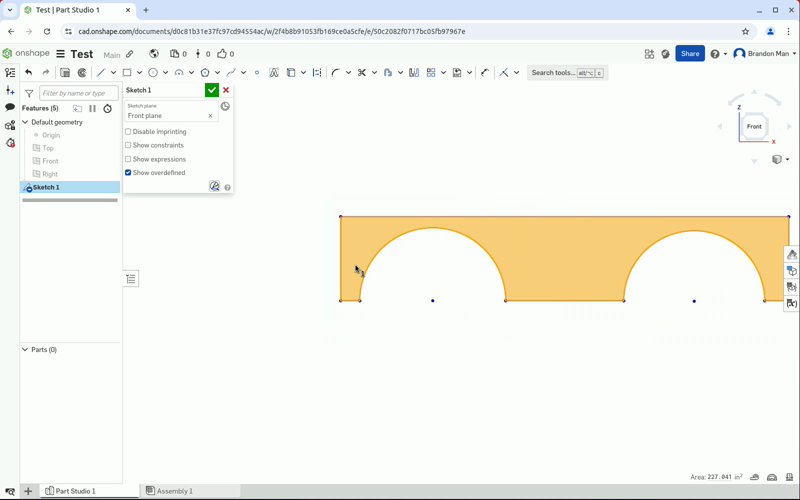
scroll(-6)
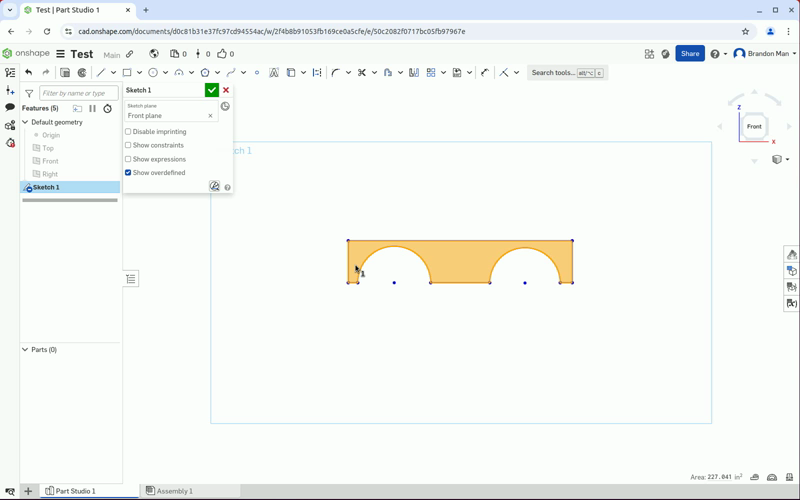
mouse_move(73, 352)
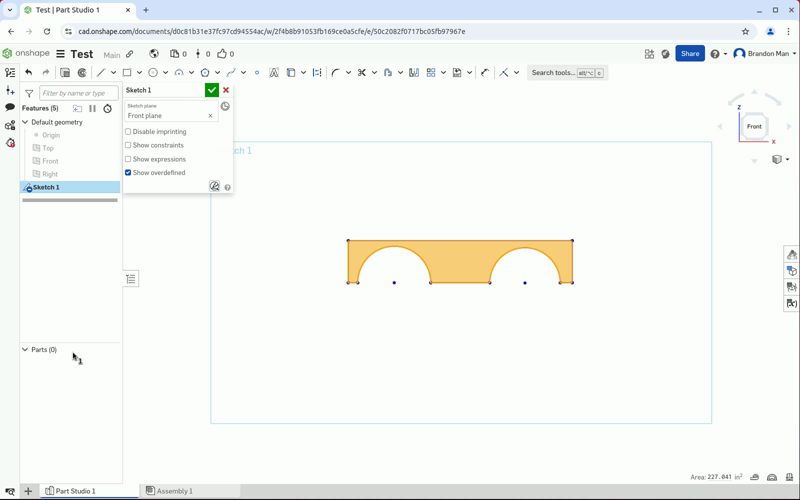
key(shift+y)
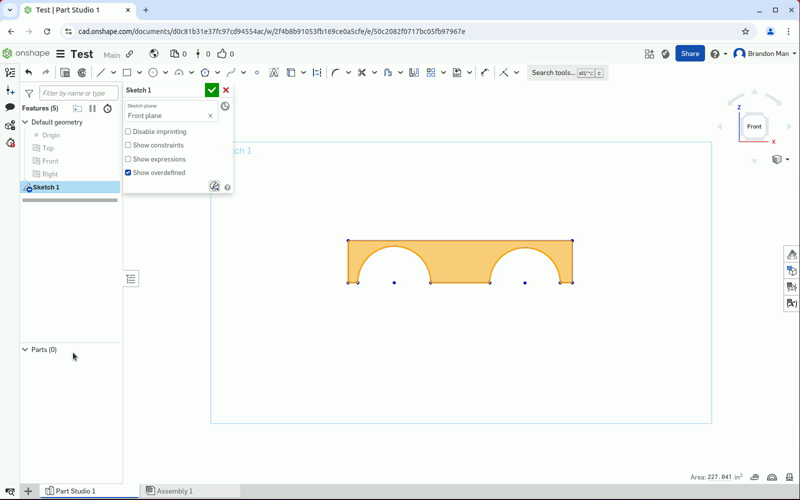
key(shift+e)
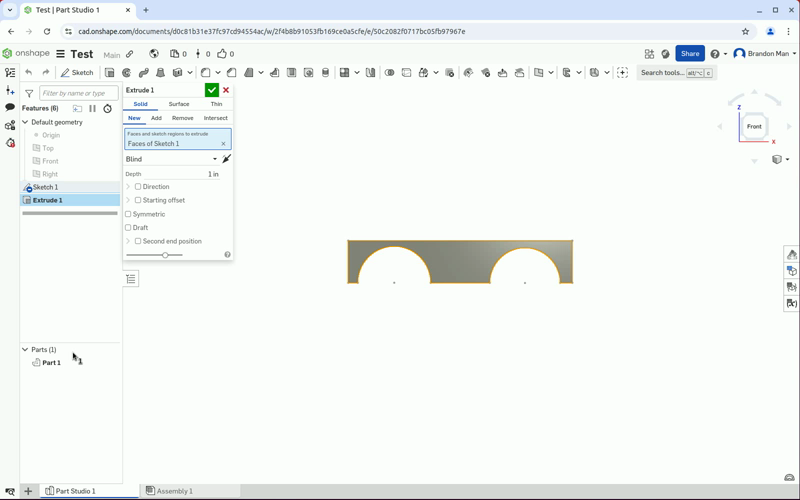
mouse_move(143, 106)
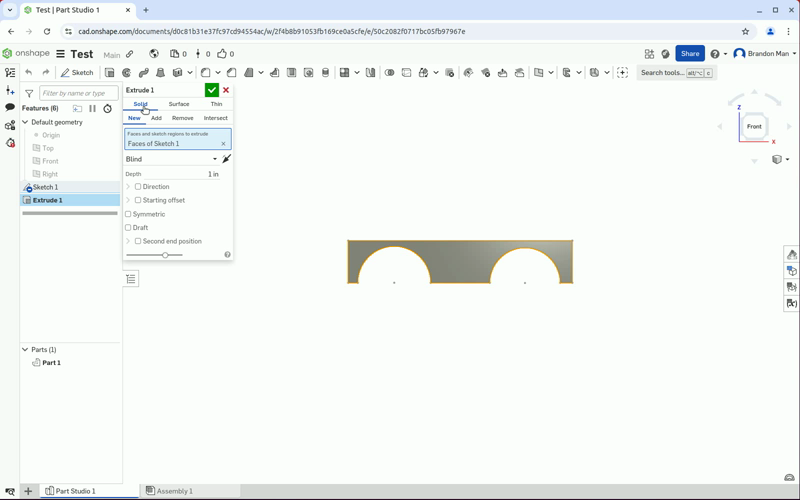
click(143, 106)
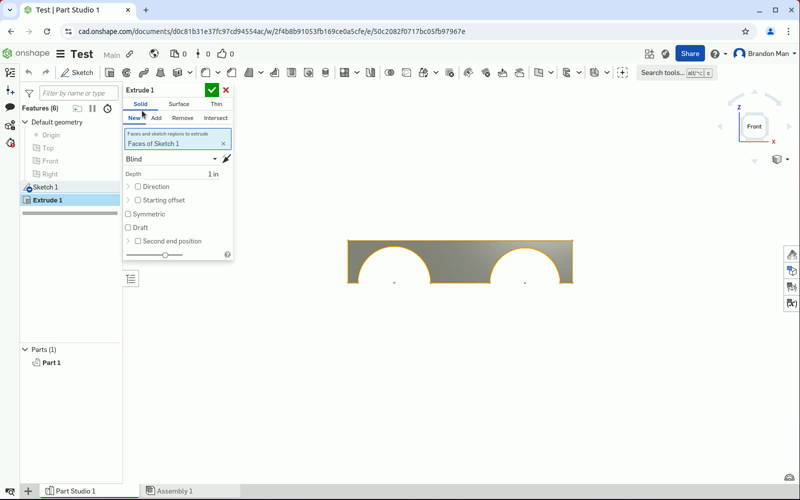
mouse_move(137, 120)
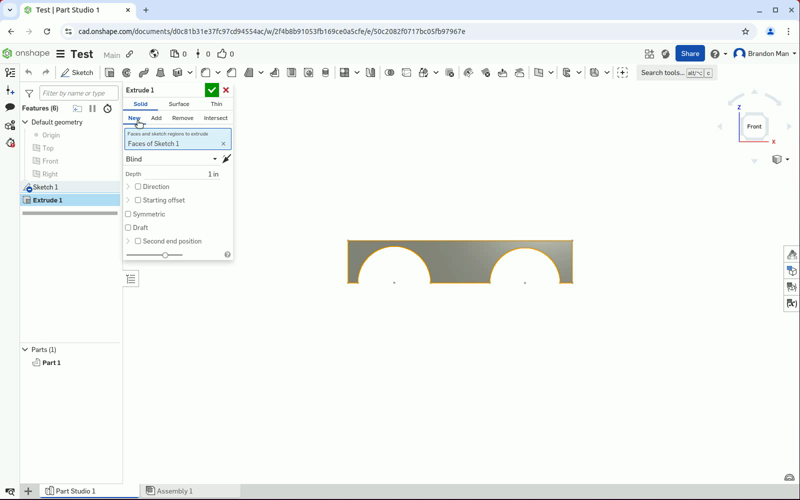
click(137, 120)
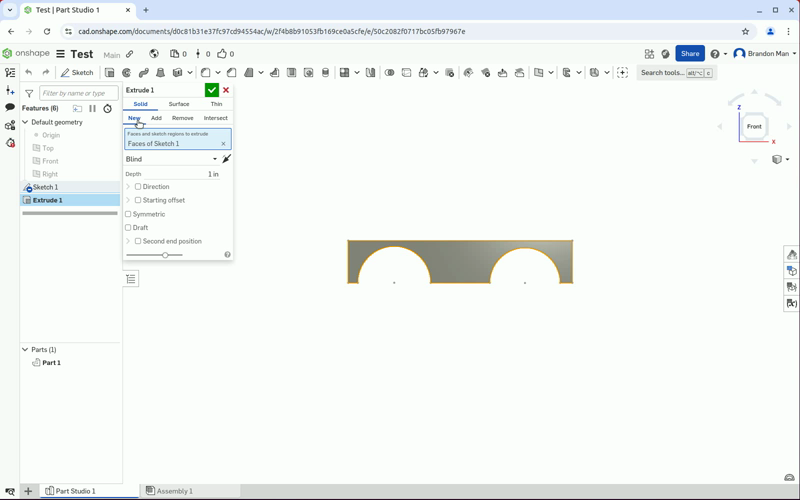
key(tab, 4)
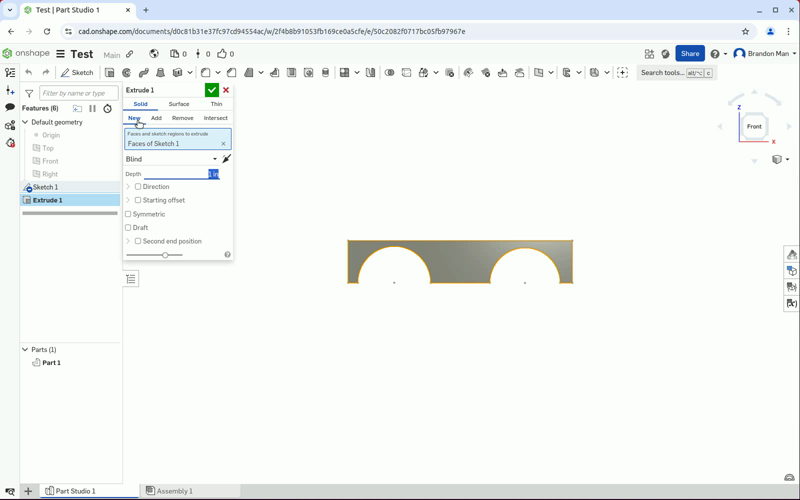
text(0.241)
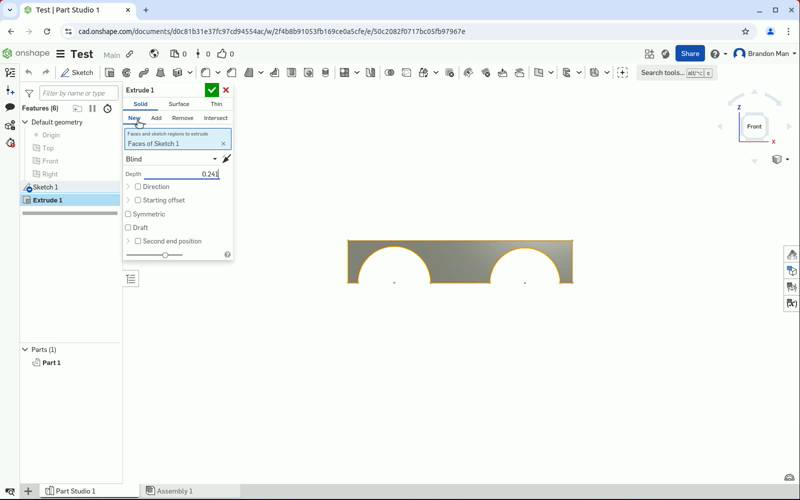
key(enter)
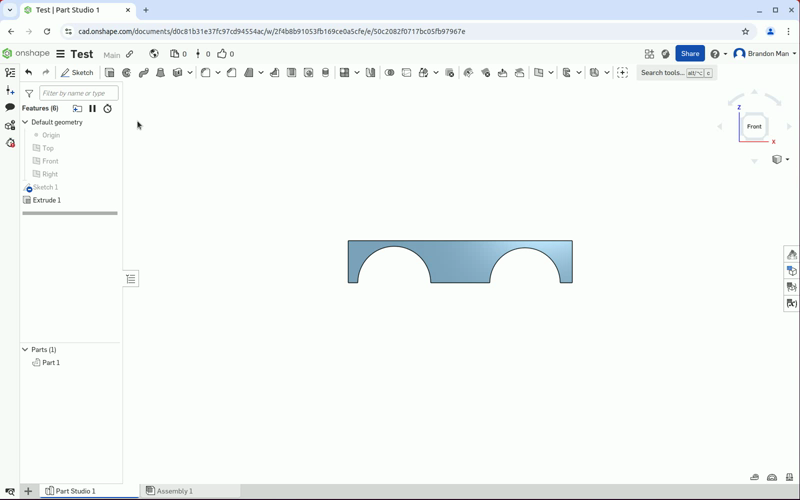
key(shift+h)
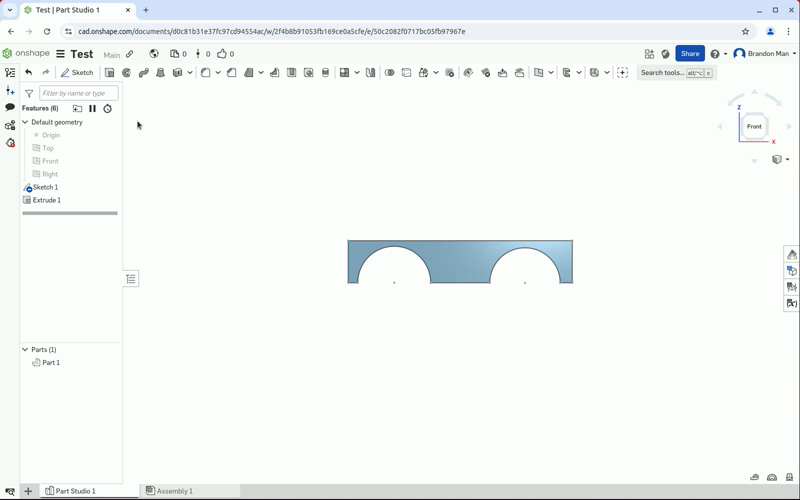
key(shift+h)
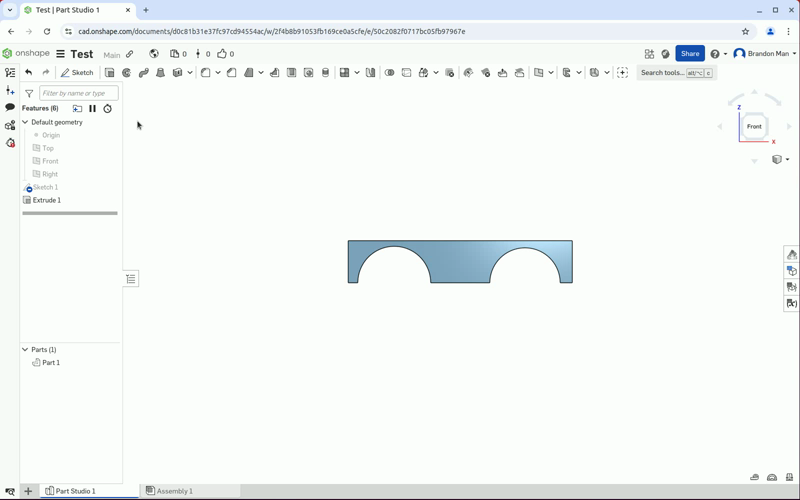
mouse_move(73, 189)
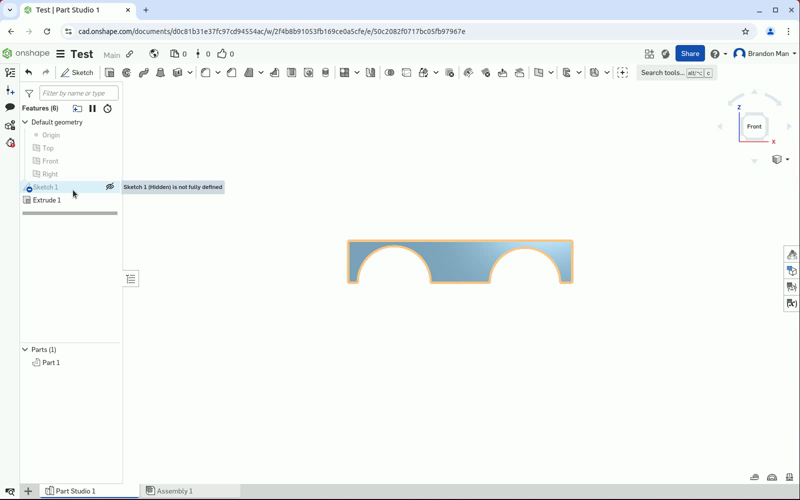
click(73, 189)
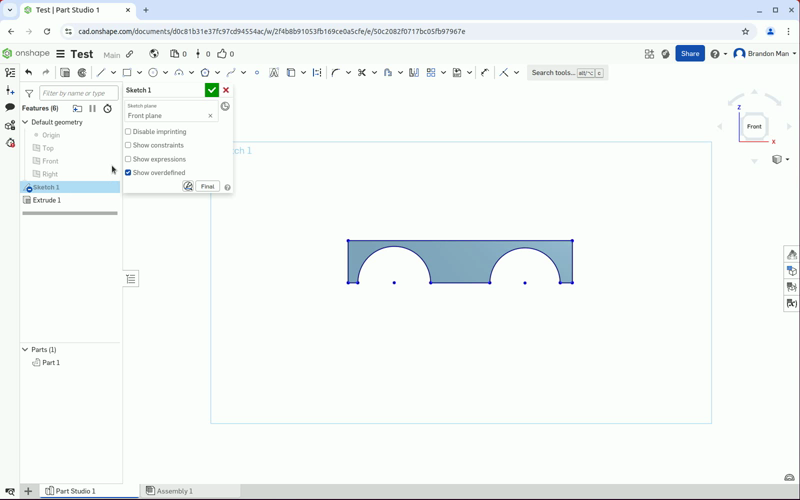
mouse_move(229, 92)
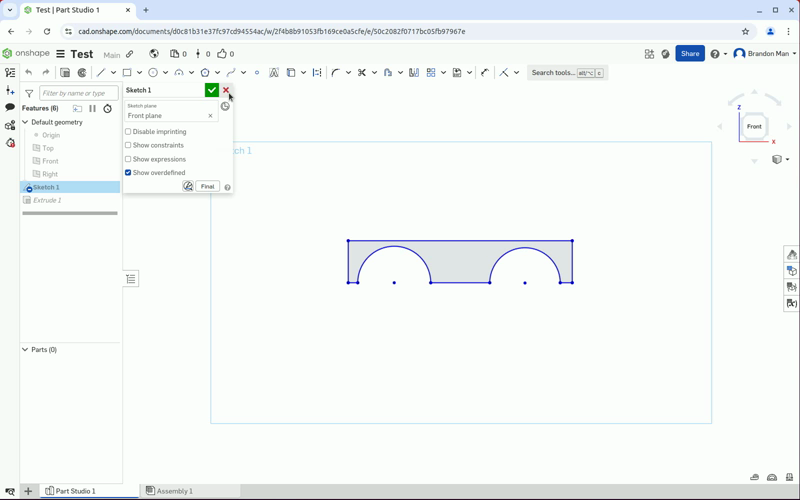
click(229, 92)
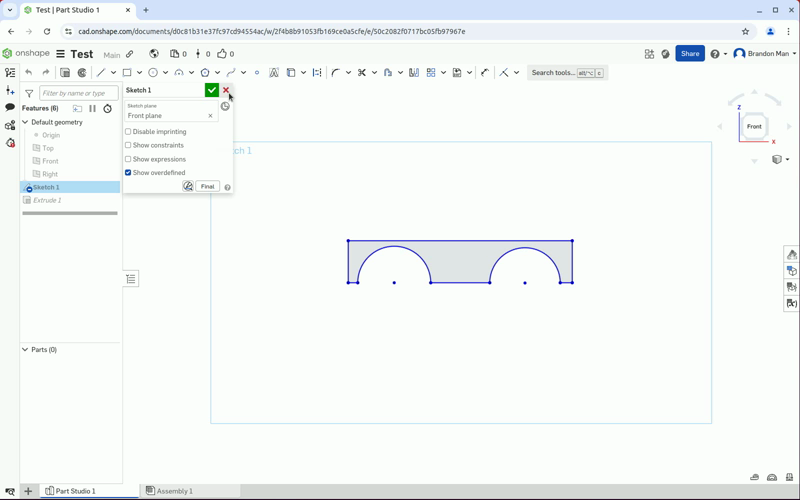
key(shift+s)
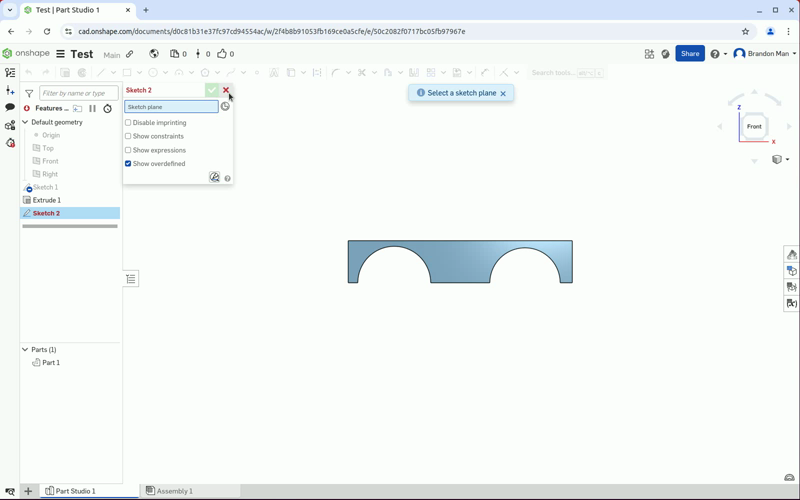
mouse_move(73, 163)
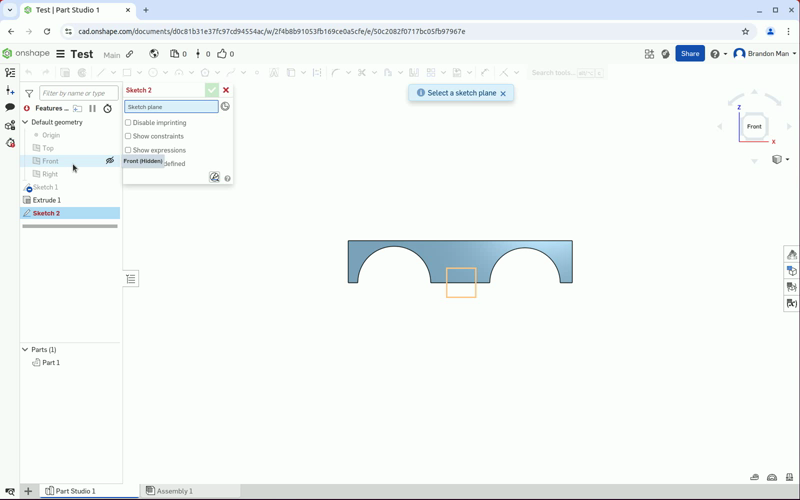
click(73, 163)
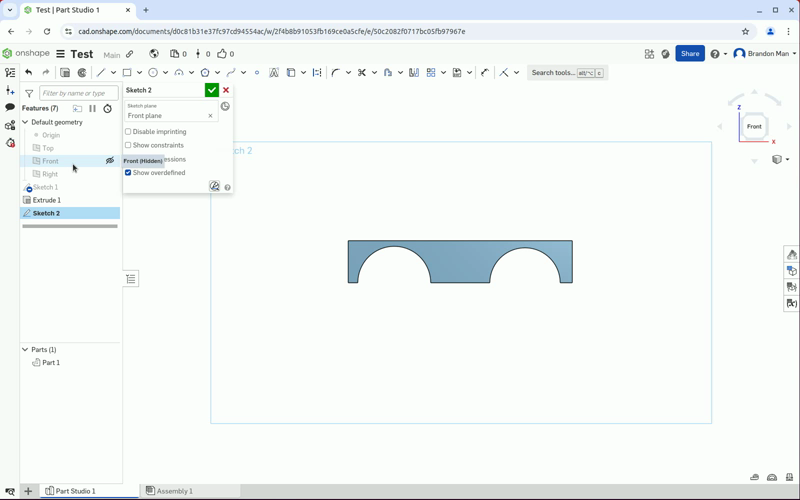
mouse_move(73, 352)
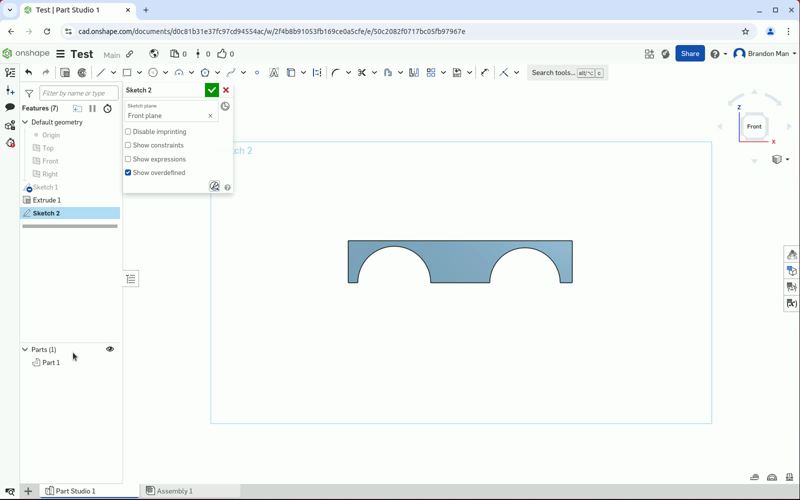
key(y)
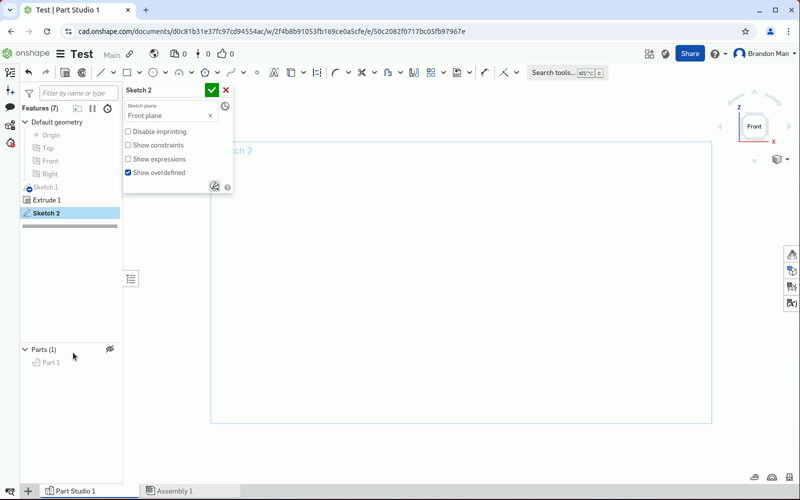
key(l)
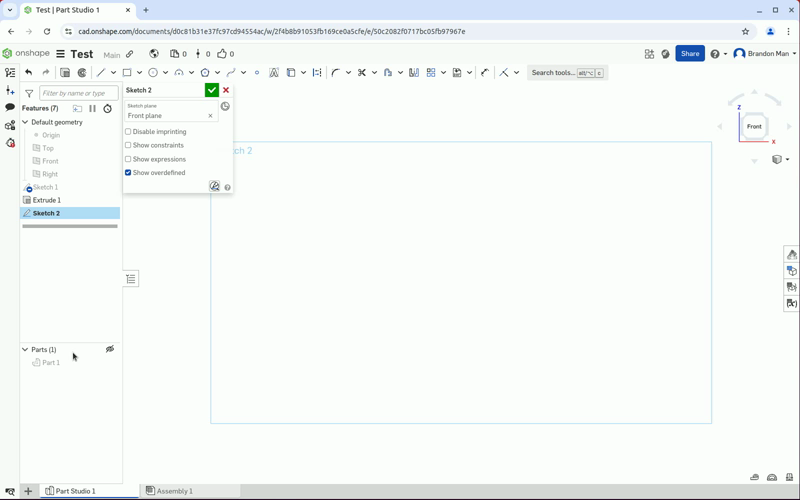
key_down(shift)
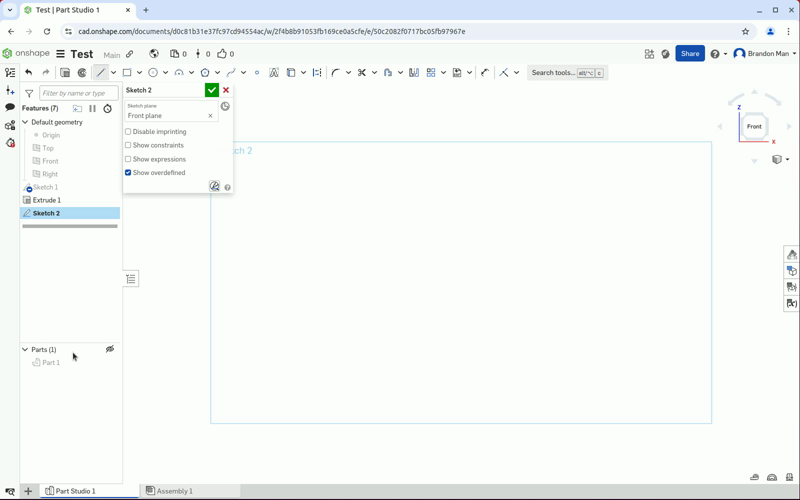
mouse_move(348, 325)
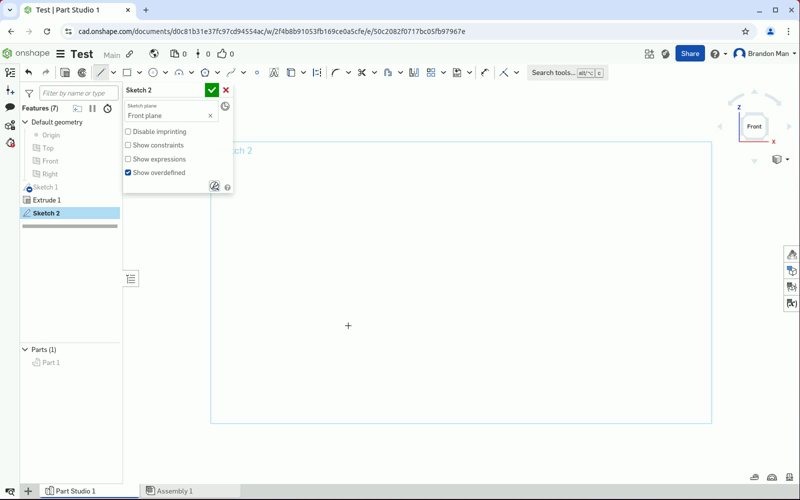
click(348, 325)
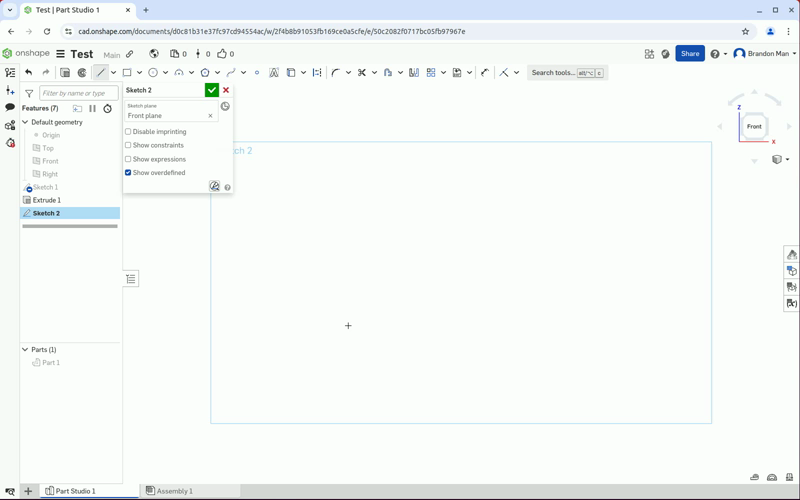
key_up(shift)
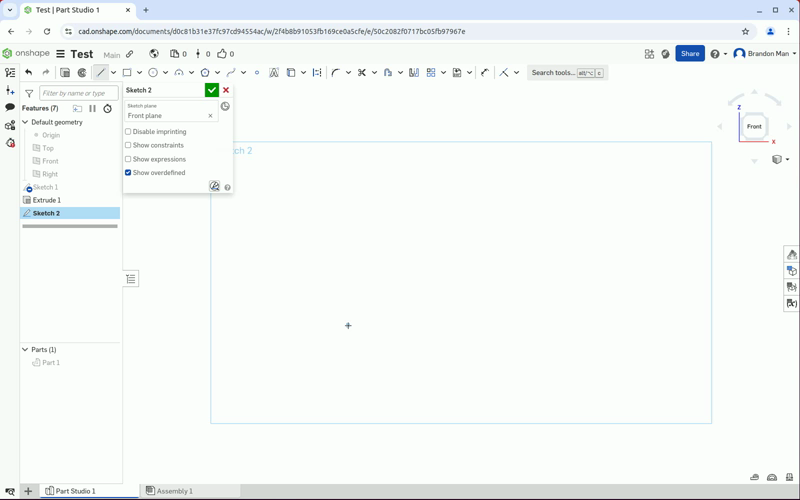
key_down(shift)
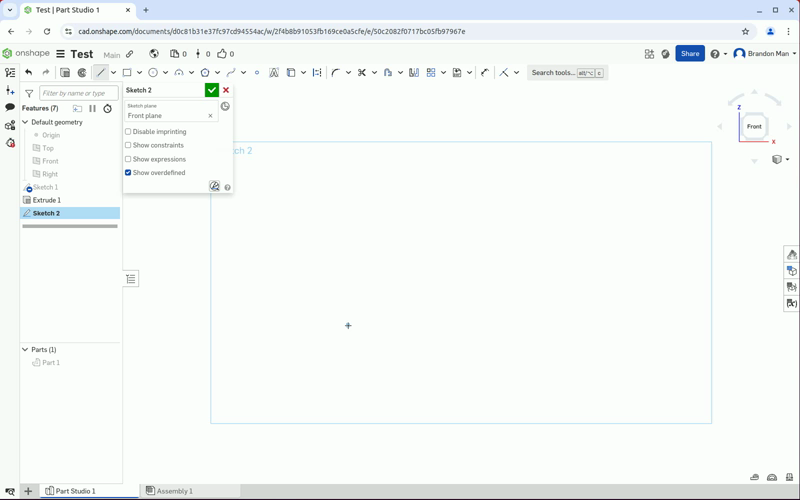
mouse_move(572, 325)
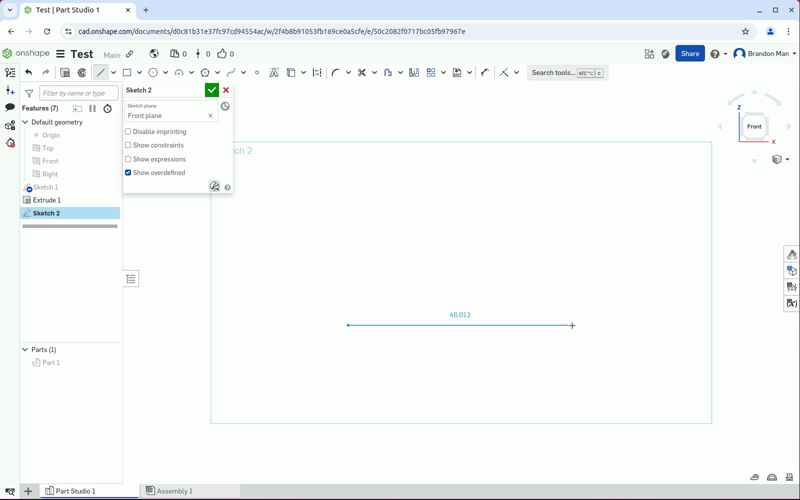
click(572, 325)
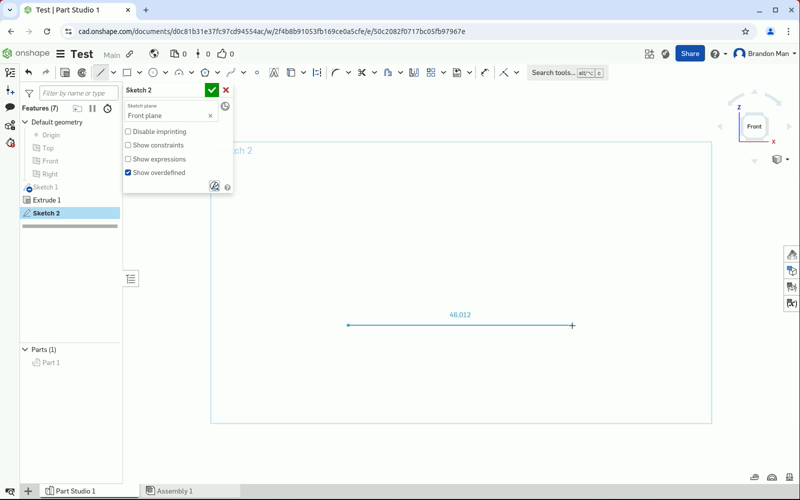
key_up(shift)
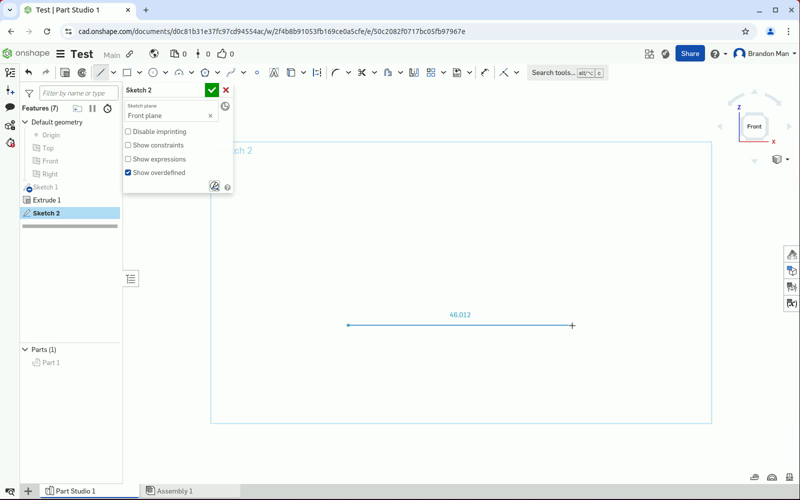
key_down(shift)
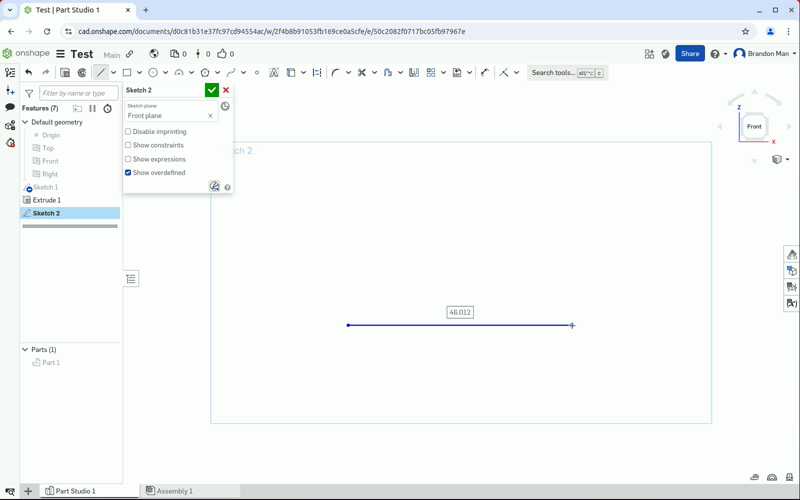
mouse_move(589, 325)
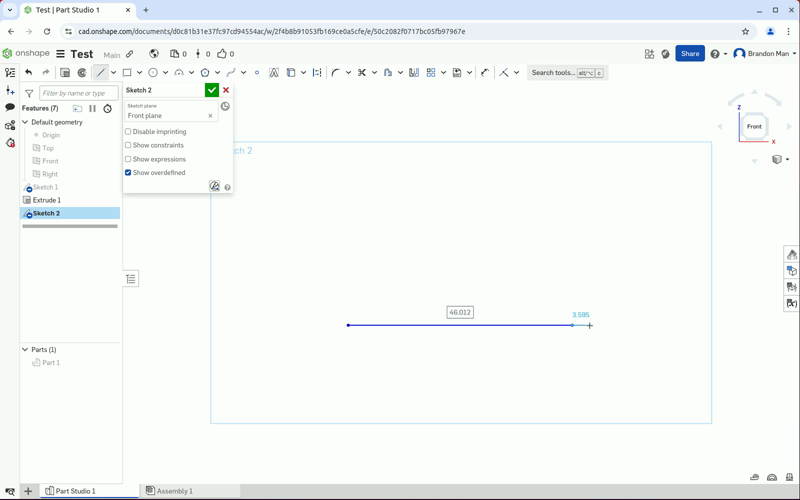
mouse_move(572, 282)
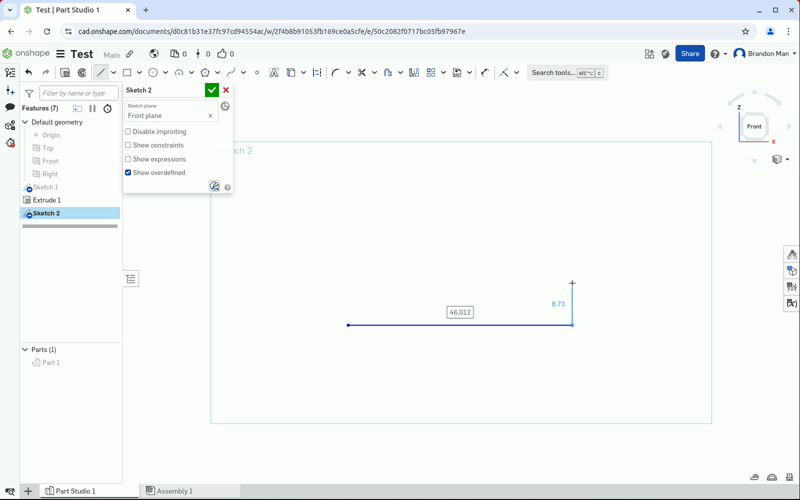
click(572, 282)
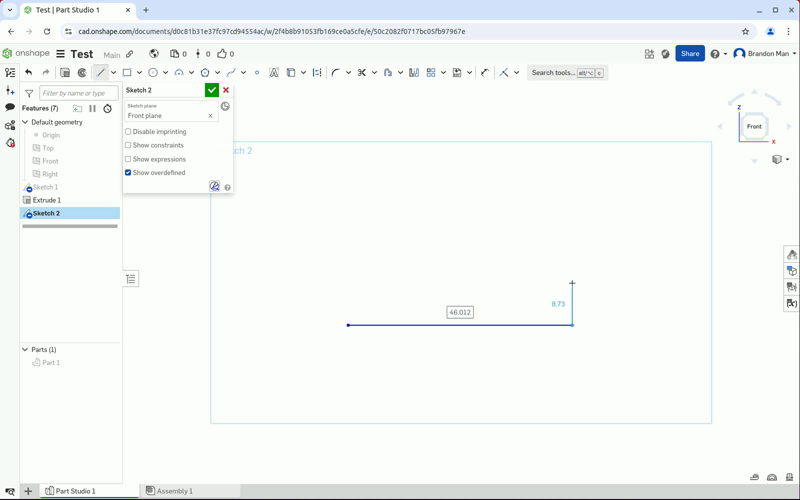
key_up(shift)
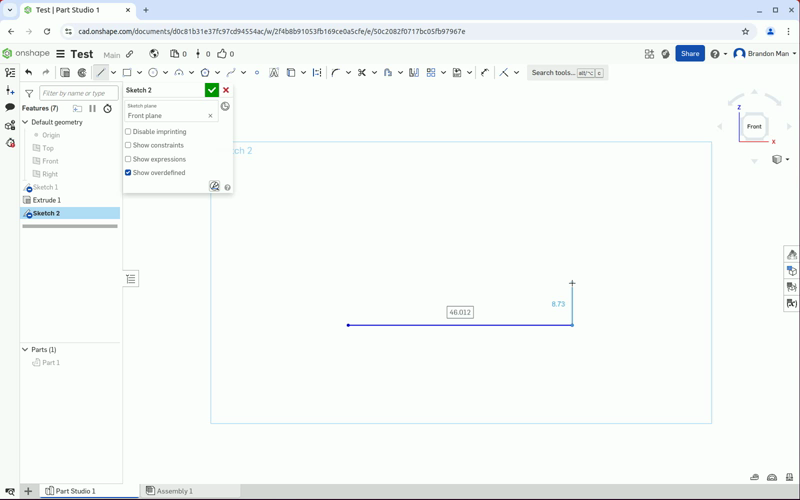
key_down(shift)
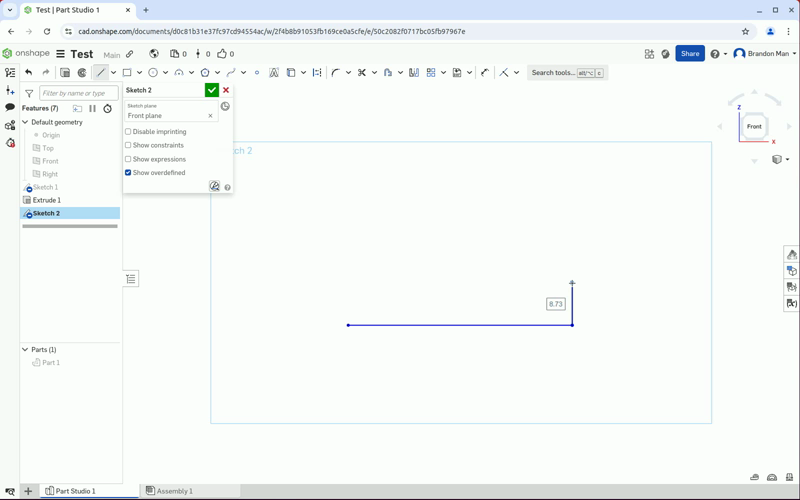
mouse_move(589, 282)
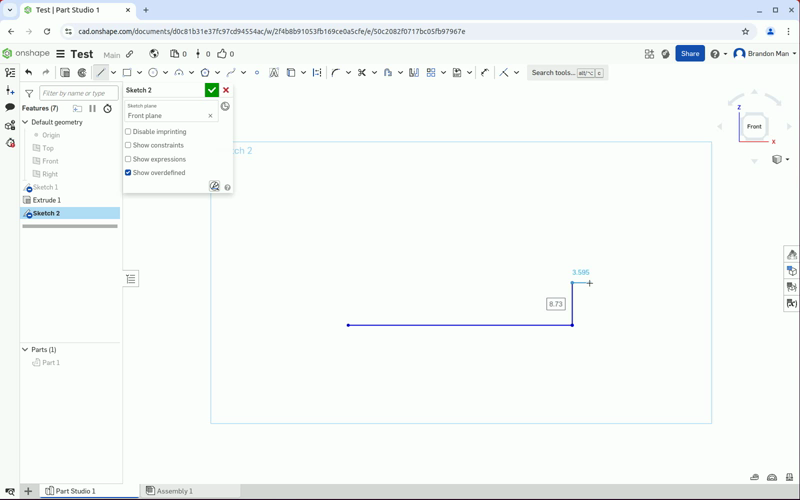
mouse_move(560, 282)
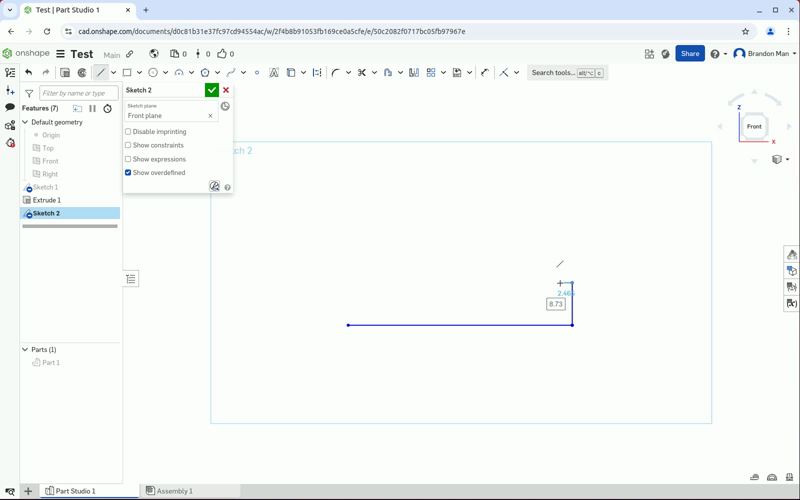
click(560, 282)
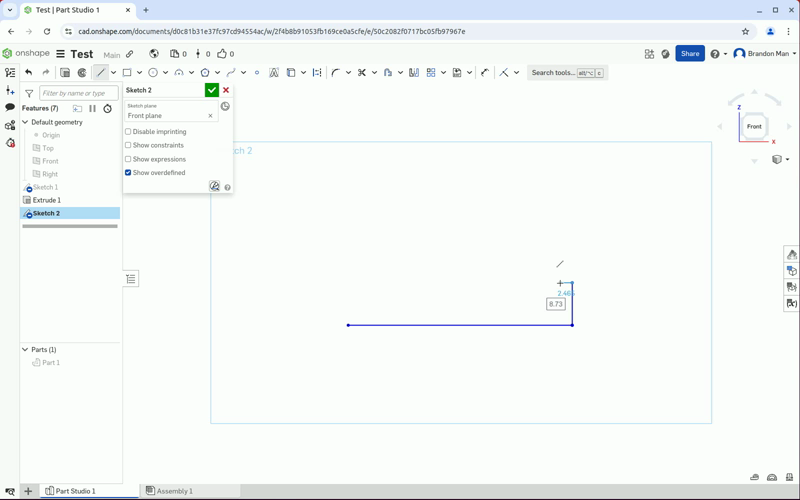
key_up(shift)
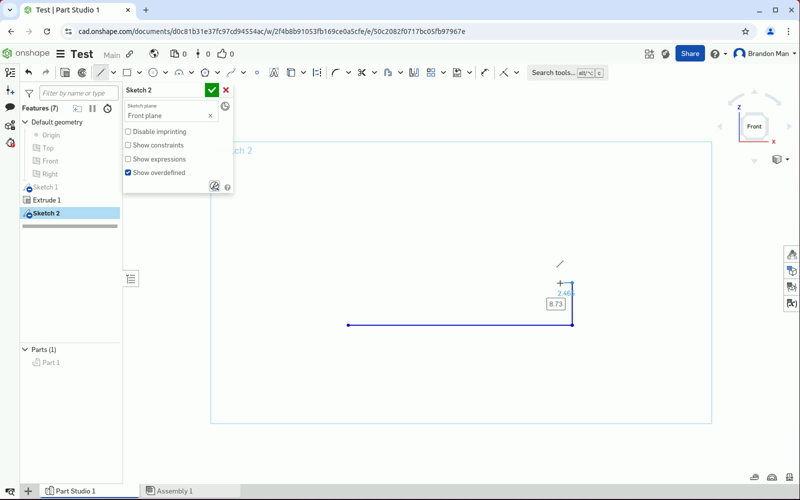
key(esc)
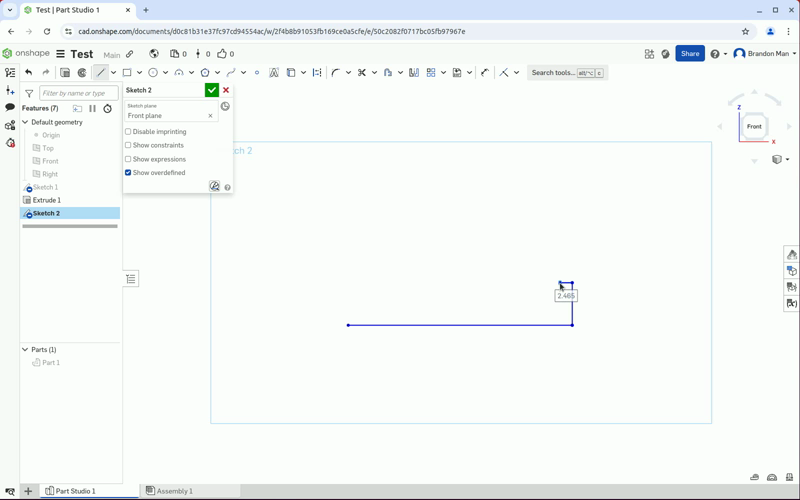
key(a)
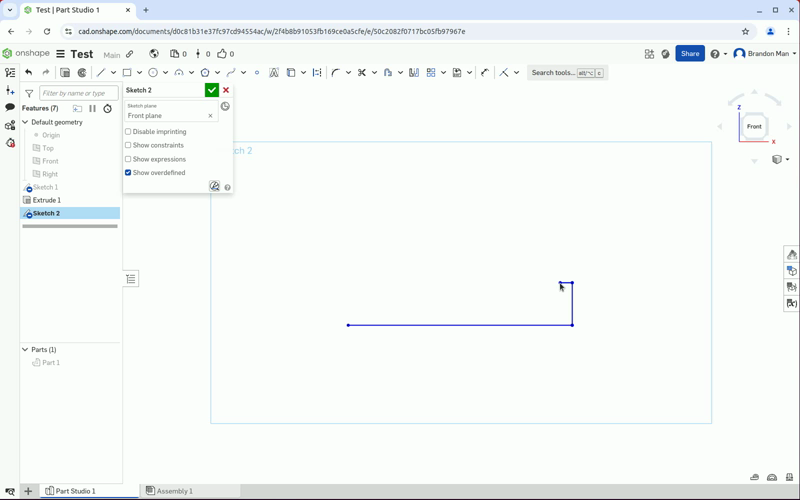
mouse_move(560, 282)
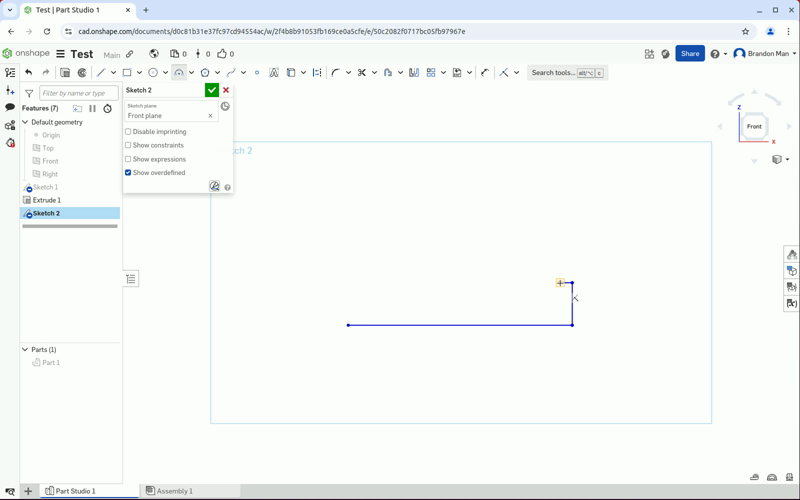
click(560, 282)
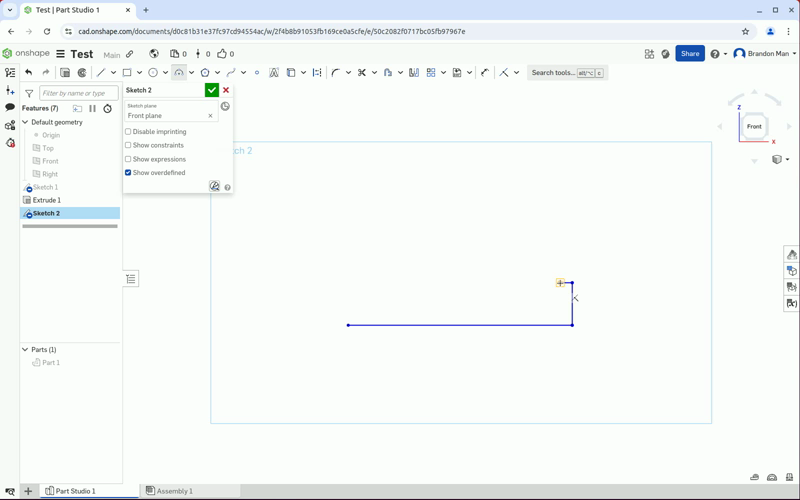
key_down(shift)
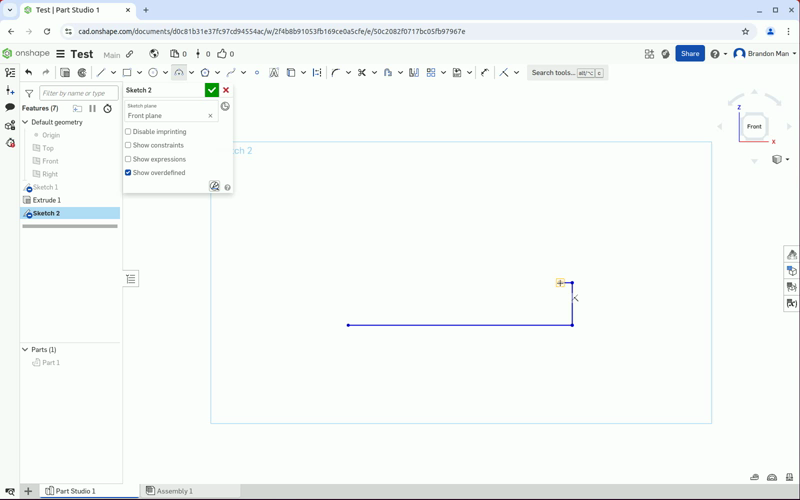
mouse_move(489, 282)
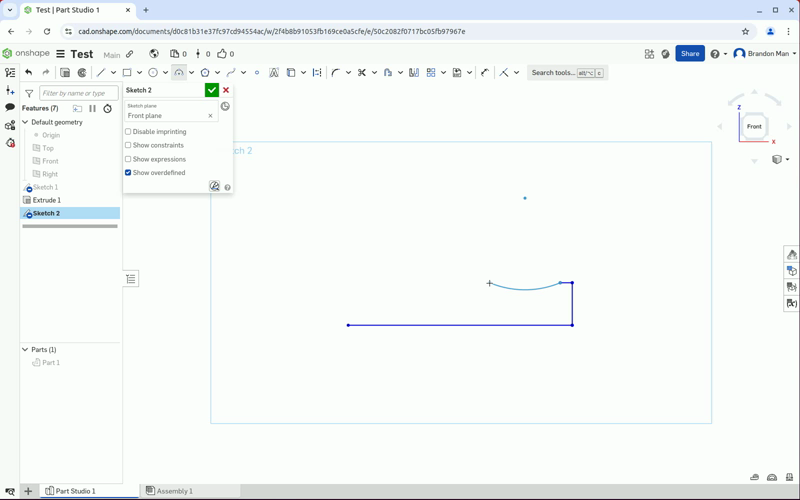
click(489, 282)
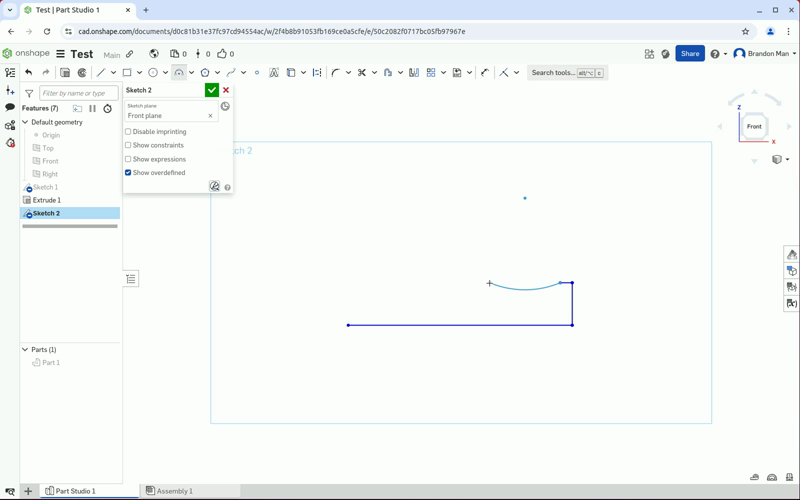
mouse_move(525, 318)
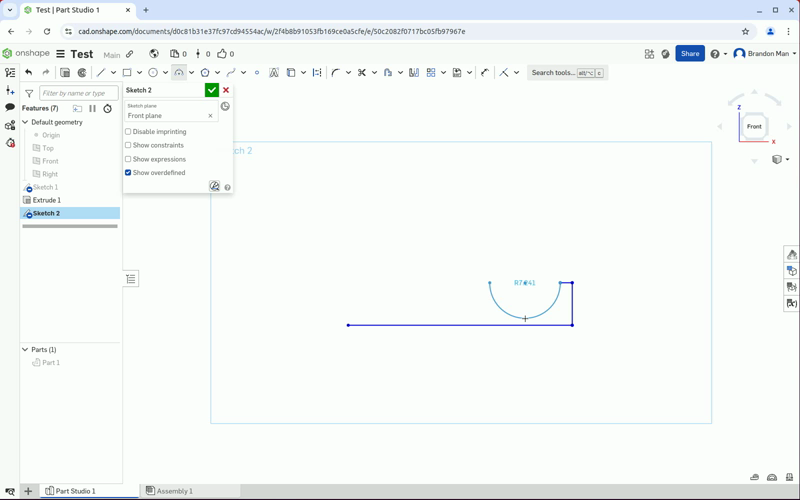
click(525, 318)
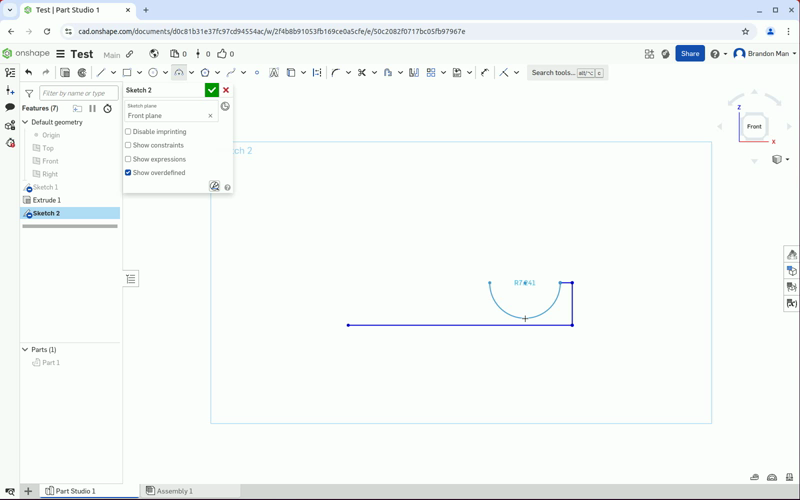
key_up(shift)
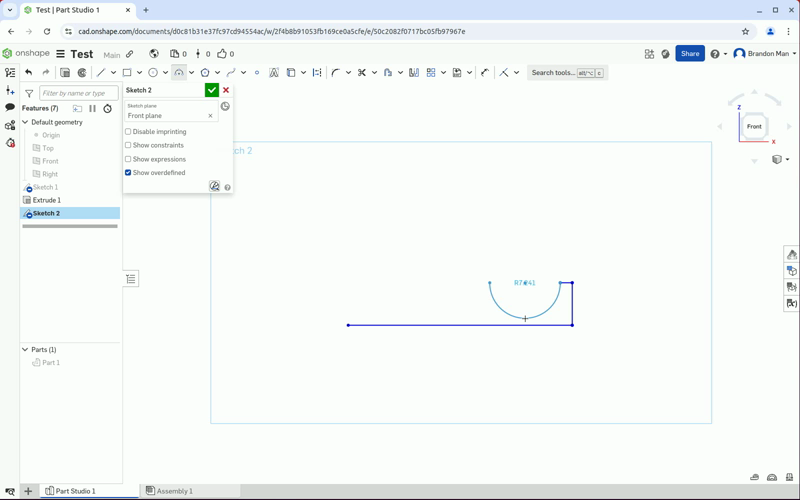
key(esc)
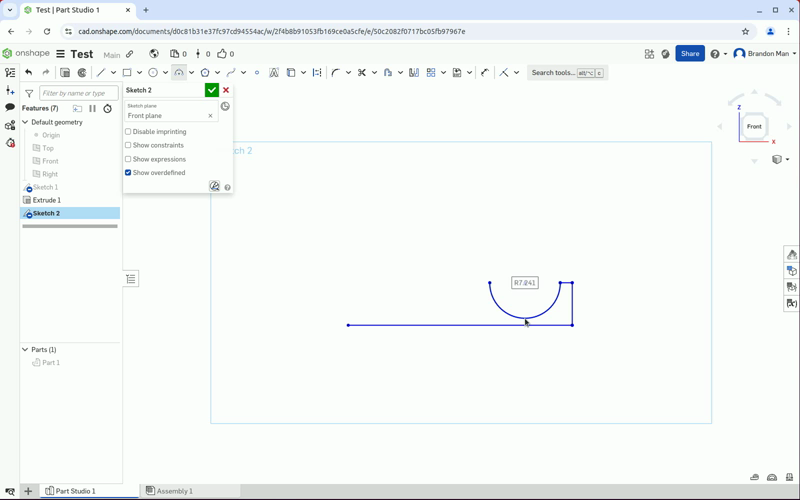
key(l)
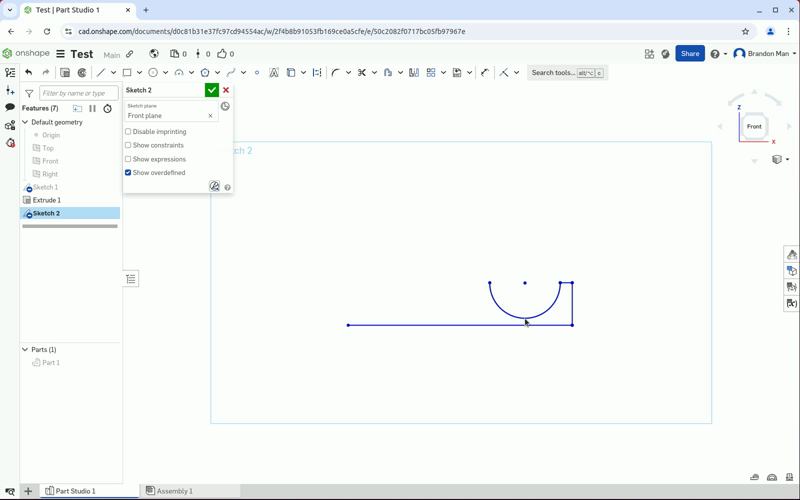
mouse_move(489, 282)
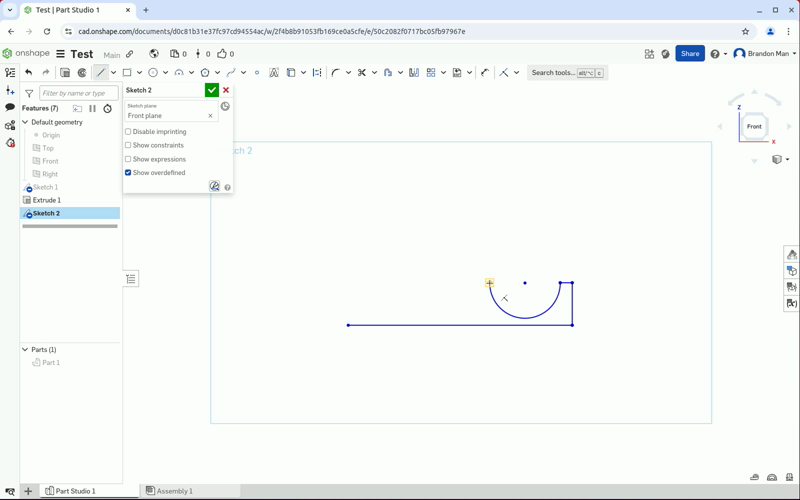
click(489, 282)
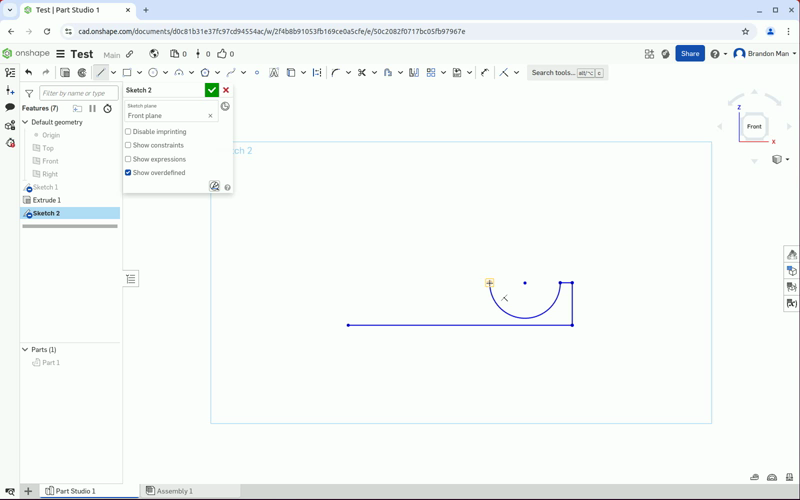
key_down(shift)
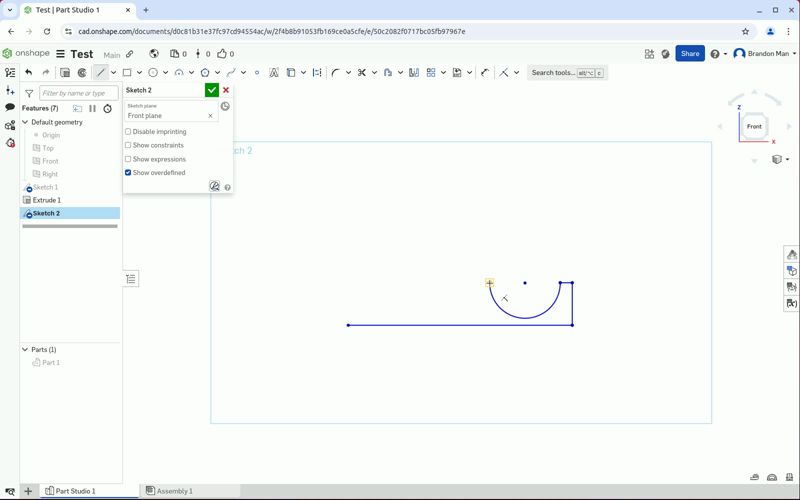
mouse_move(519, 282)
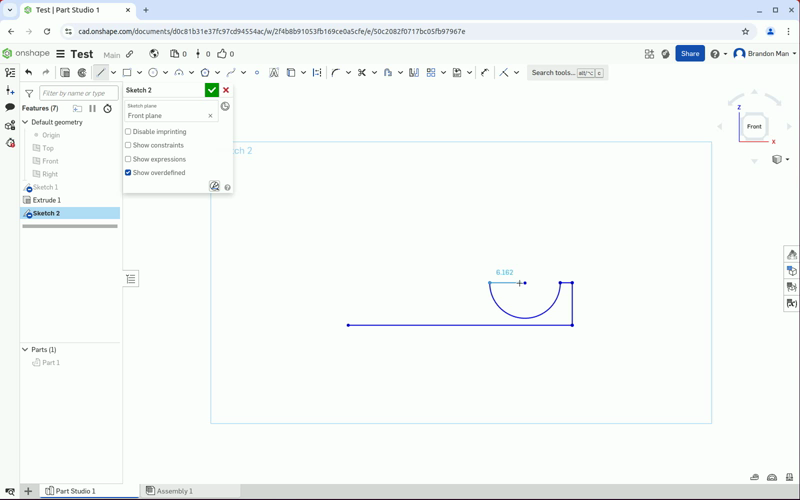
mouse_move(430, 282)
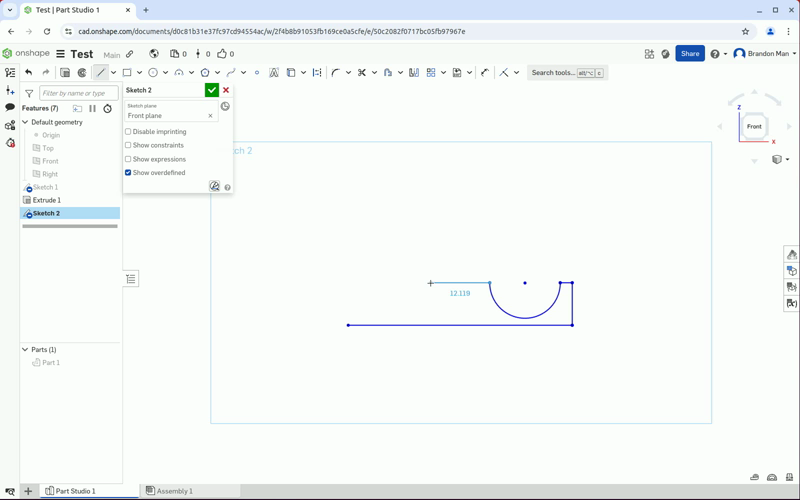
click(430, 282)
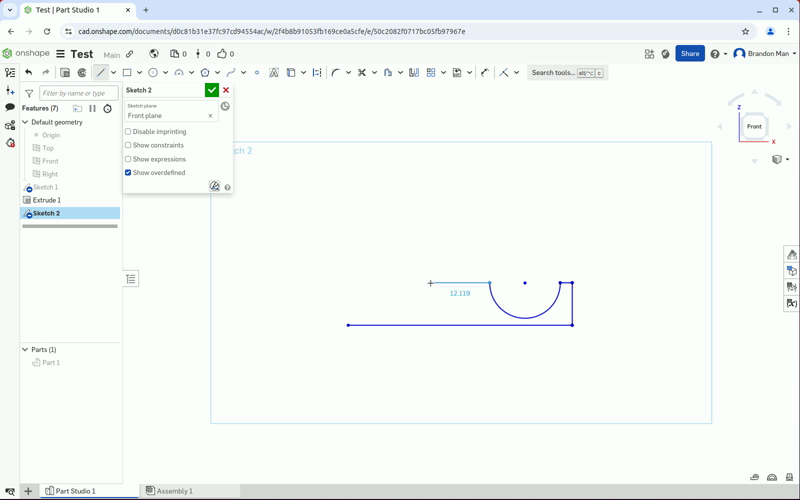
key_up(shift)
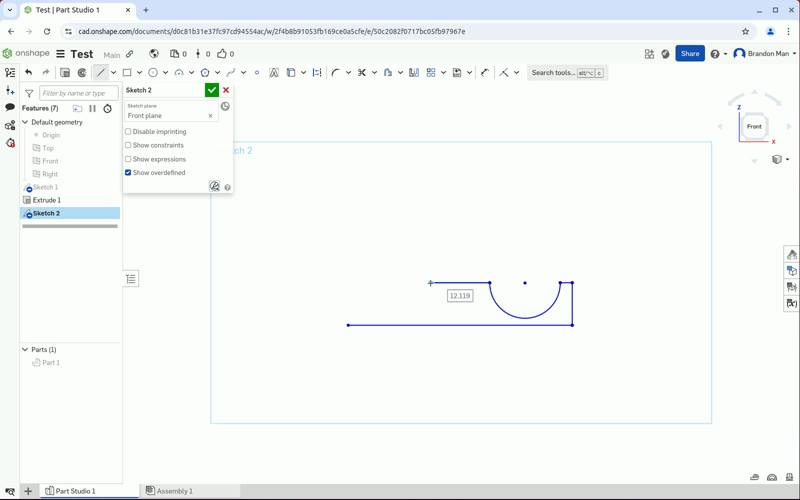
key(esc)
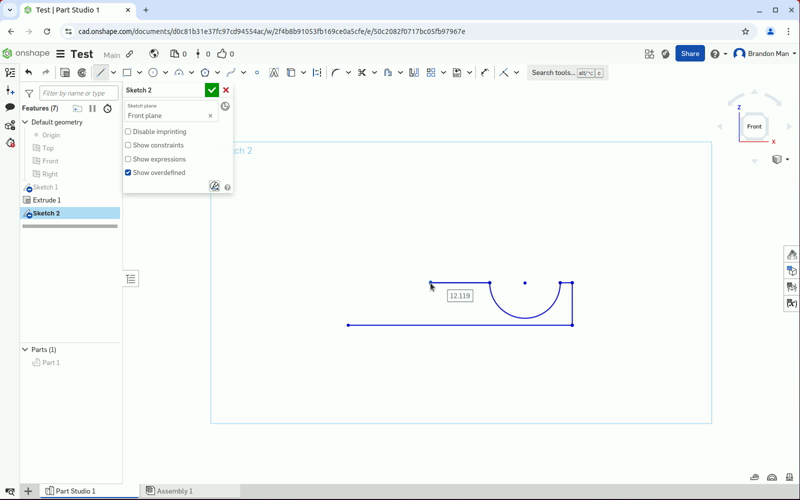
key(a)
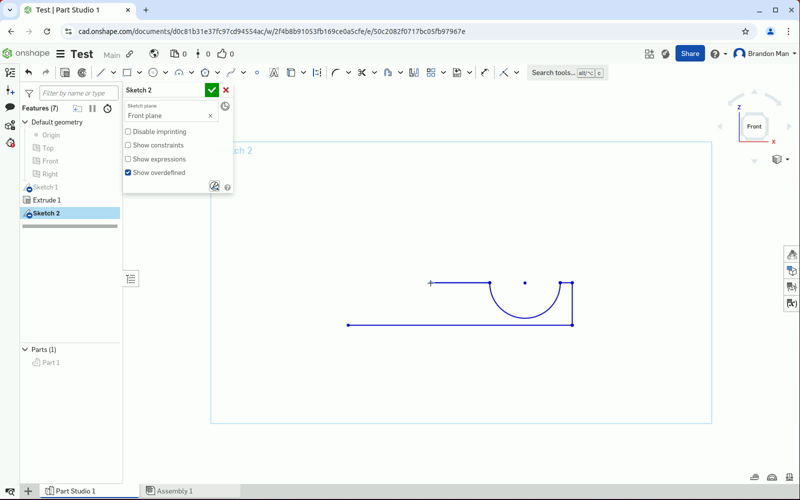
mouse_move(430, 282)
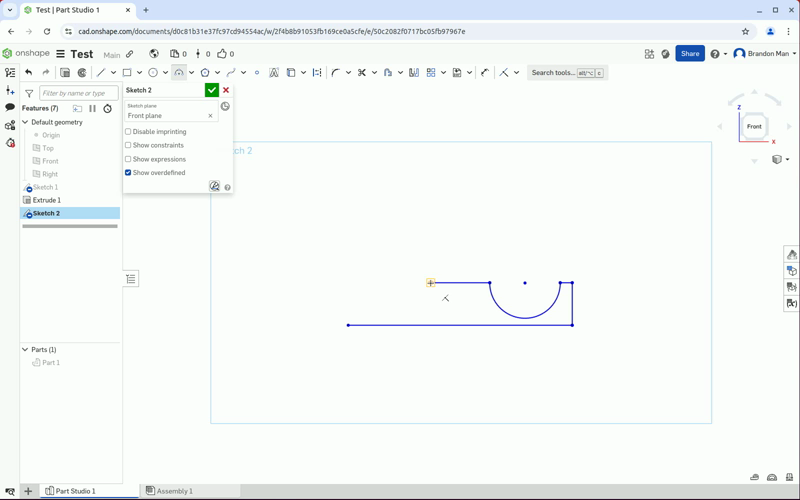
click(430, 282)
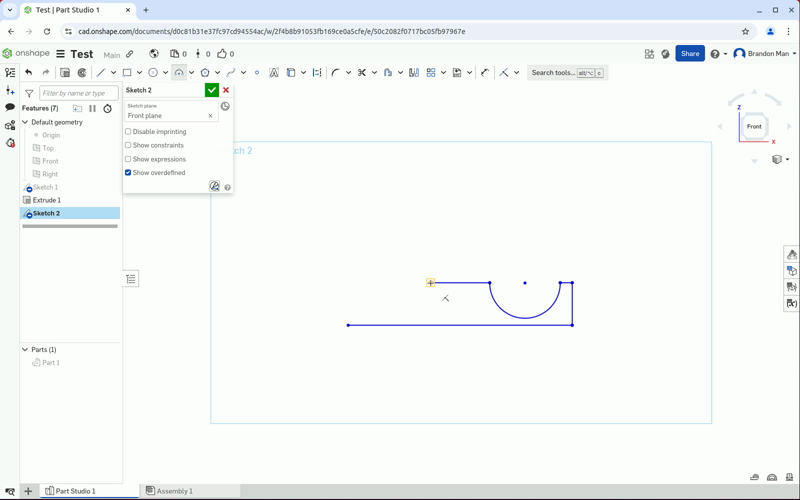
key_down(shift)
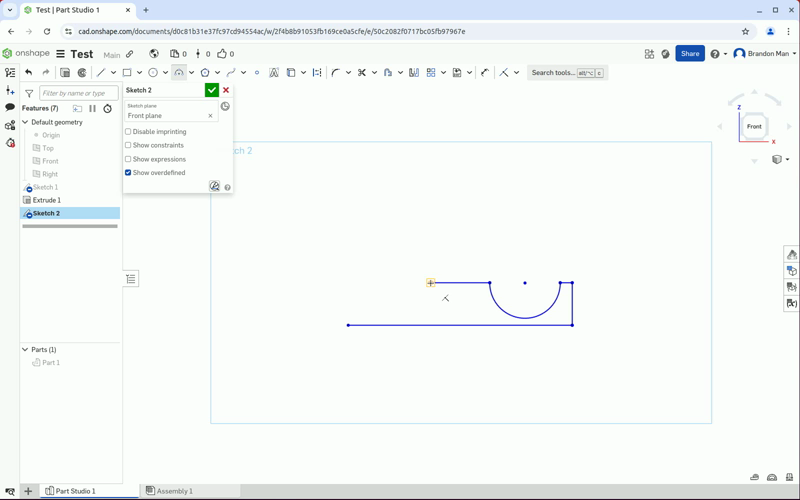
mouse_move(357, 282)
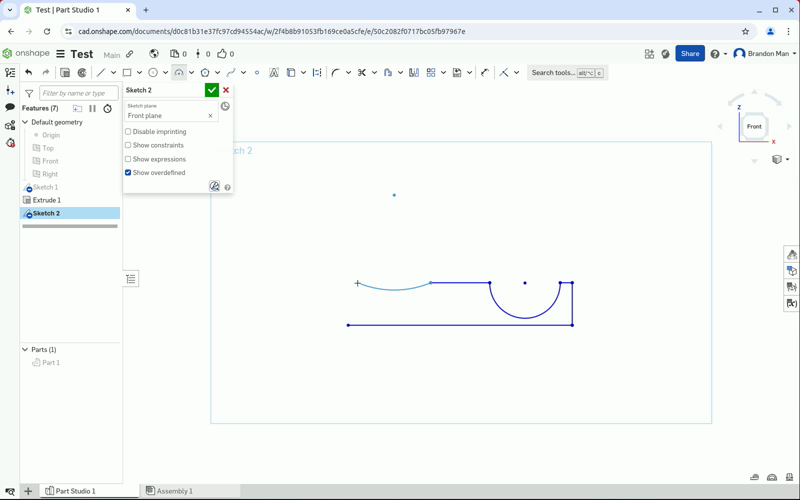
click(357, 282)
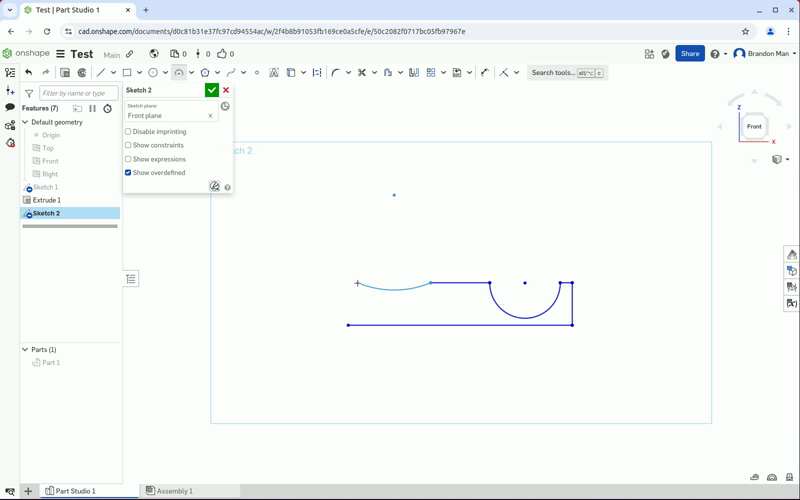
mouse_move(394, 319)
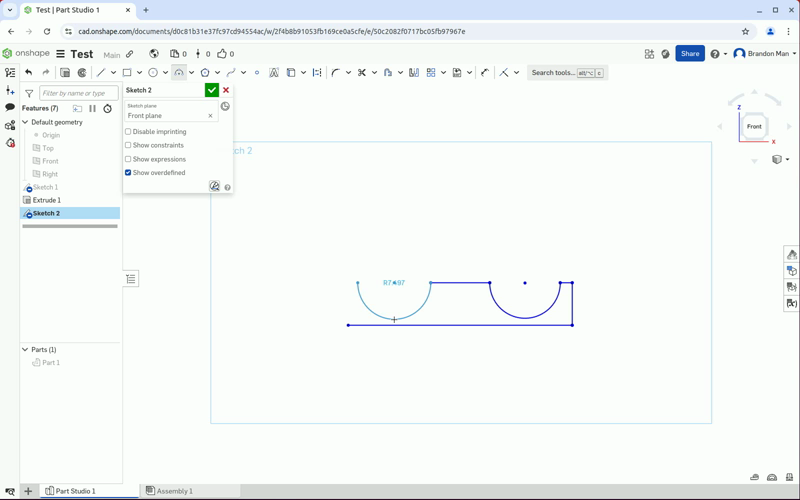
click(394, 319)
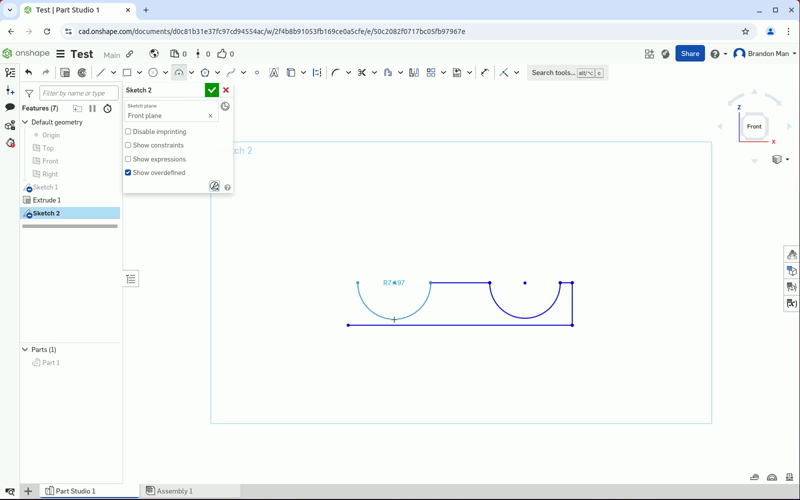
key_up(shift)
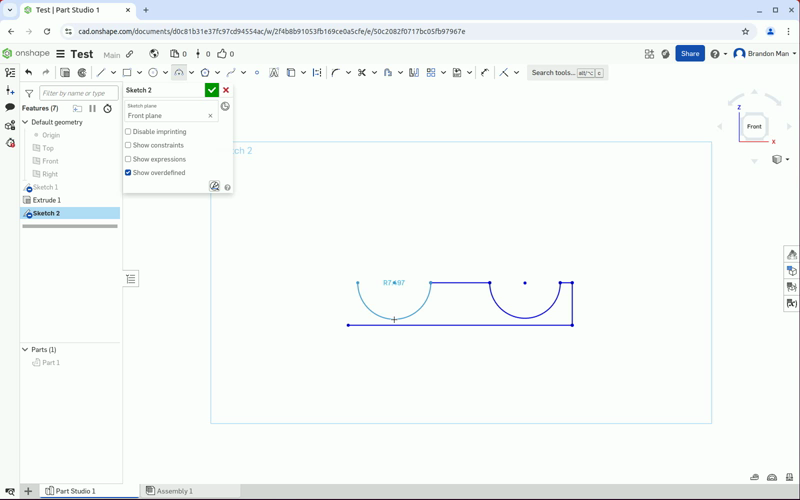
key(esc)
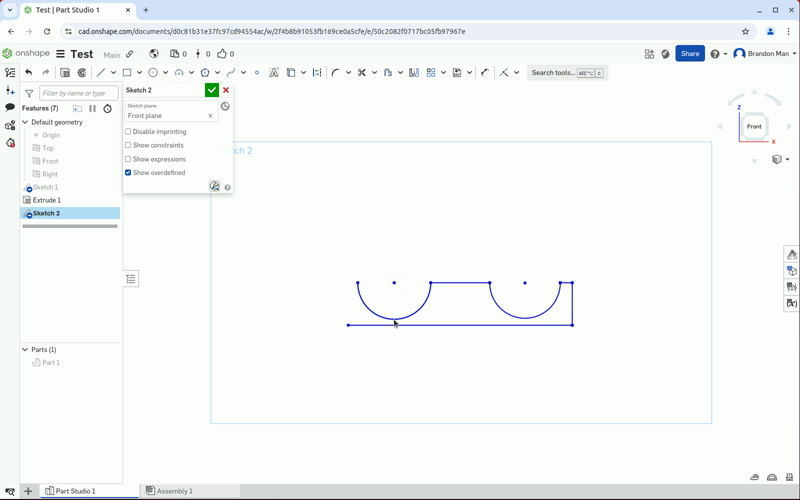
key(l)
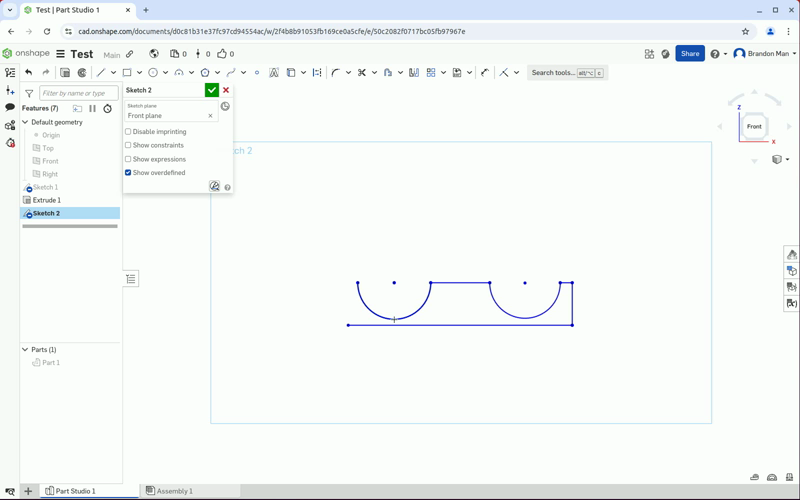
mouse_move(357, 282)
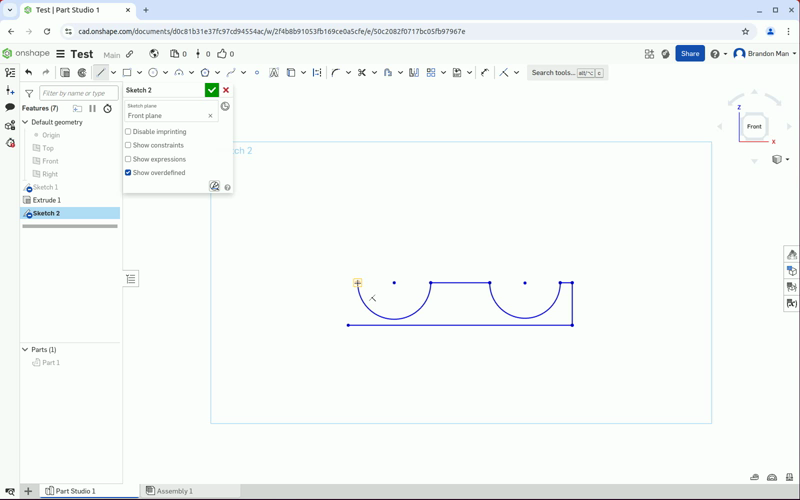
click(357, 282)
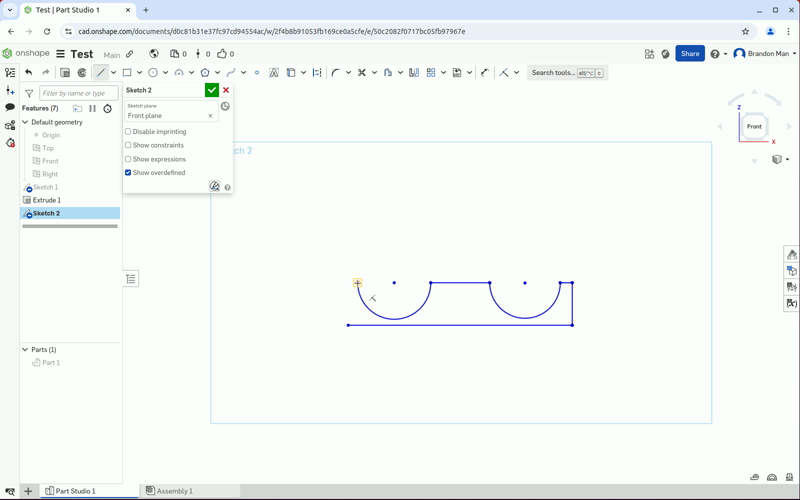
key_down(shift)
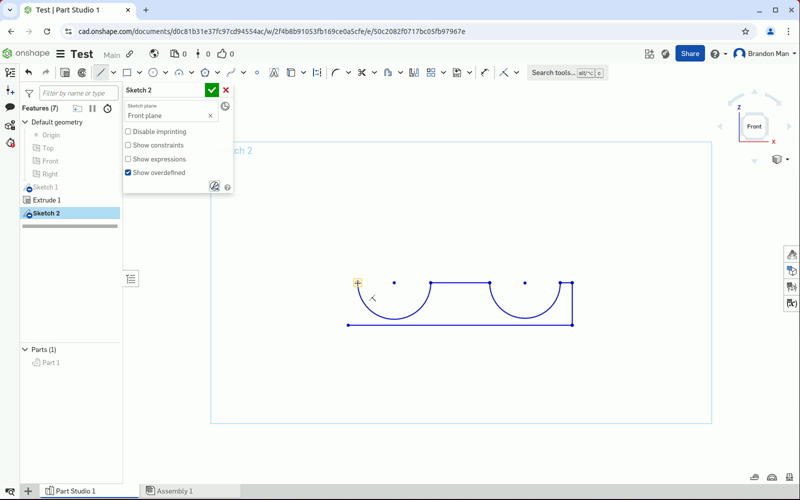
mouse_move(387, 282)
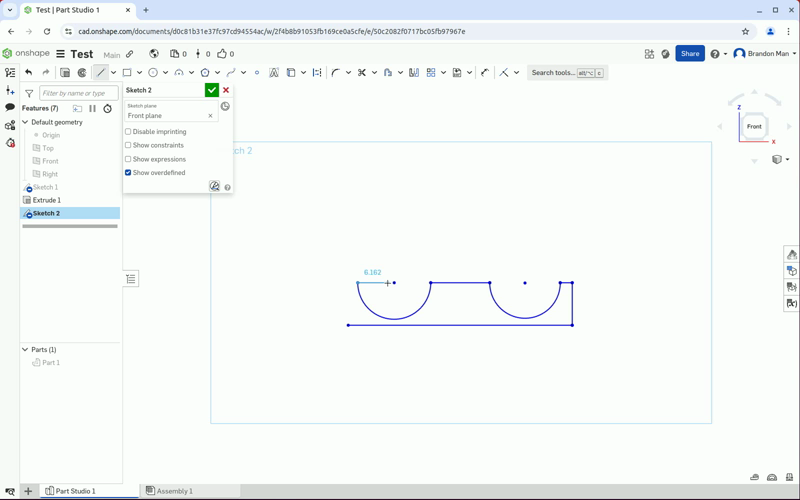
mouse_move(348, 282)
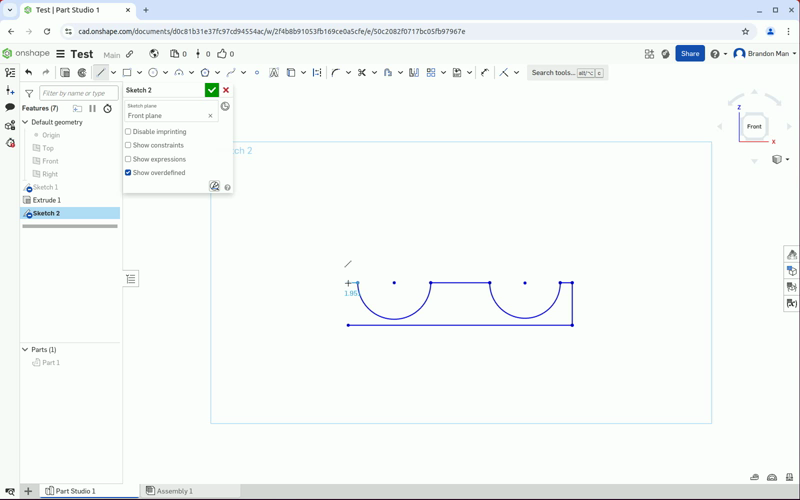
click(348, 282)
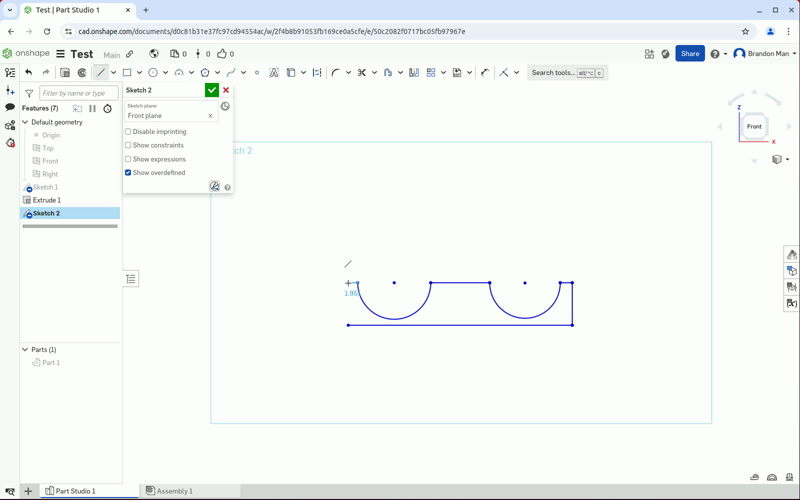
key_up(shift)
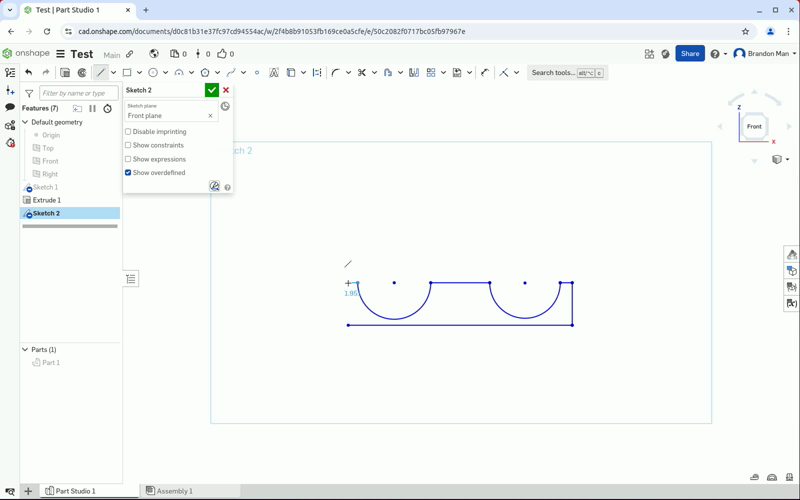
mouse_move(378, 282)
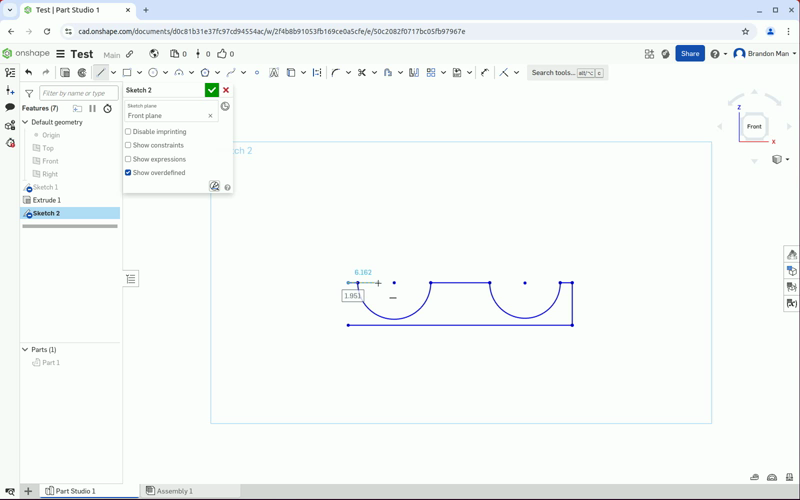
key_down(shift)
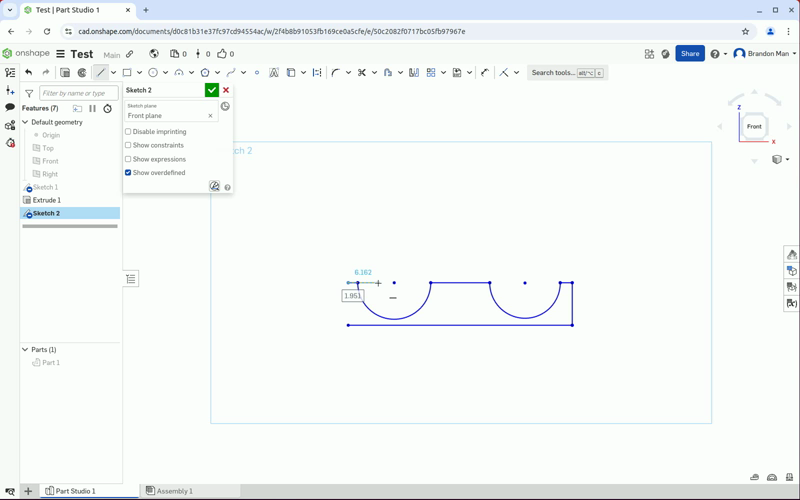
mouse_move(348, 325)
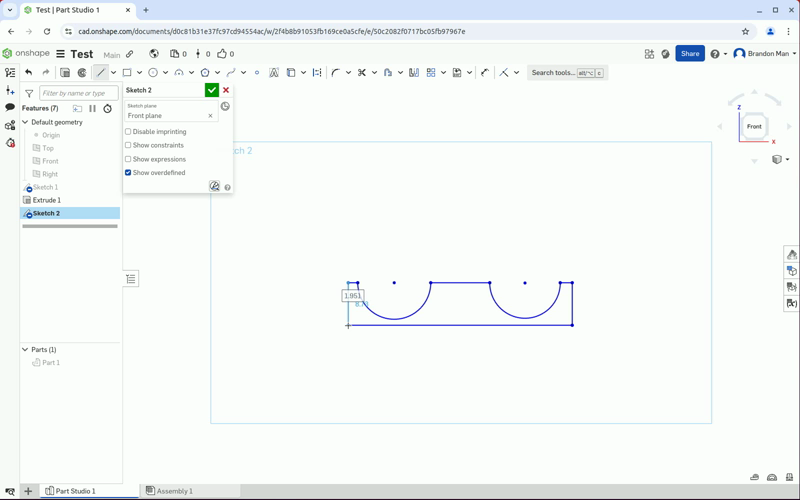
key_up(shift)
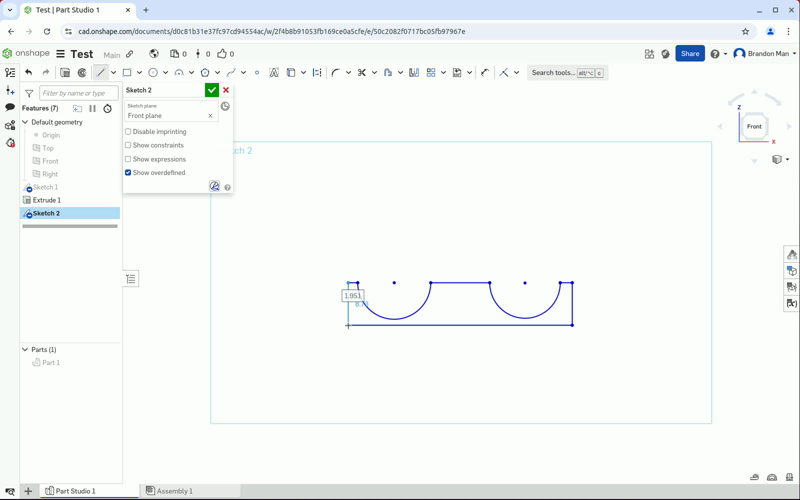
click(348, 325)
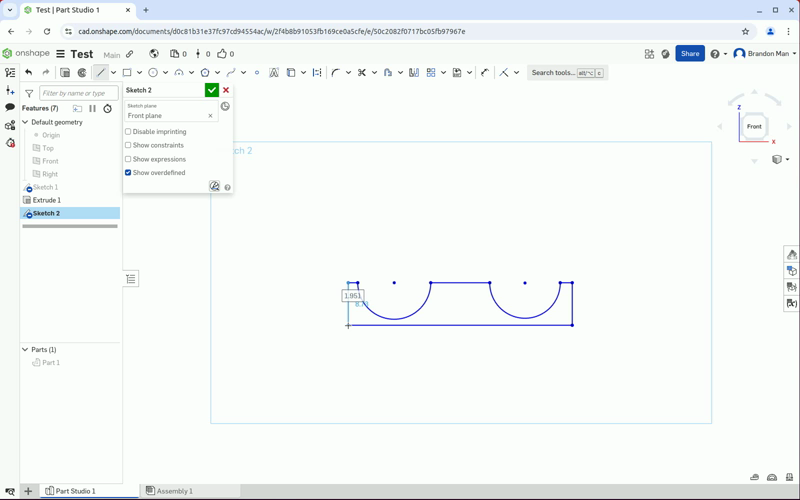
key(esc)
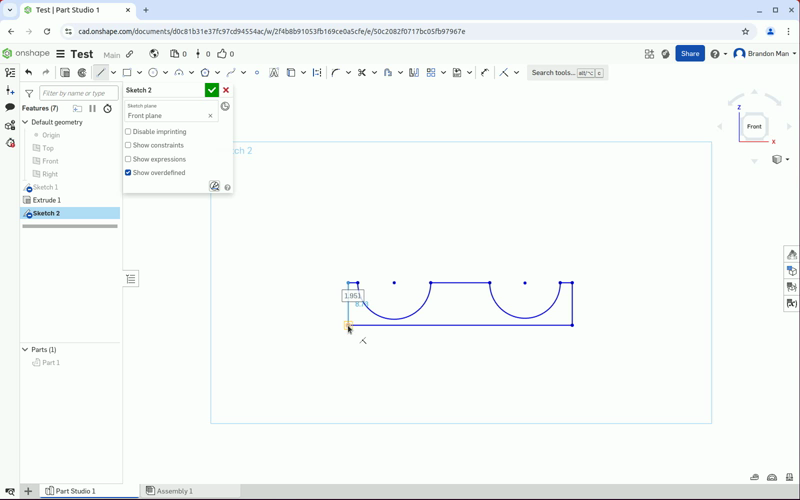
mouse_move(502, 306)
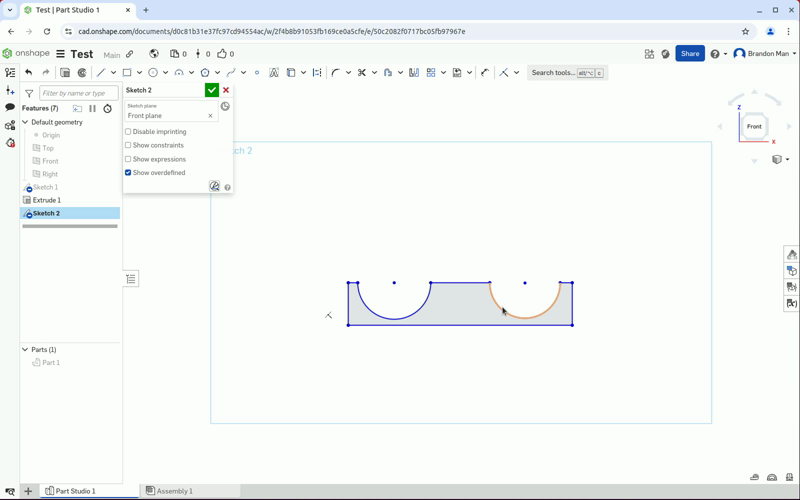
scroll(6)
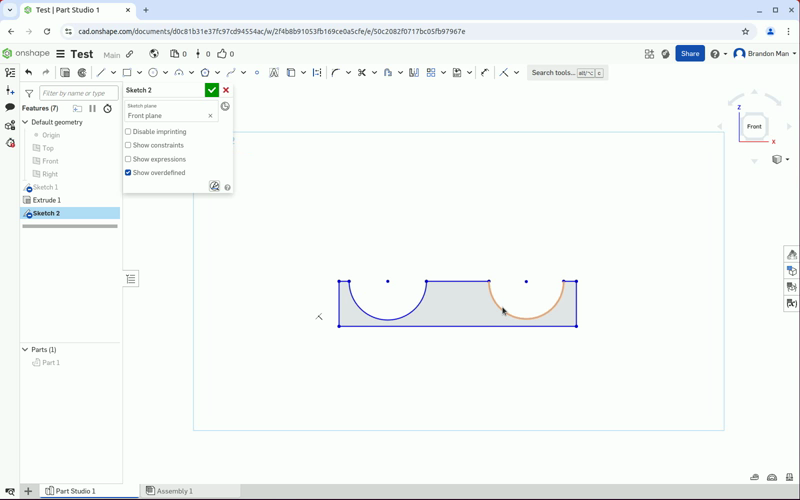
scroll(6)
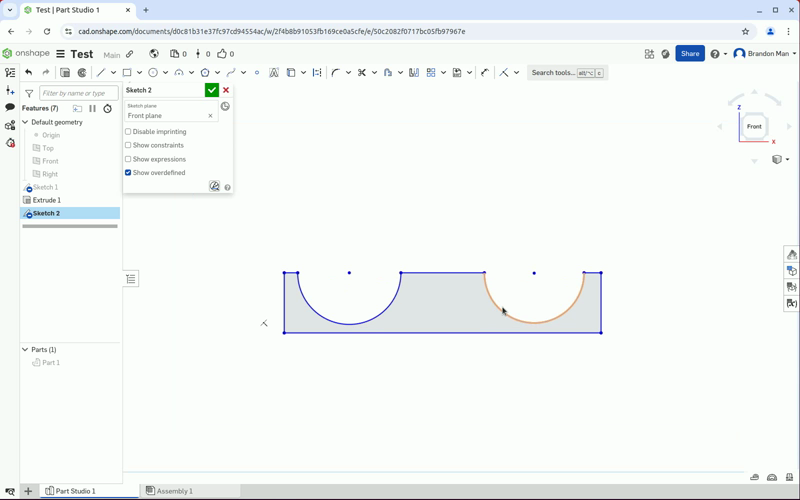
scroll(6)
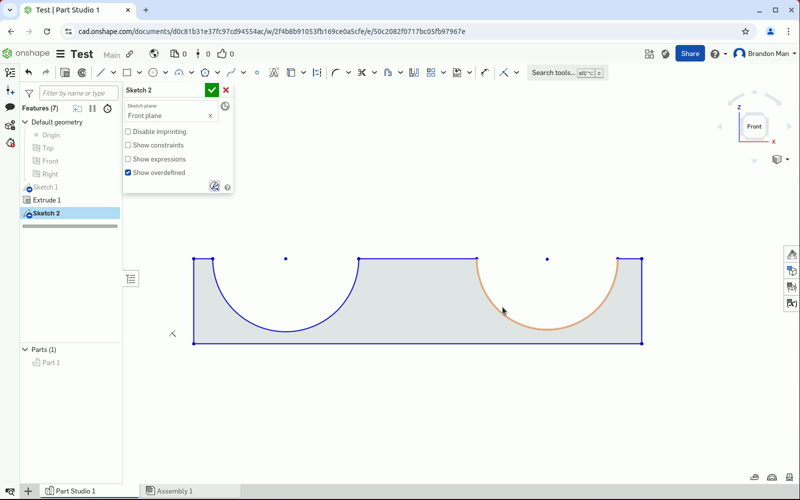
scroll(6)
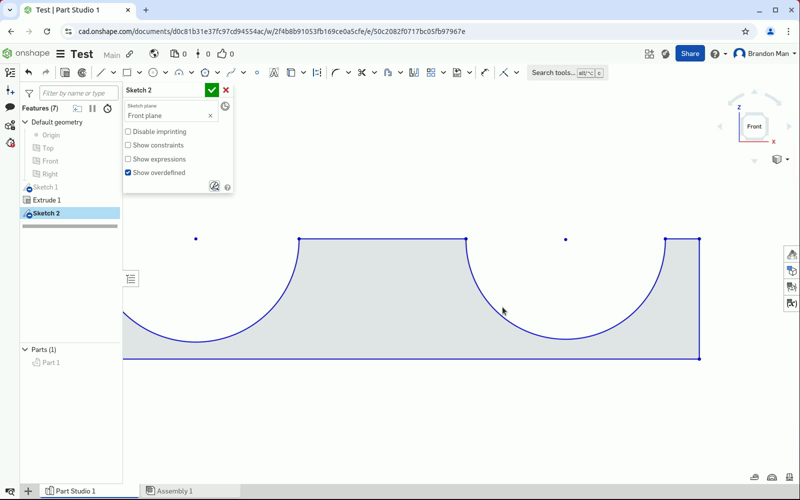
scroll(6)
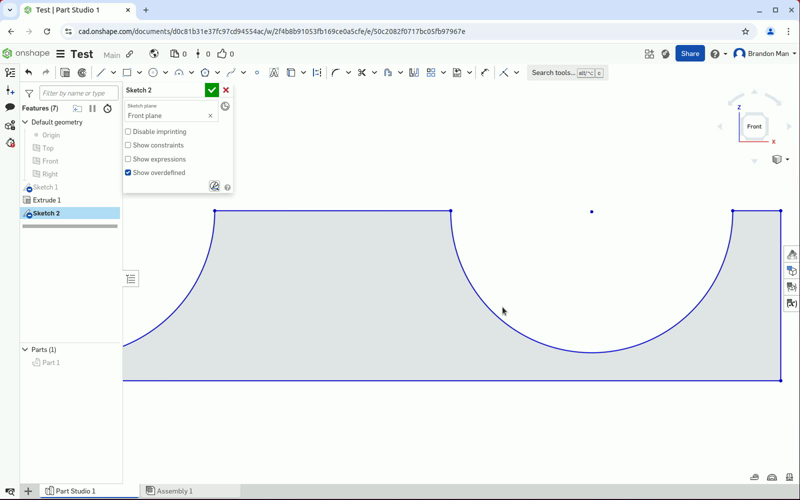
scroll(6)
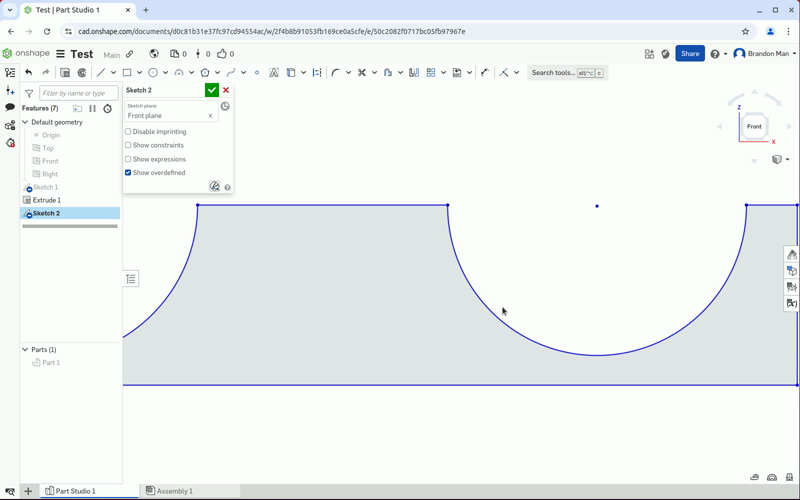
scroll(6)
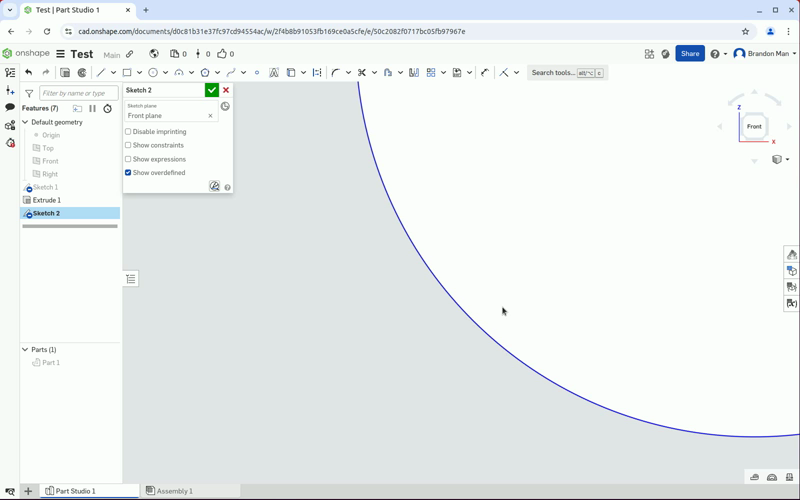
click(502, 306)
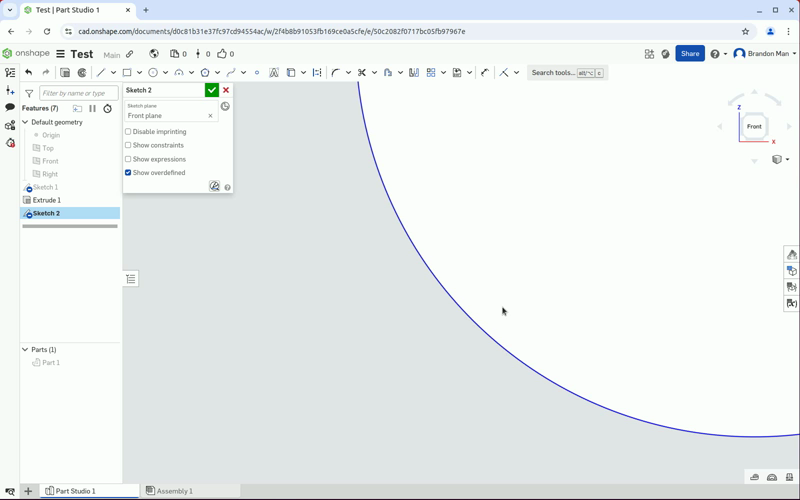
scroll(-6)
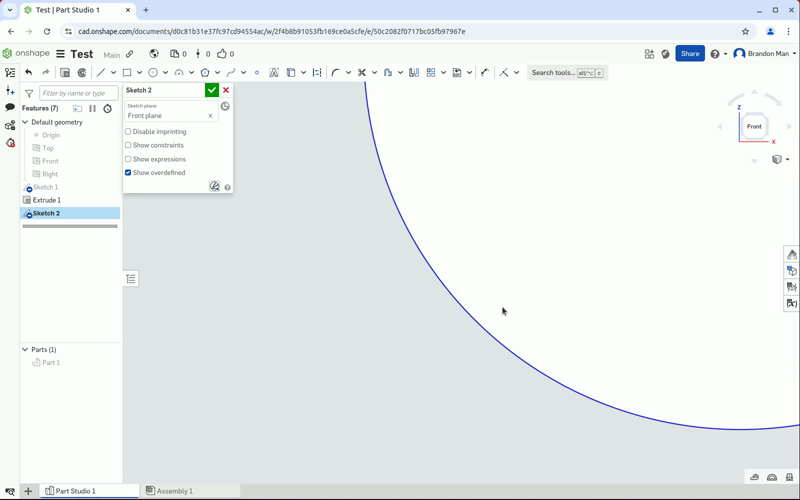
scroll(-6)
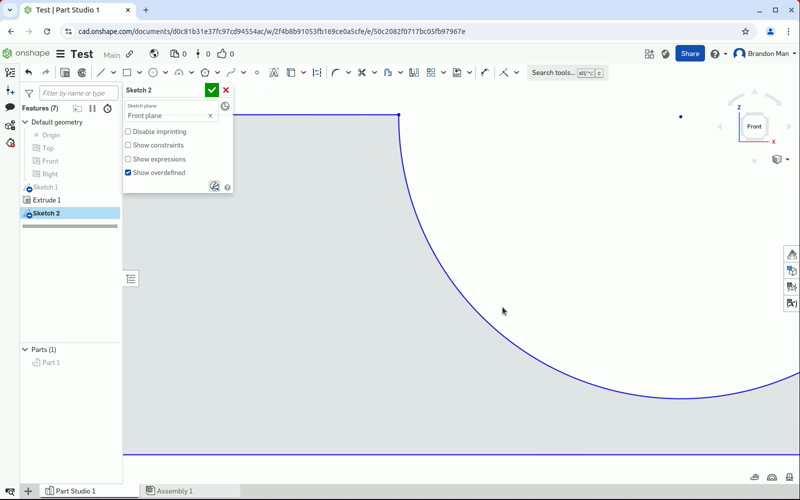
scroll(-6)
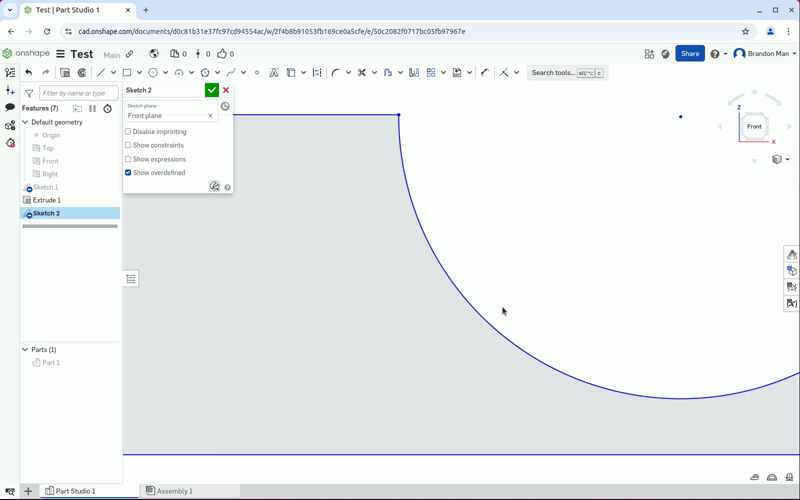
scroll(-6)
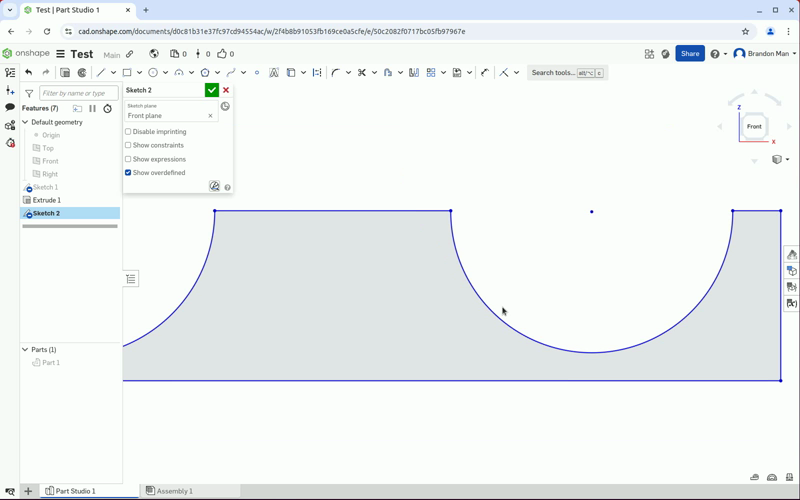
scroll(-6)
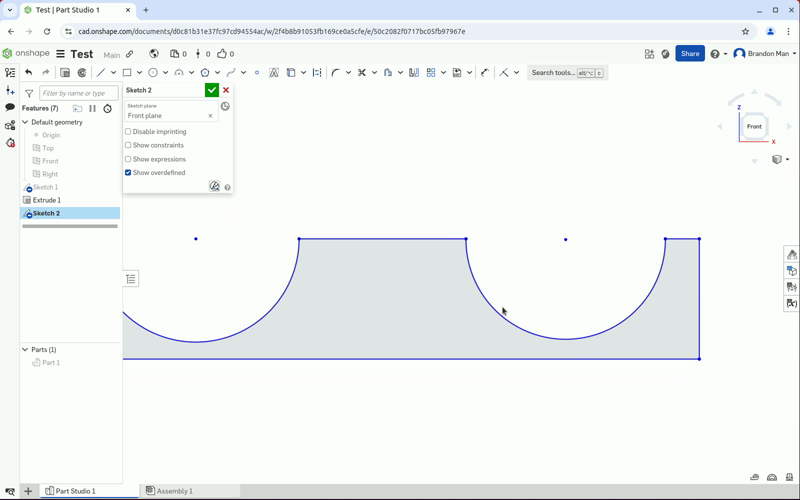
scroll(-6)
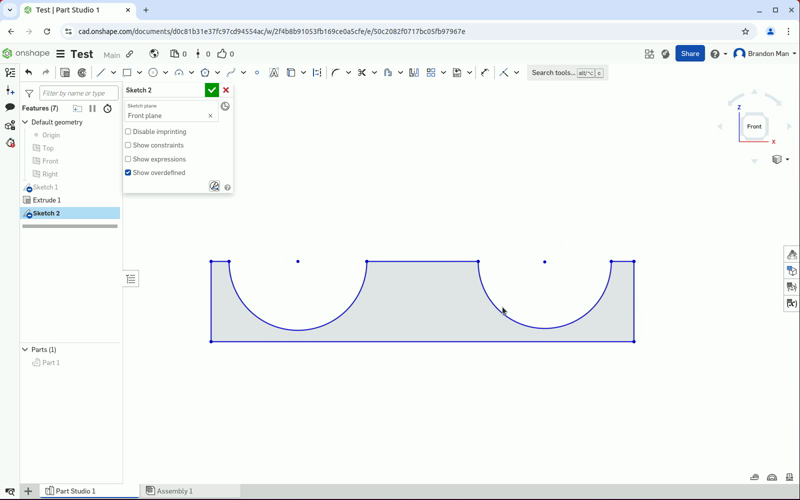
scroll(-6)
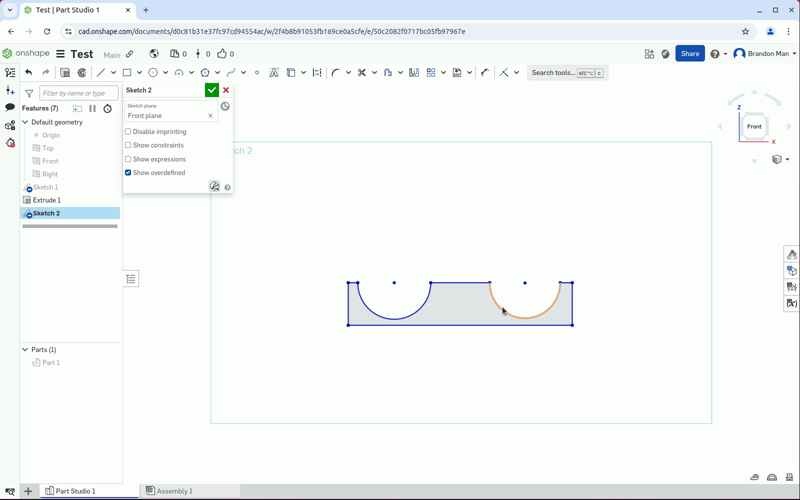
mouse_move(73, 352)
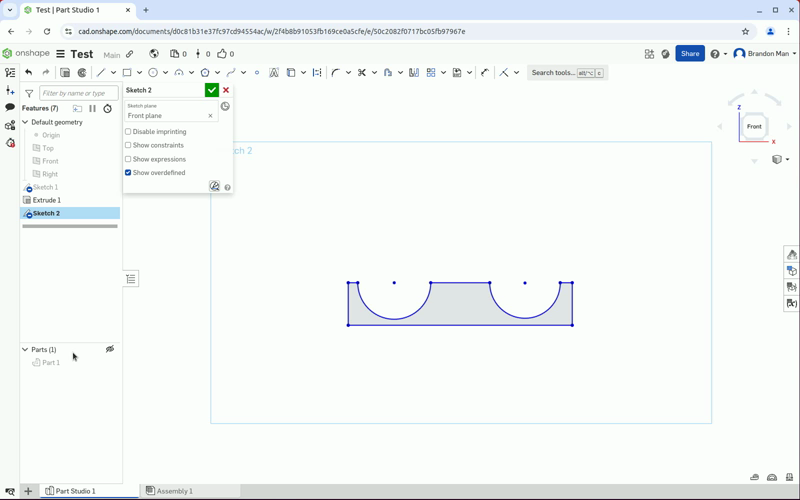
key(shift+y)
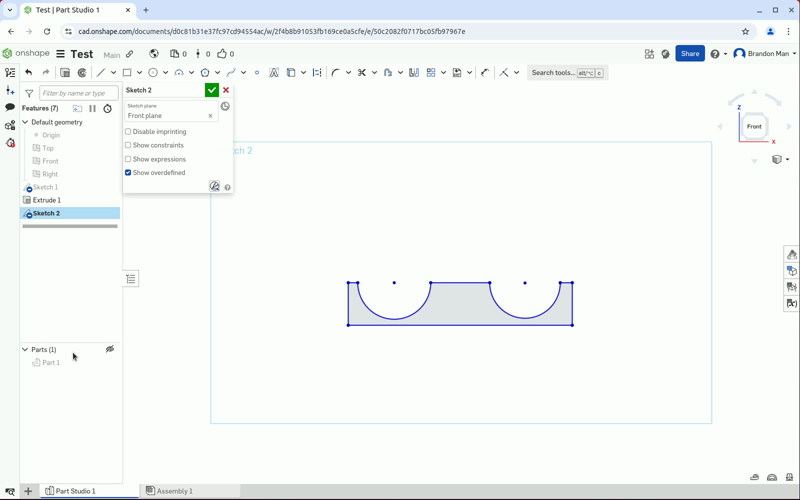
key(shift+e)
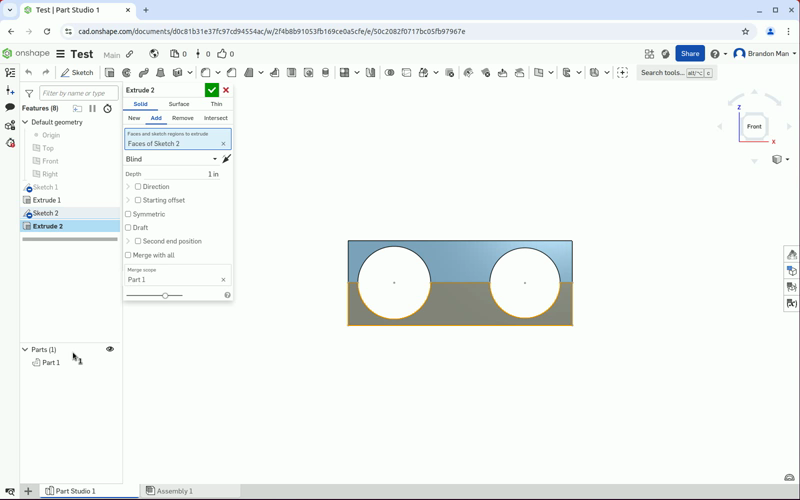
mouse_move(143, 106)
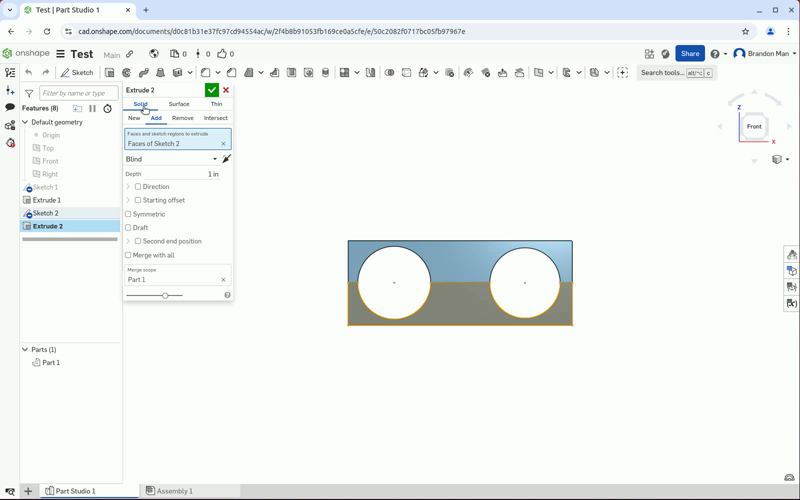
click(143, 106)
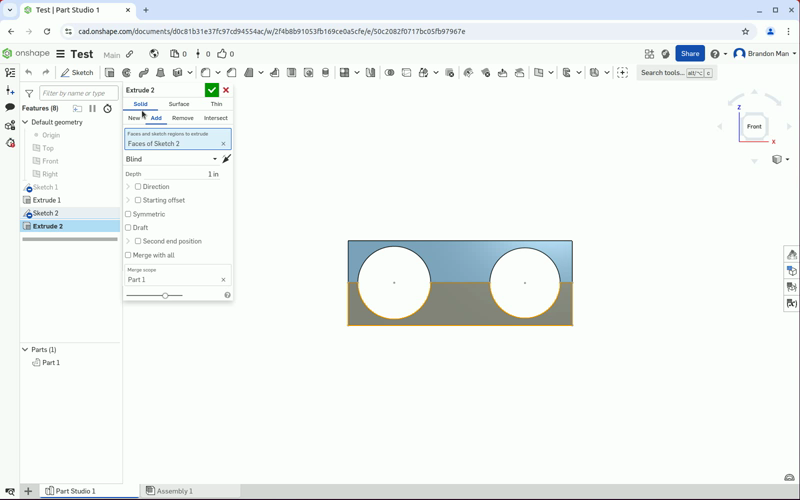
mouse_move(137, 120)
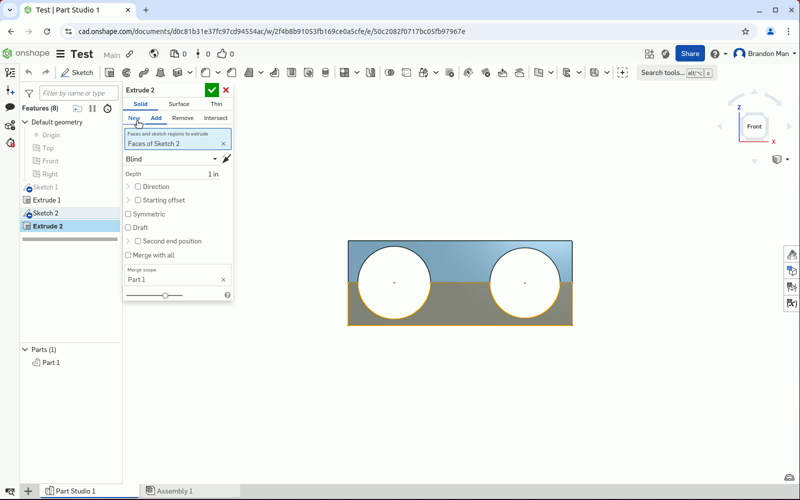
click(137, 120)
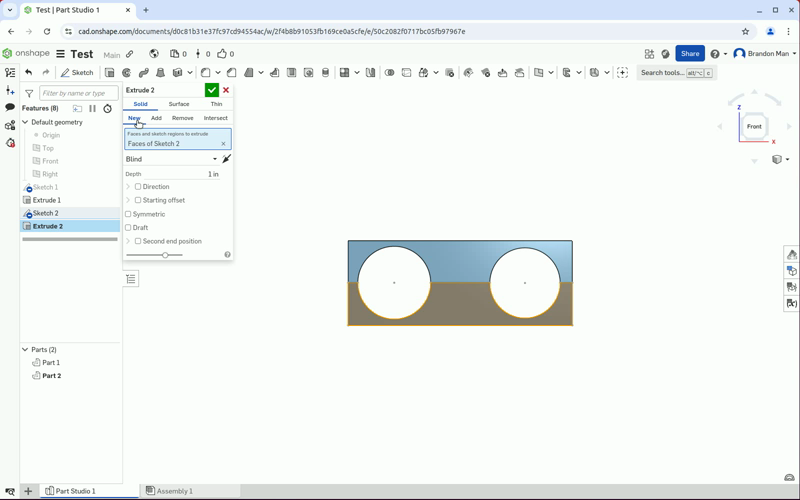
key(tab, 4)
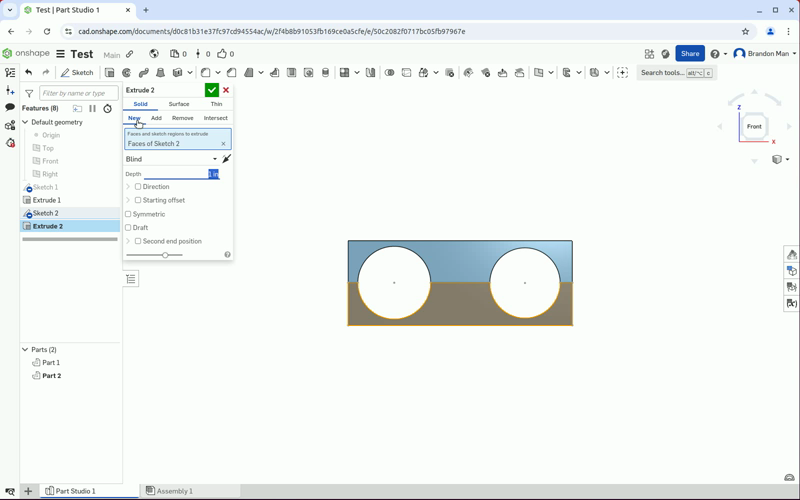
text(0.241)
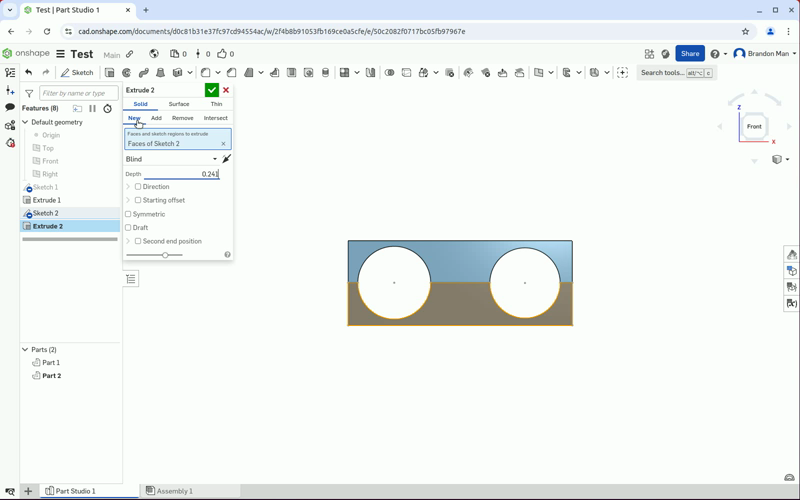
key(enter)
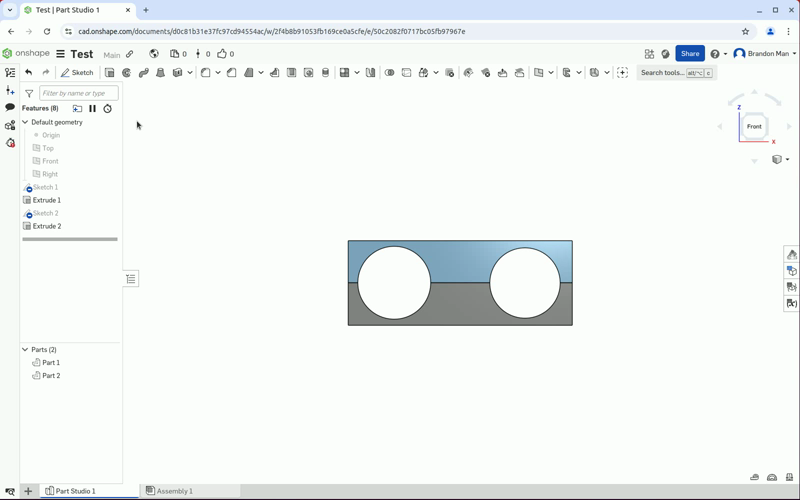
key(shift+h)
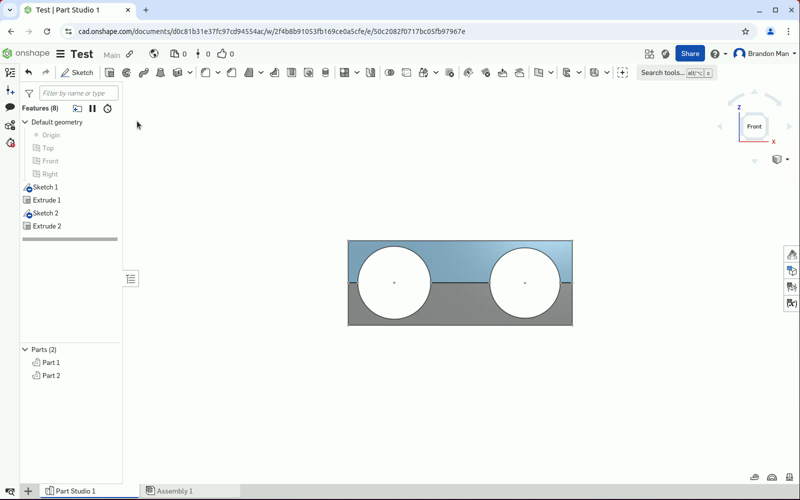
key(shift+h)
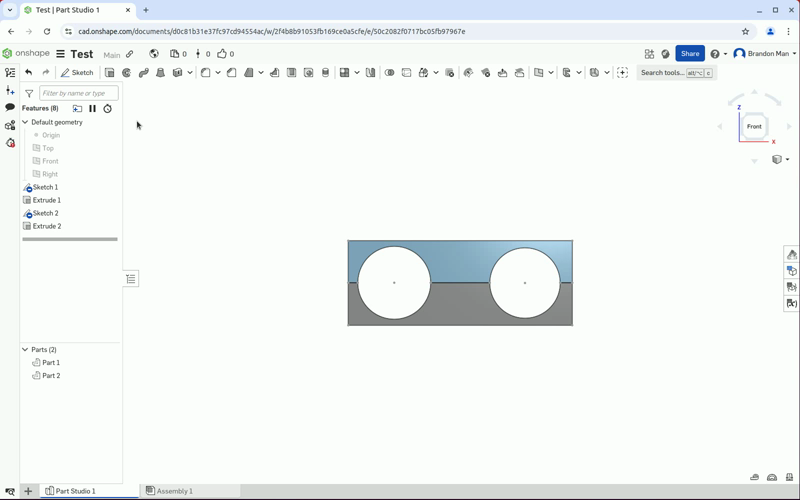
key(shift+7)
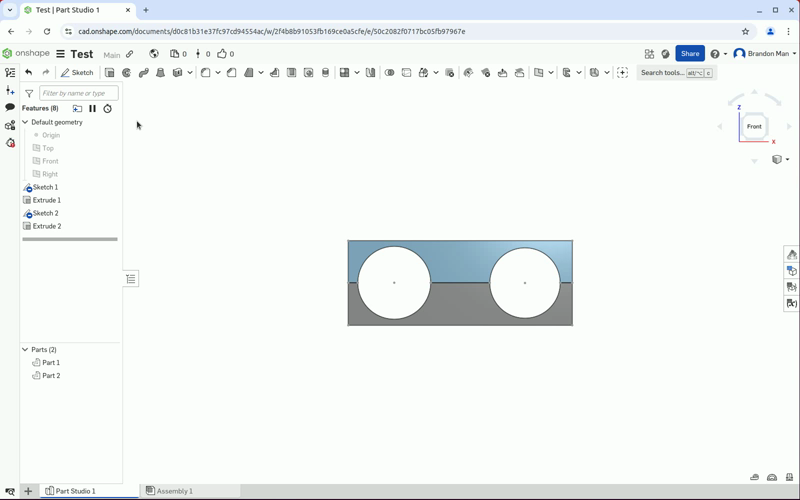
key(left, 2)
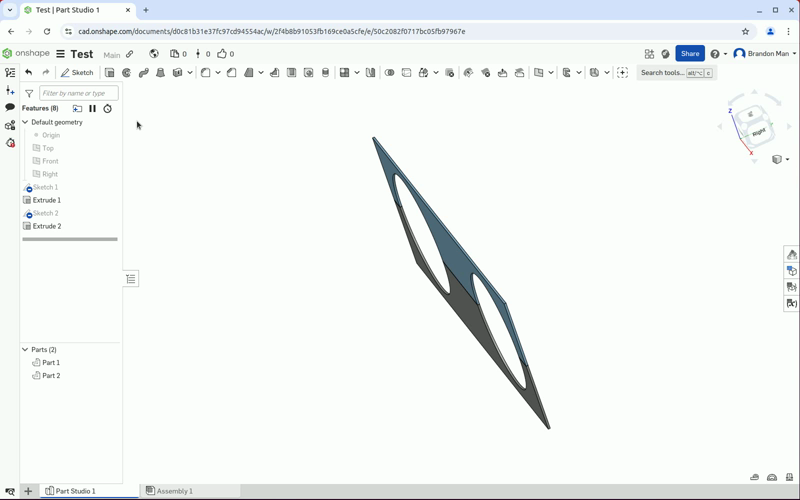
key(down, 2)
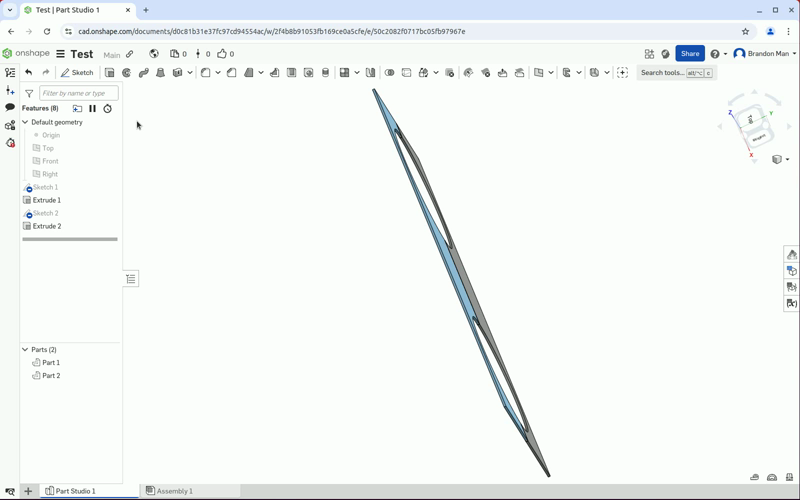
key(up, 2)
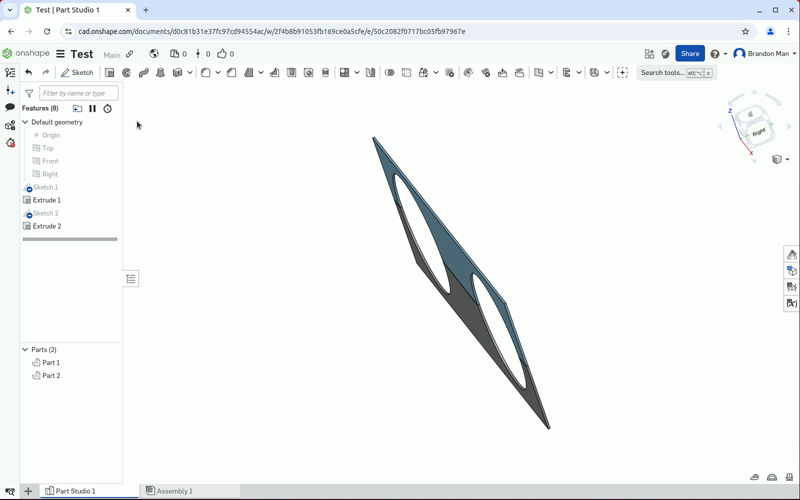
key(right, 2)
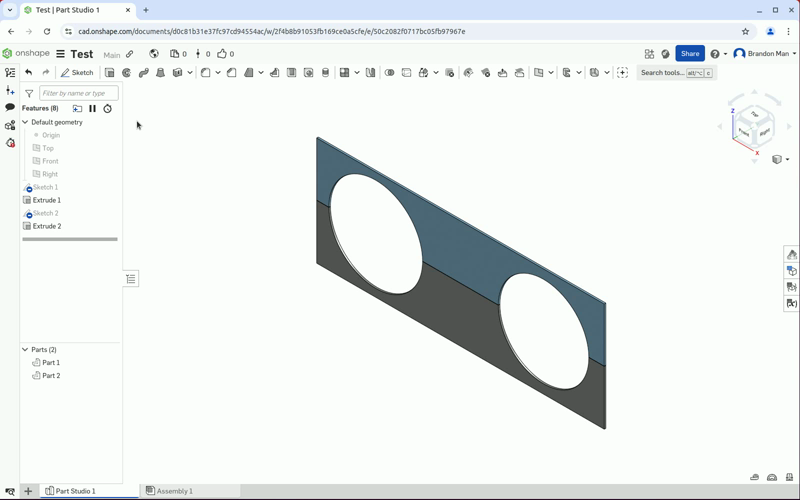
mouse_move(73, 189)
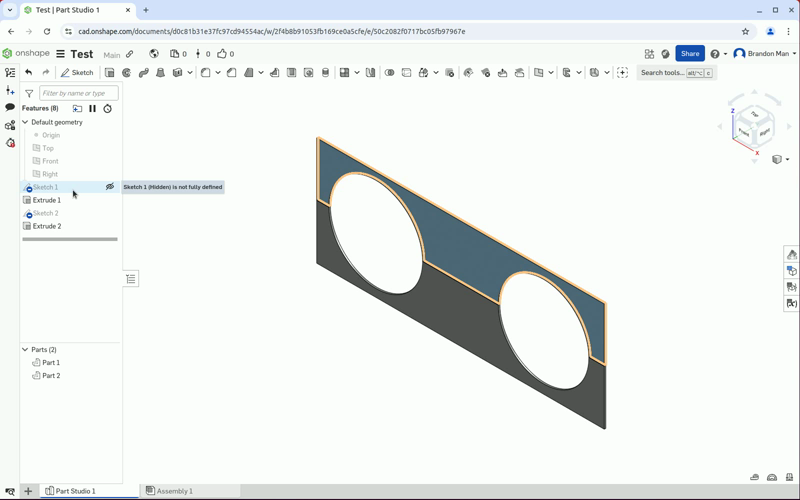
click(73, 189)